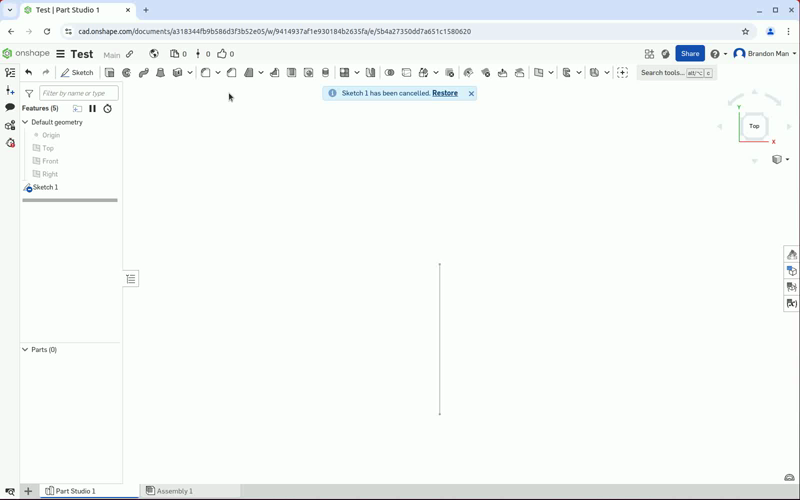
key(shift+h)
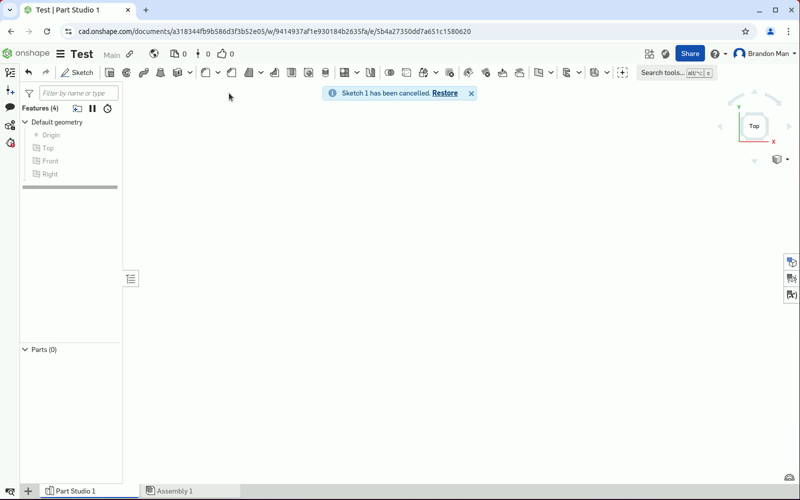
mouse_move(73, 352)
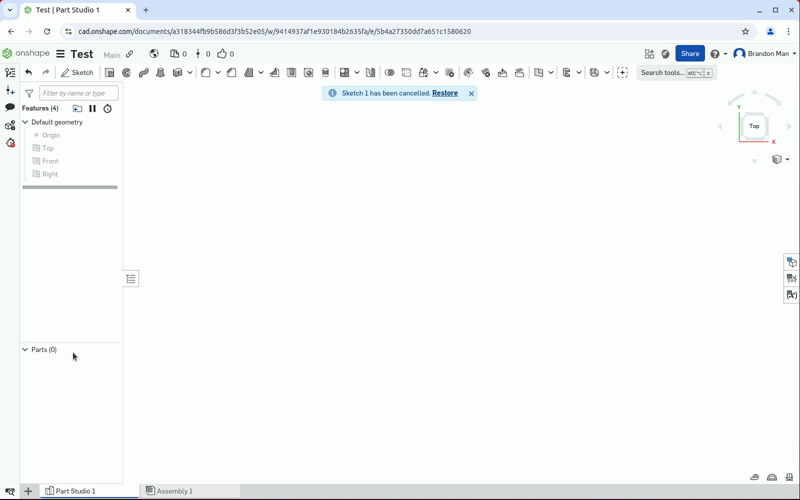
key(y)
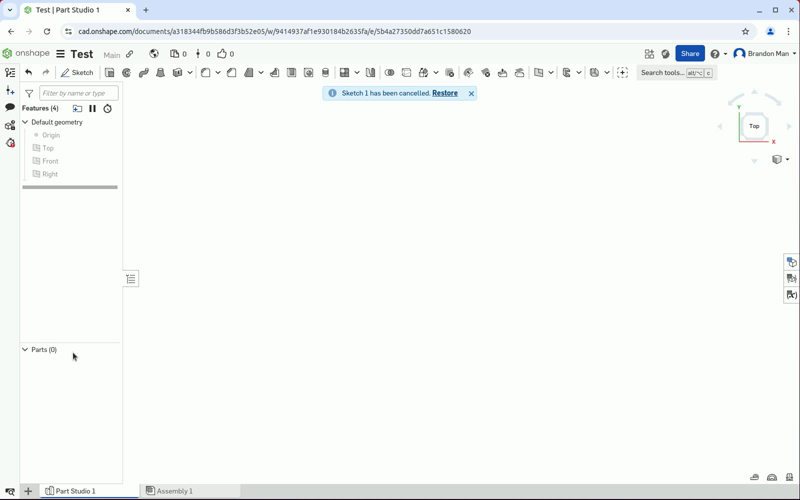
key(shift+p)
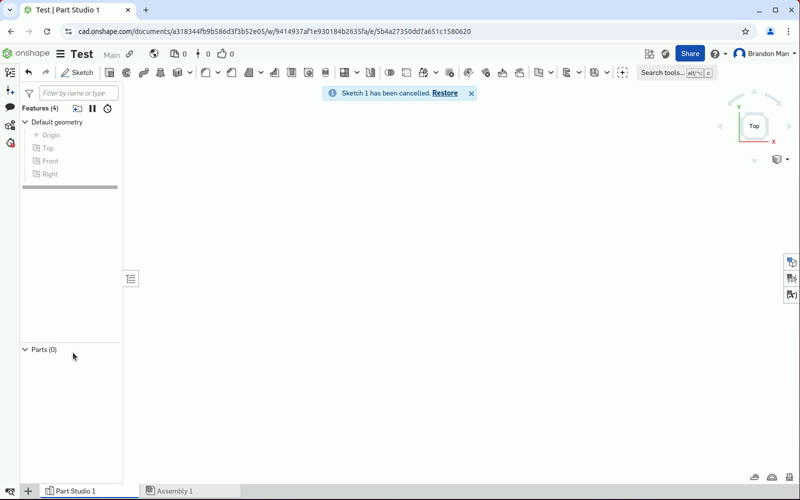
key(space)
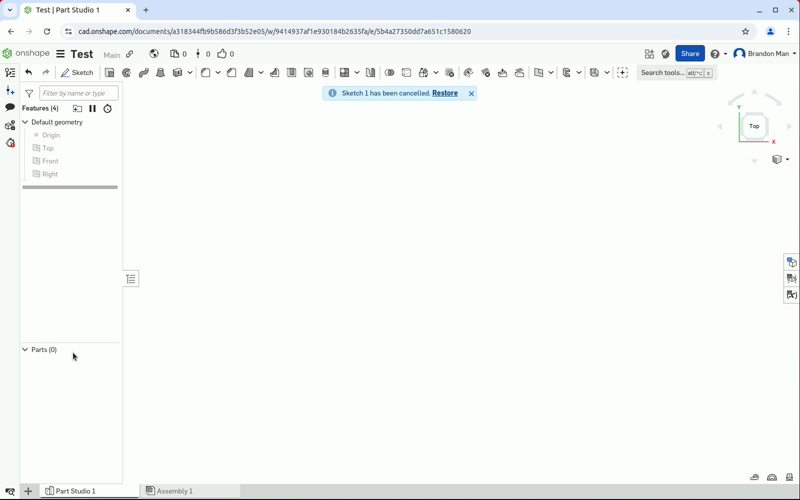
key_down(shift)
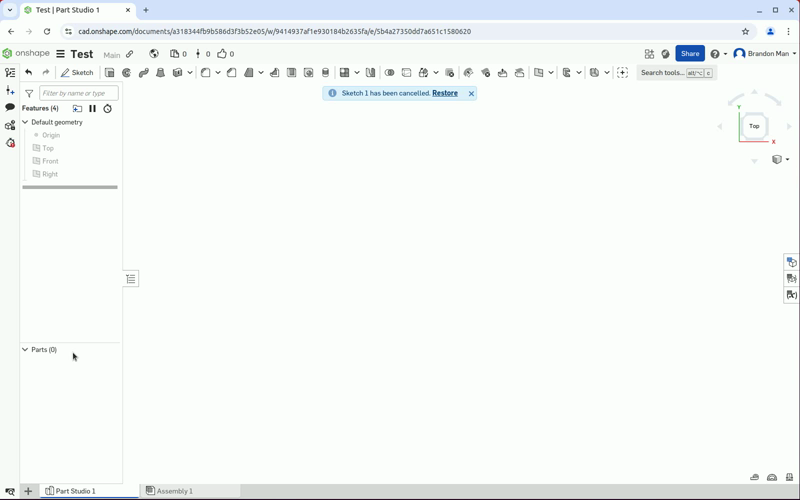
key(up)
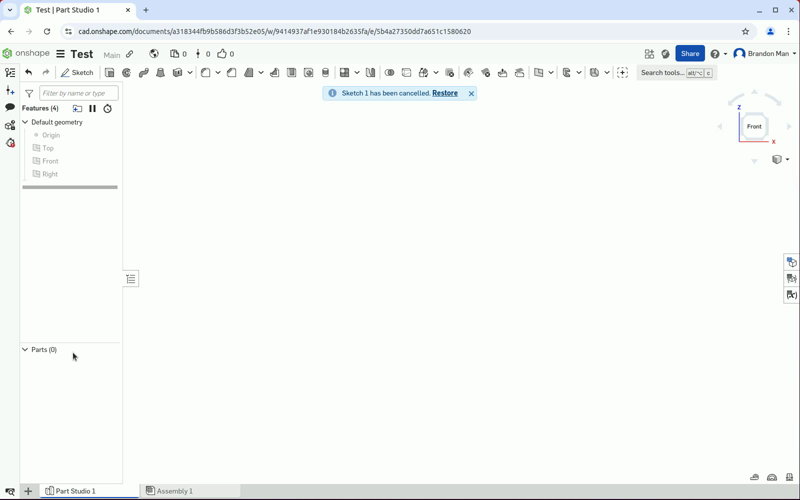
key_up(shift)
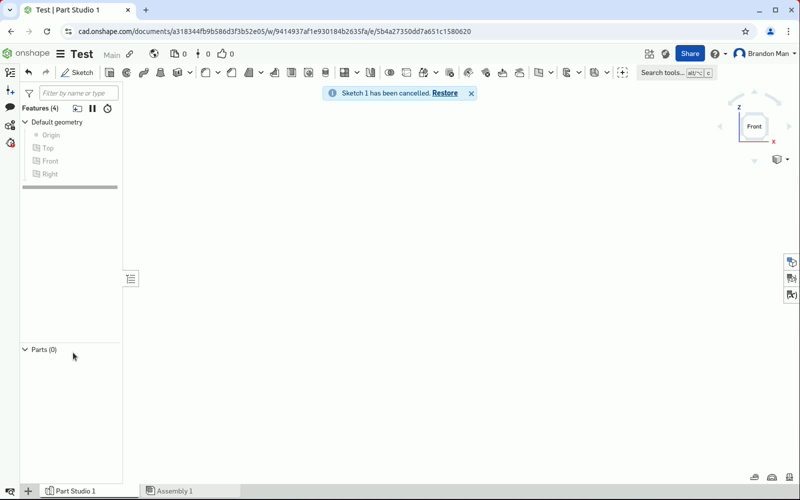
mouse_move(73, 352)
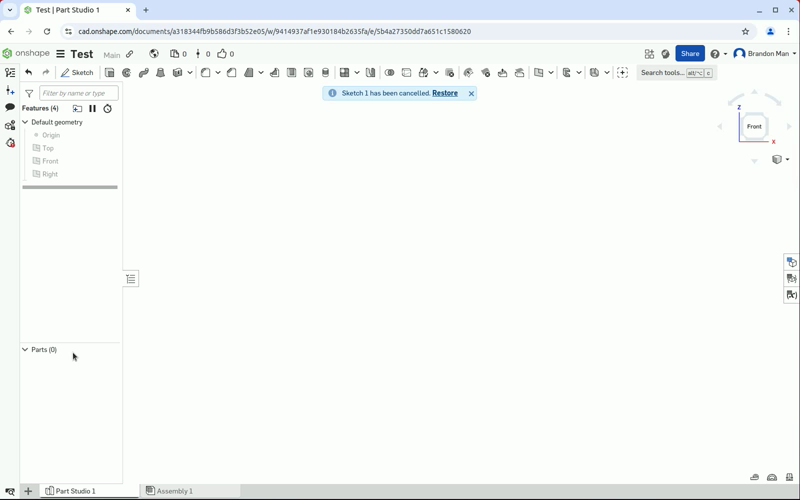
key(shift+y)
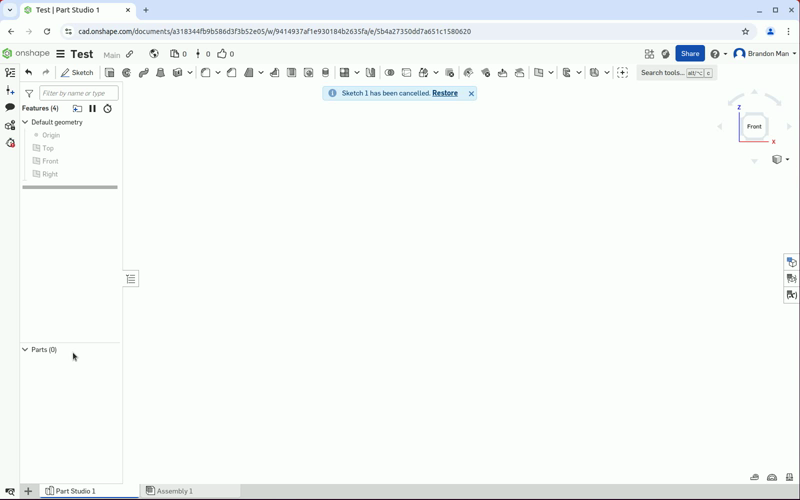
key(shift+s)
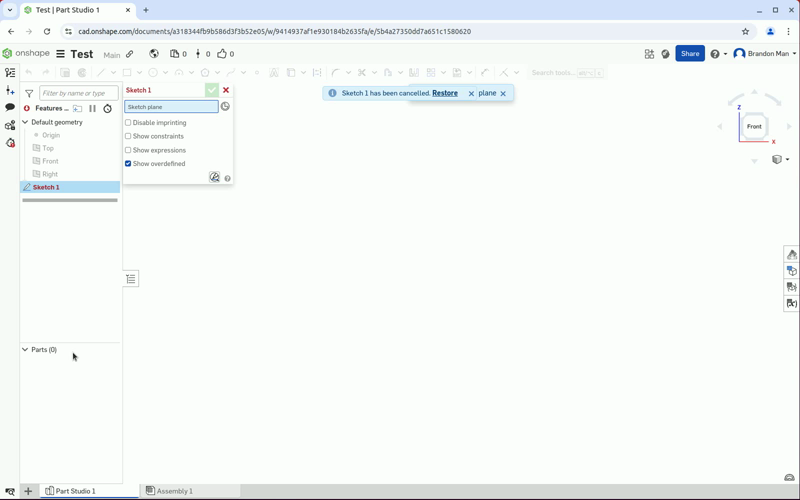
mouse_move(73, 163)
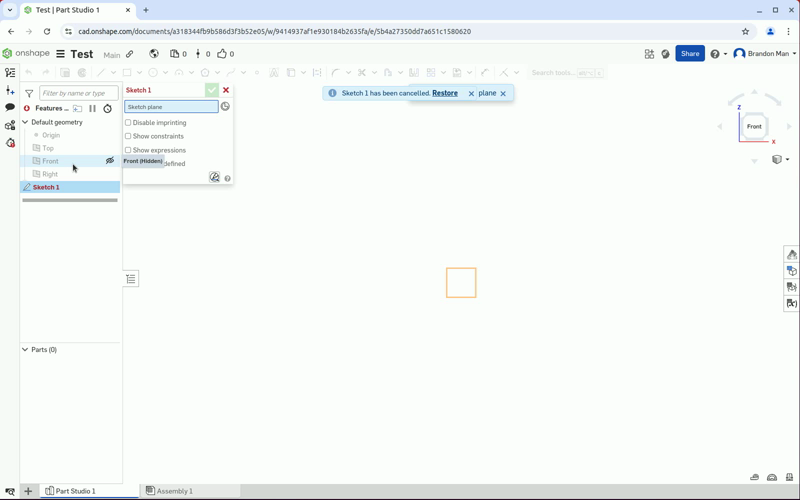
click(73, 163)
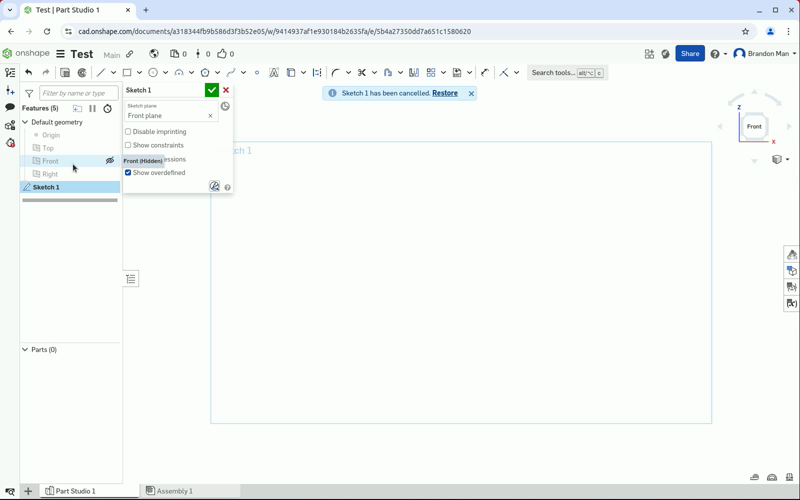
mouse_move(73, 352)
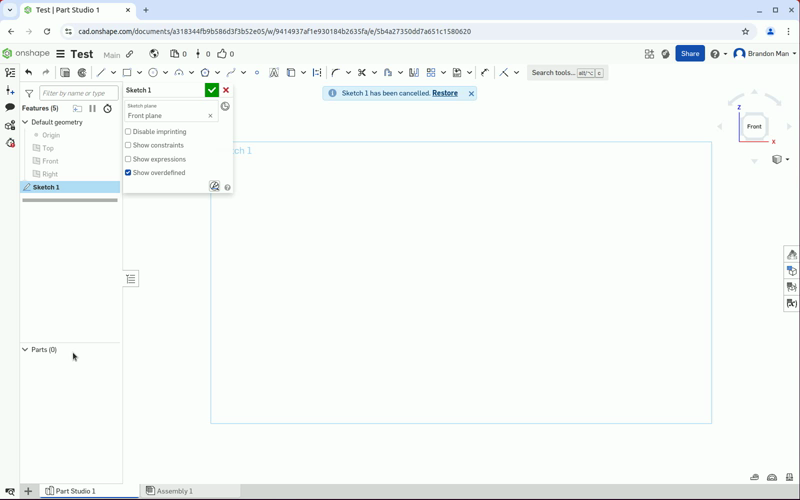
key(y)
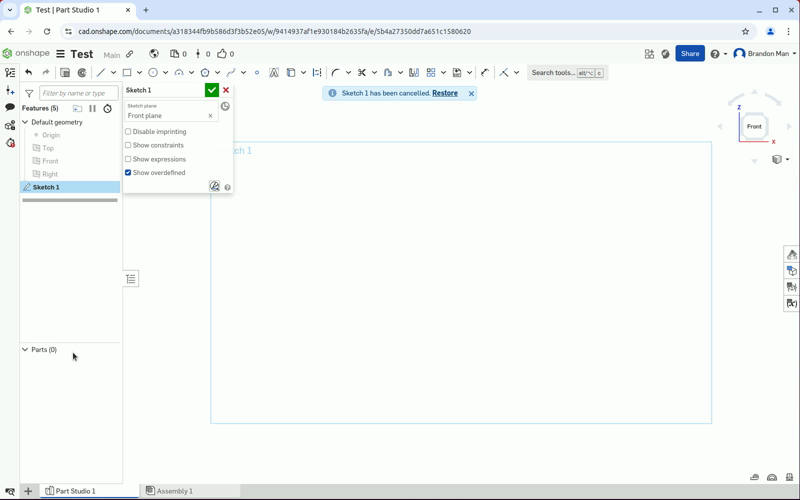
key(l)
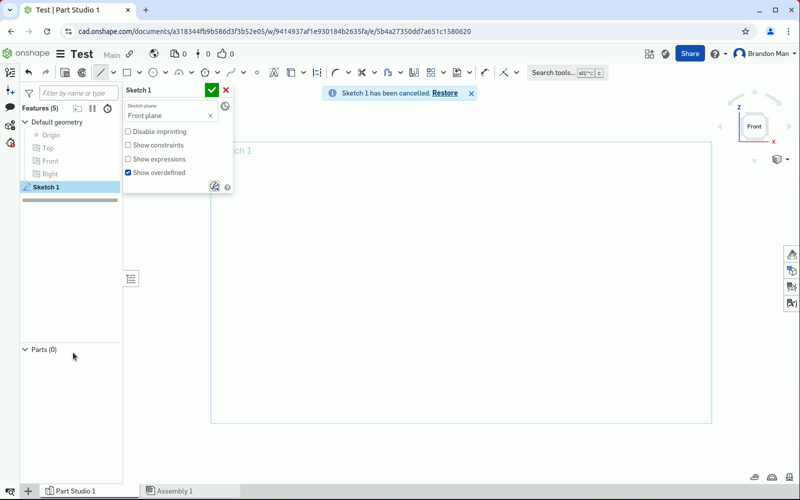
key_down(shift)
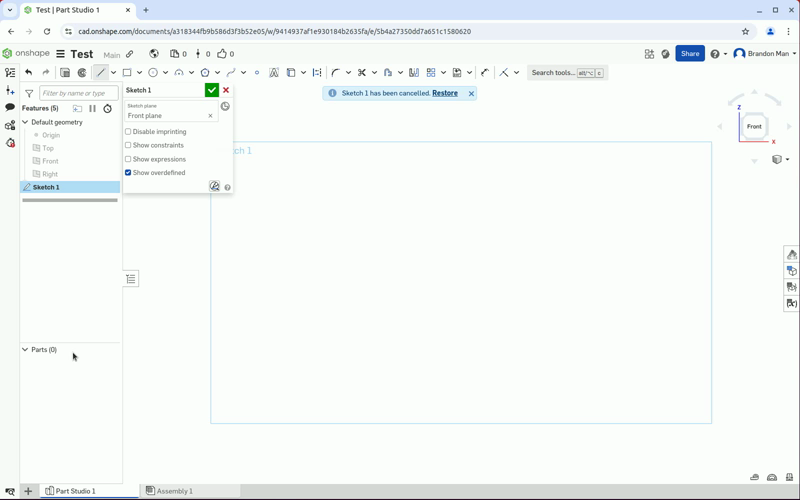
mouse_move(460, 282)
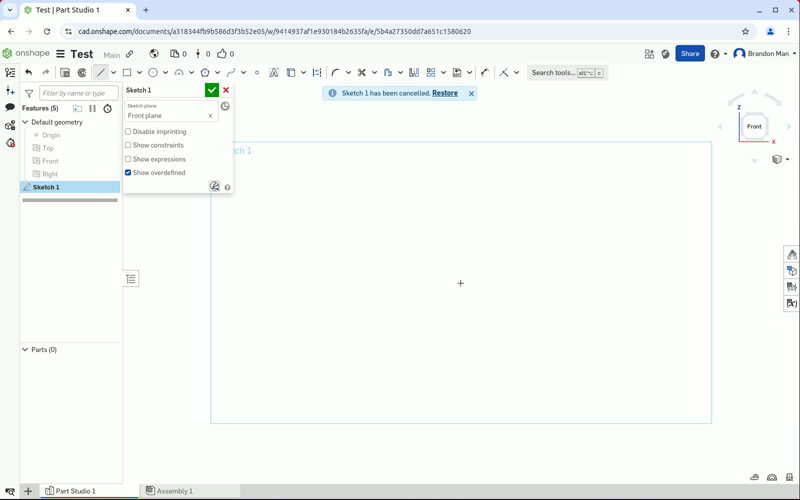
click(460, 282)
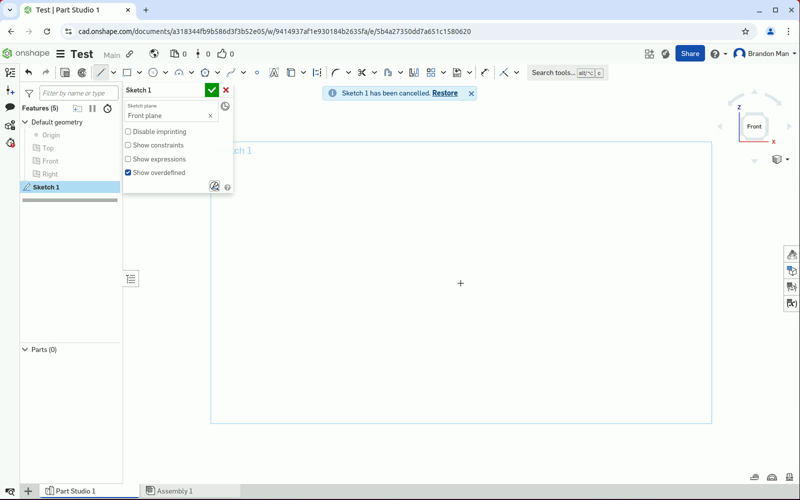
key_up(shift)
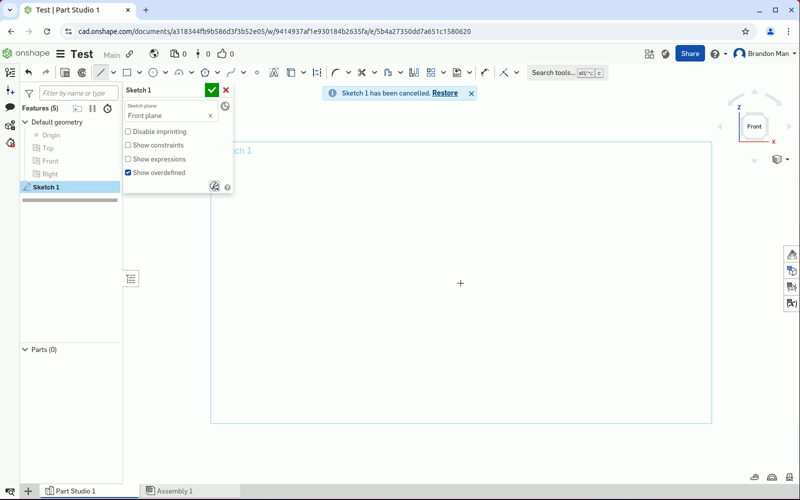
key_down(shift)
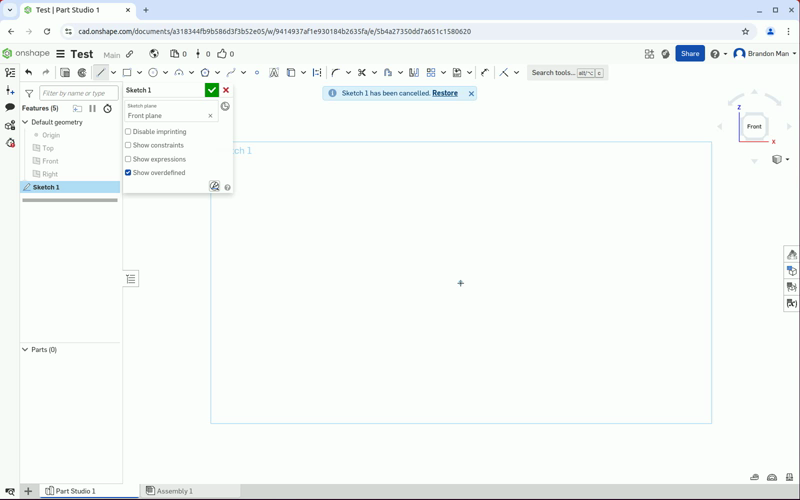
mouse_move(546, 282)
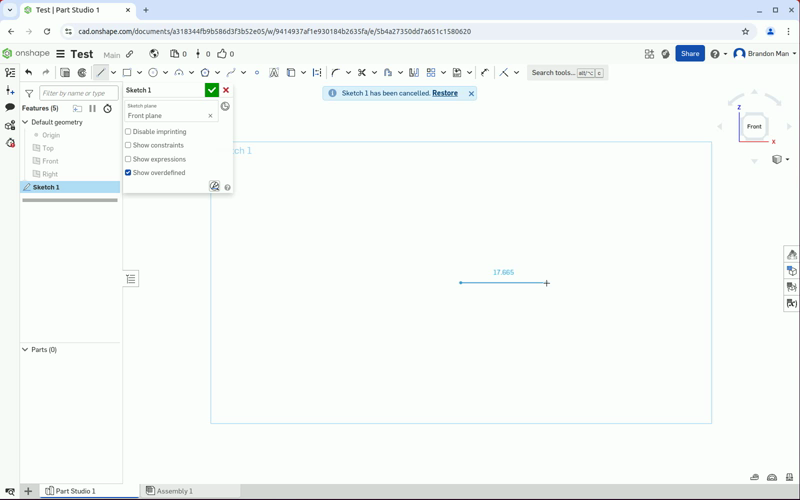
click(546, 282)
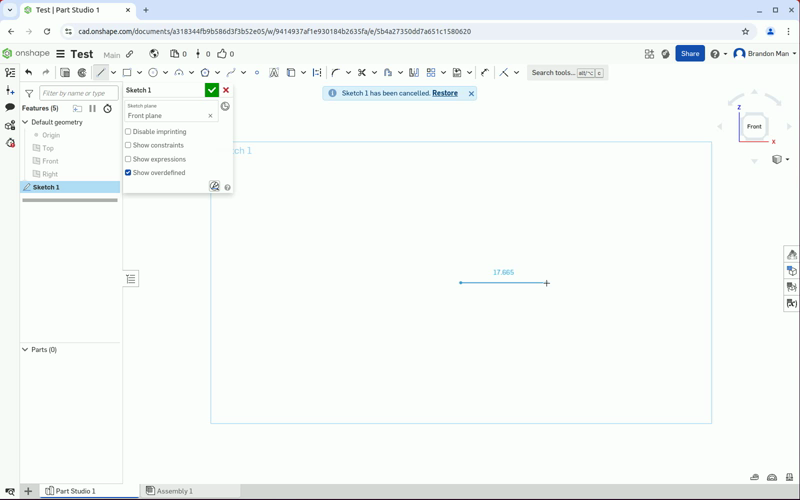
key_up(shift)
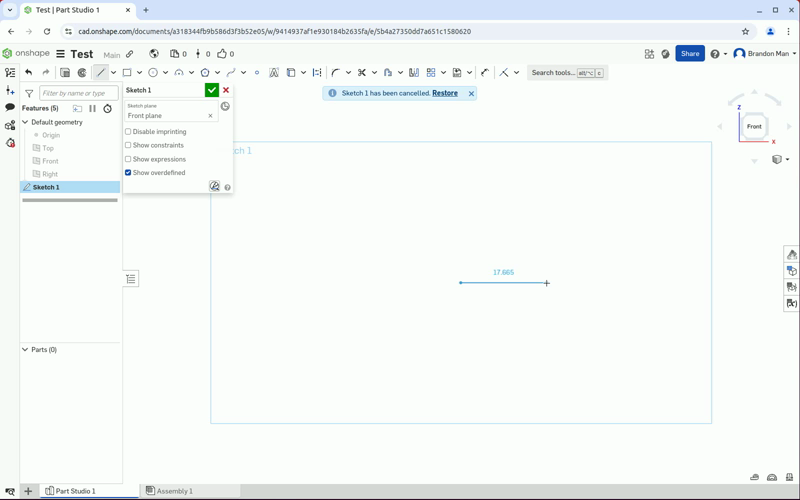
key_down(shift)
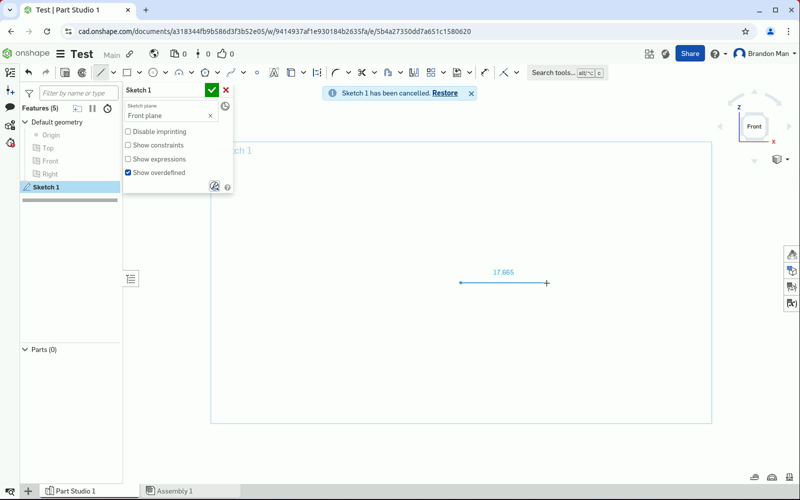
mouse_move(576, 282)
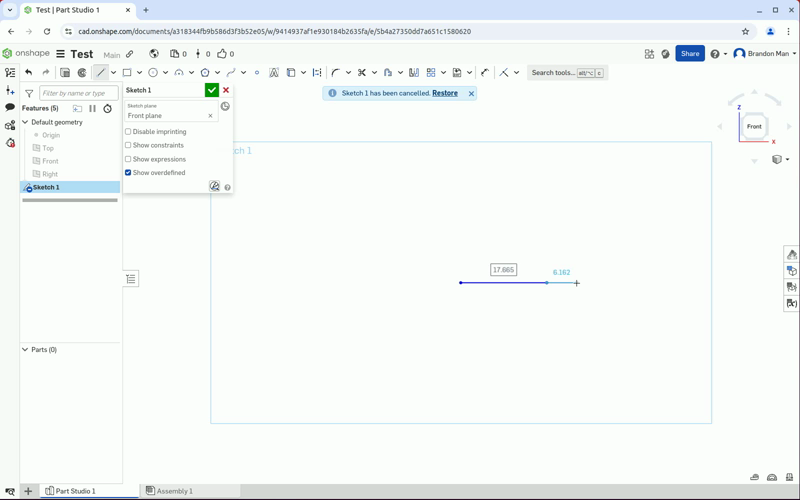
mouse_move(546, 233)
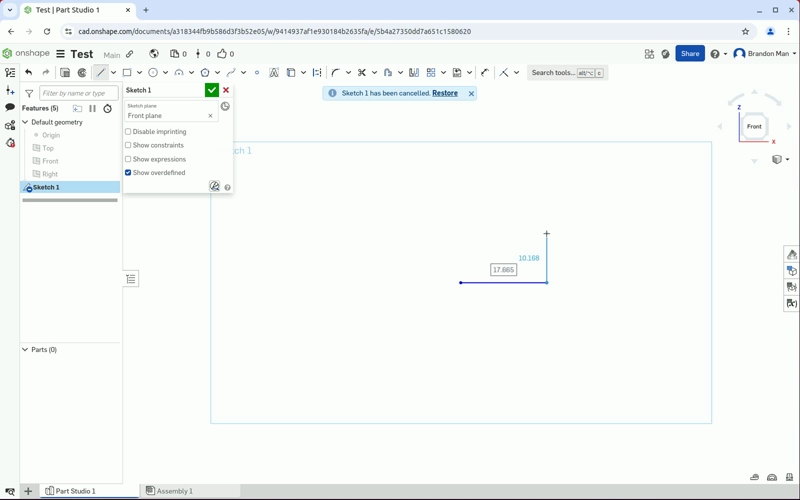
click(546, 233)
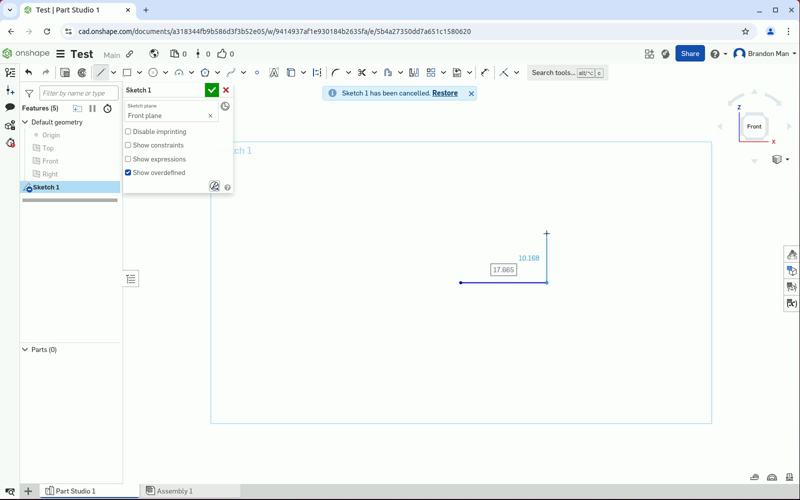
key_up(shift)
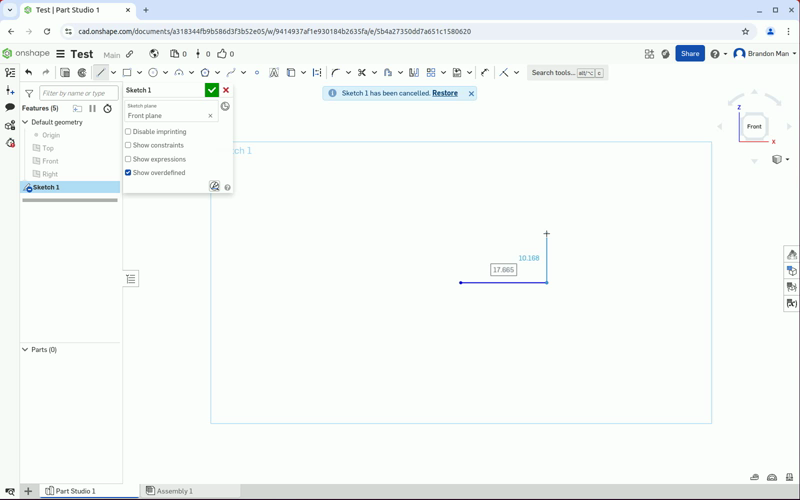
key_down(shift)
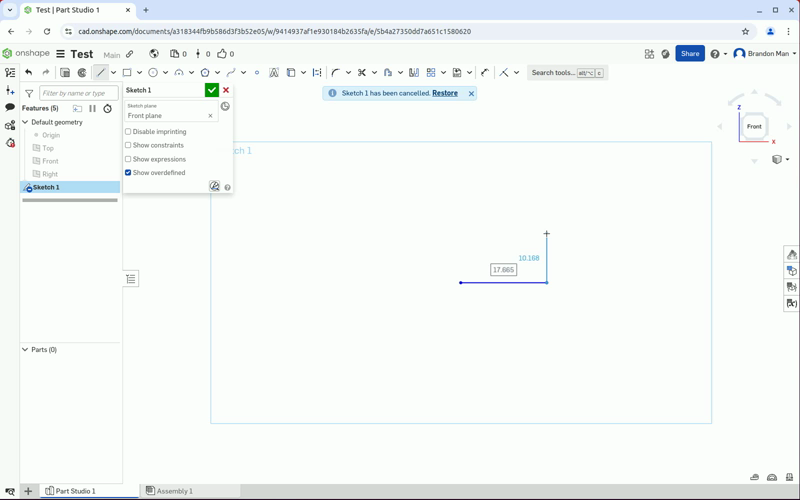
mouse_move(460, 233)
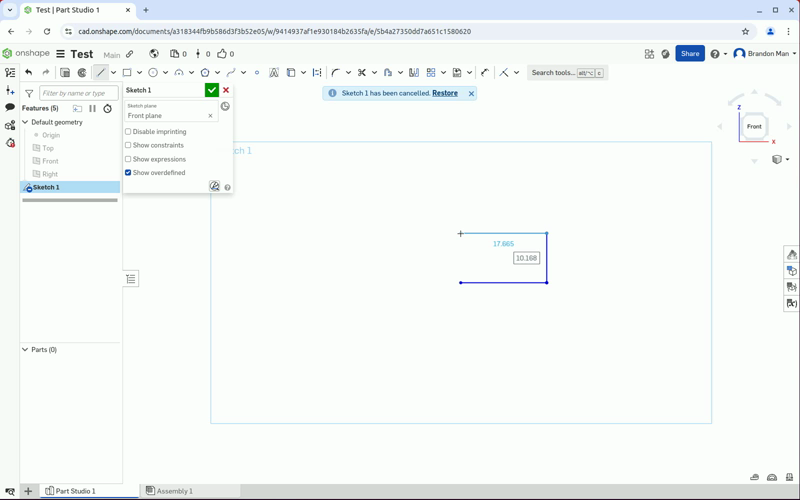
click(460, 233)
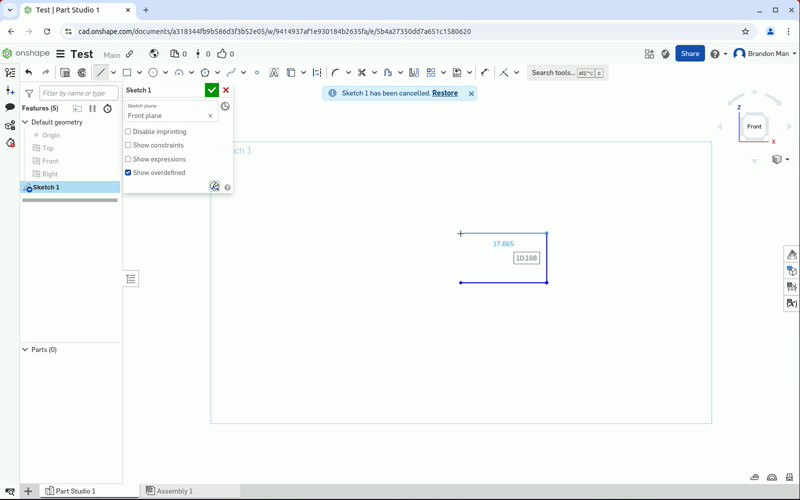
key_up(shift)
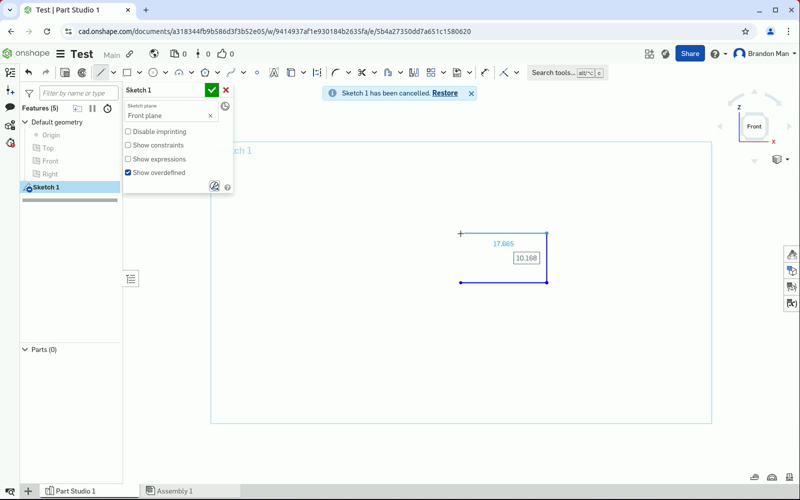
mouse_move(490, 233)
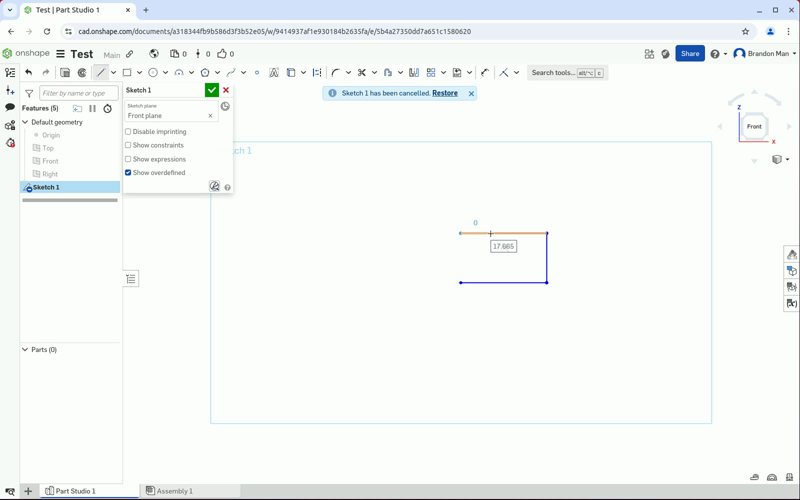
key_down(shift)
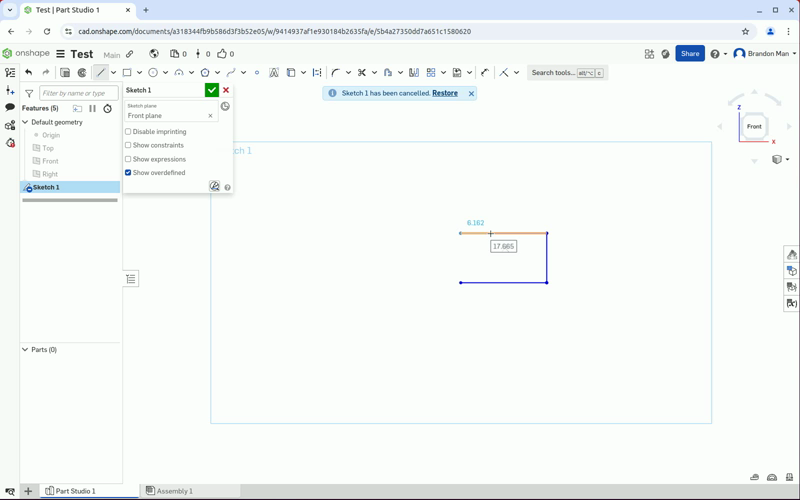
mouse_move(460, 282)
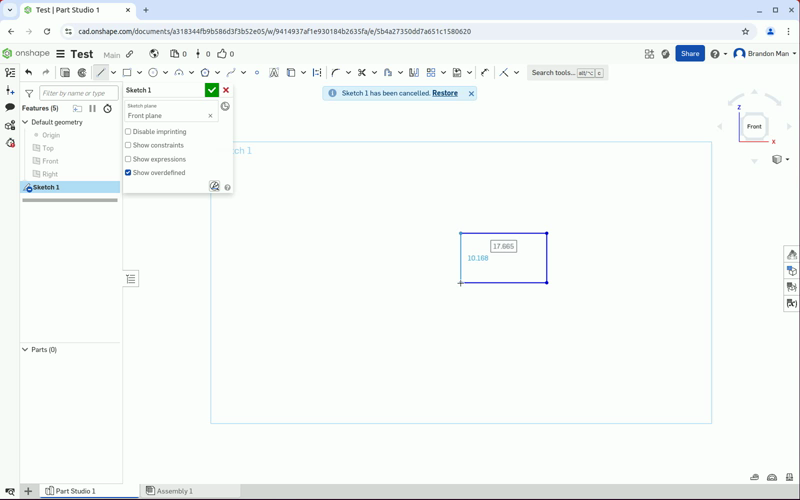
key_up(shift)
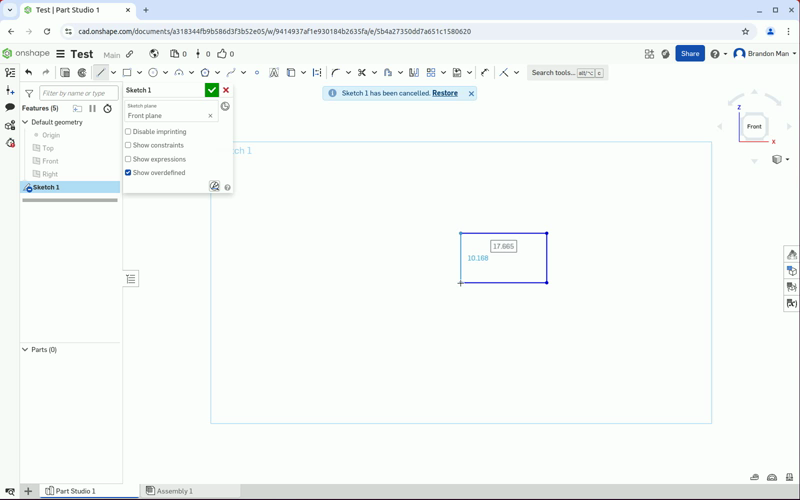
click(460, 282)
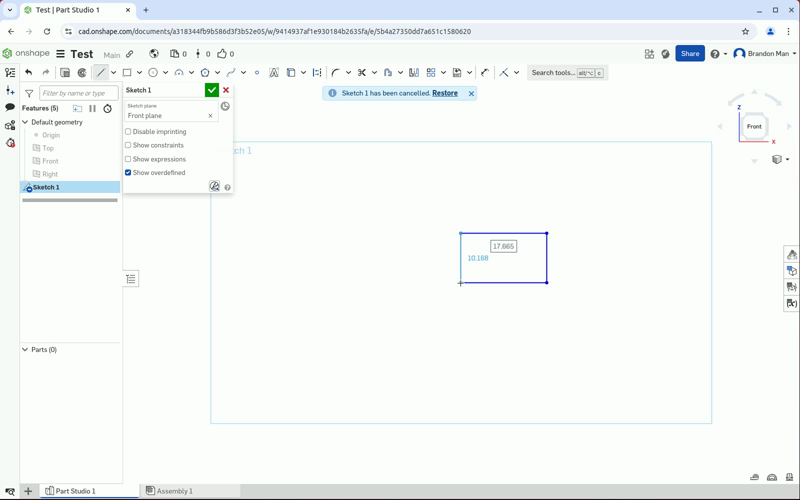
key(esc)
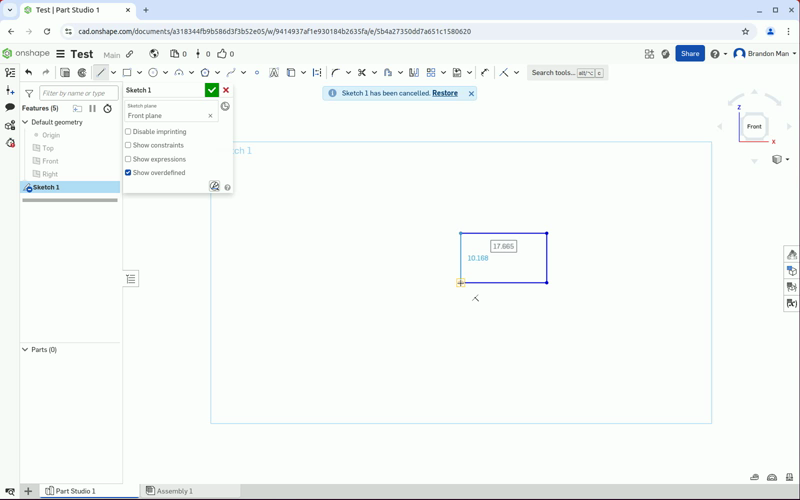
mouse_move(539, 264)
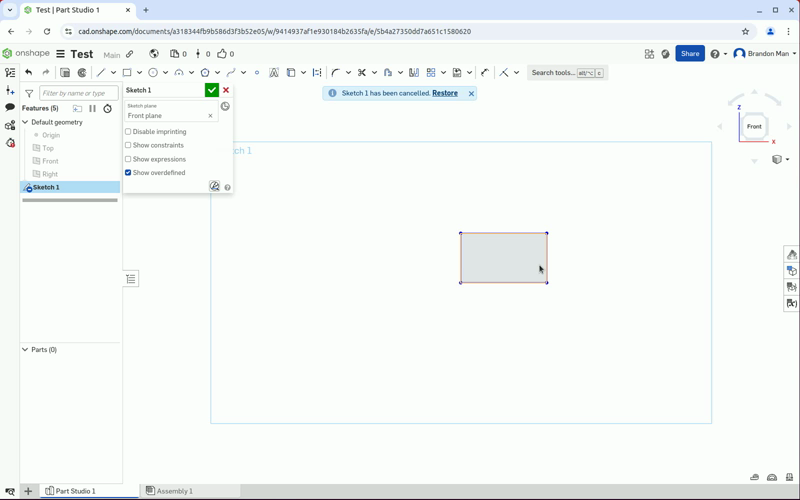
click(539, 264)
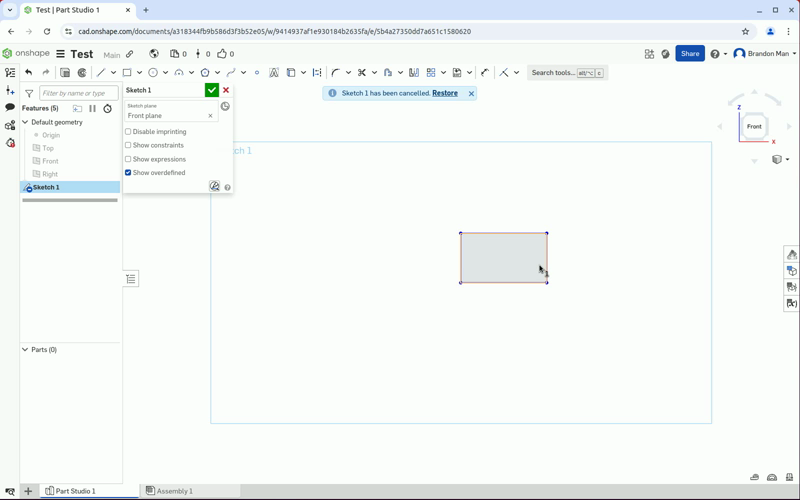
mouse_move(73, 352)
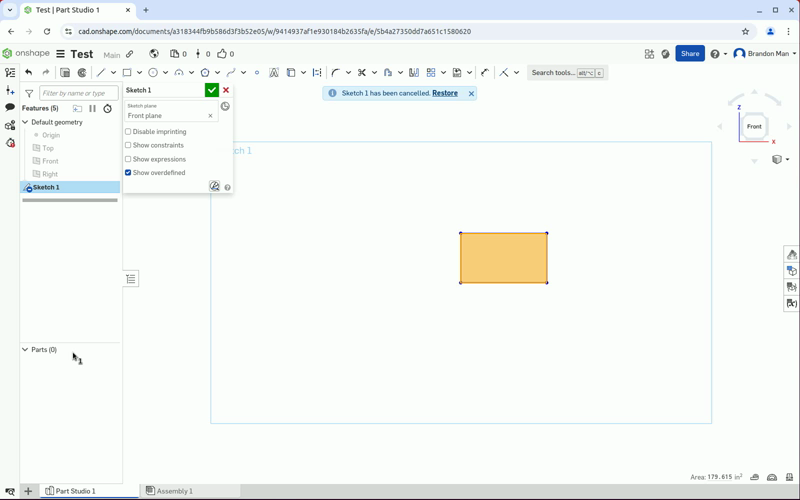
key(shift+y)
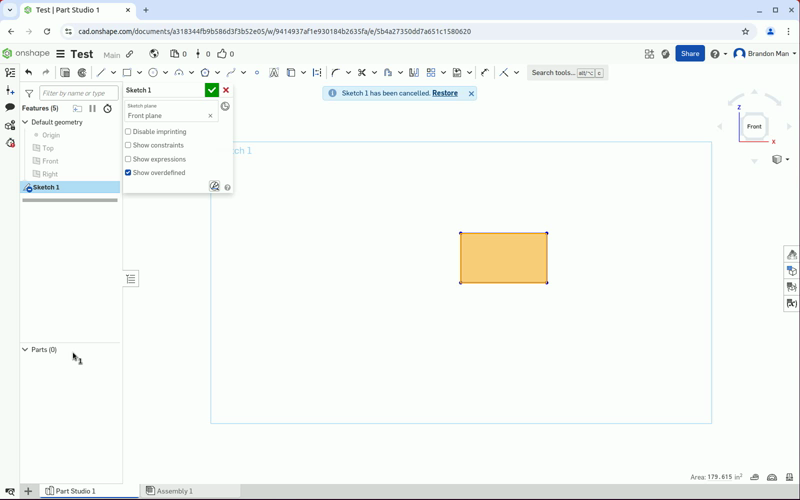
key(shift+e)
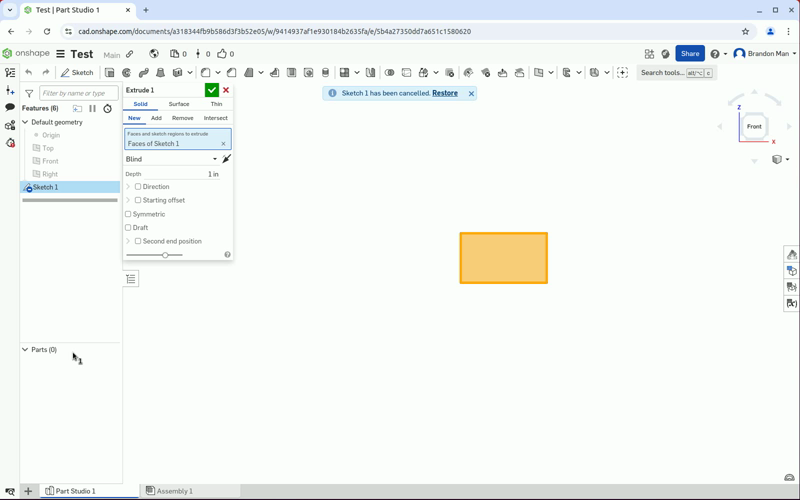
mouse_move(143, 106)
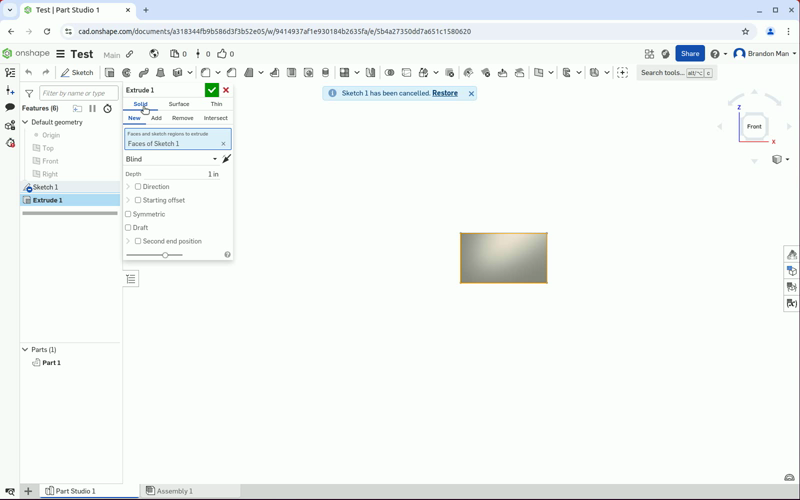
click(143, 106)
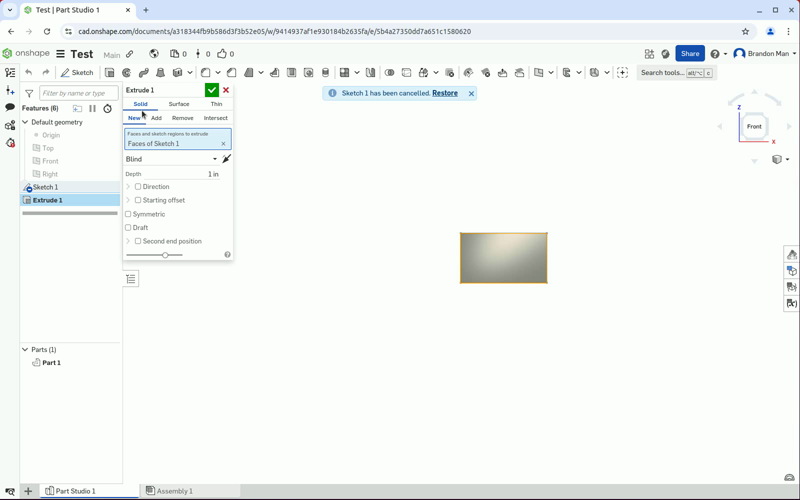
mouse_move(137, 120)
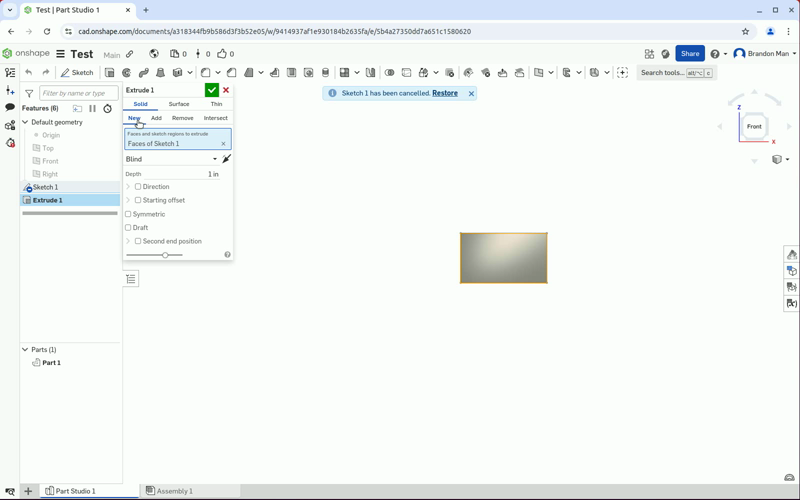
click(137, 120)
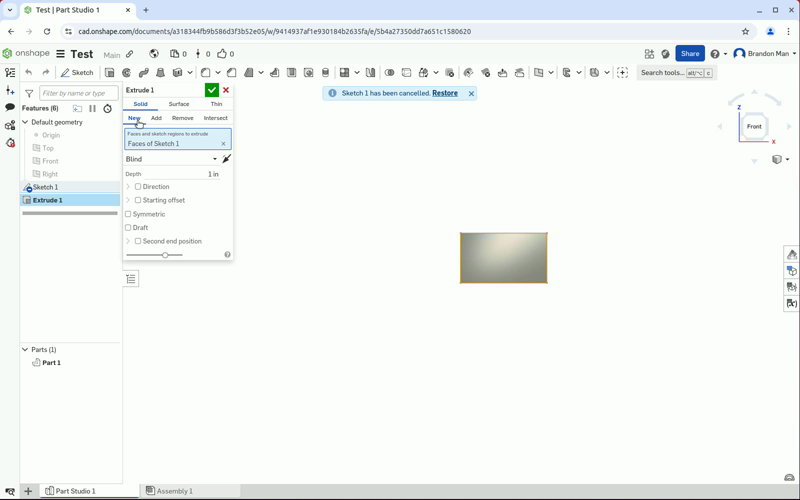
key(tab, 4)
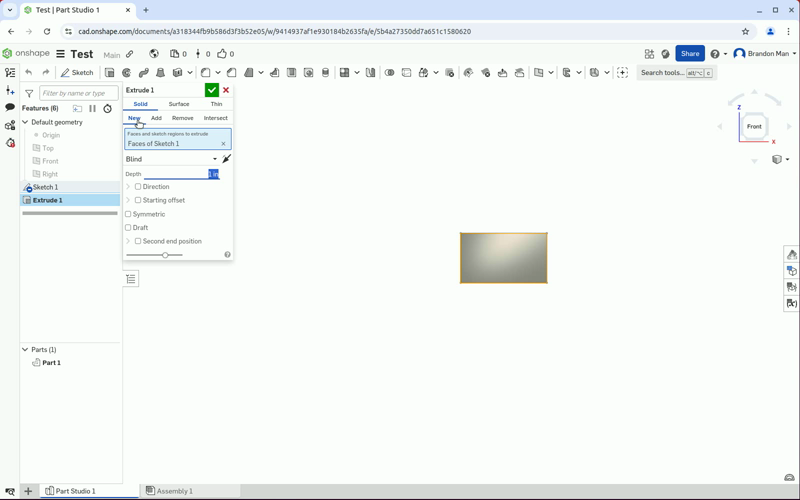
text(2.166)
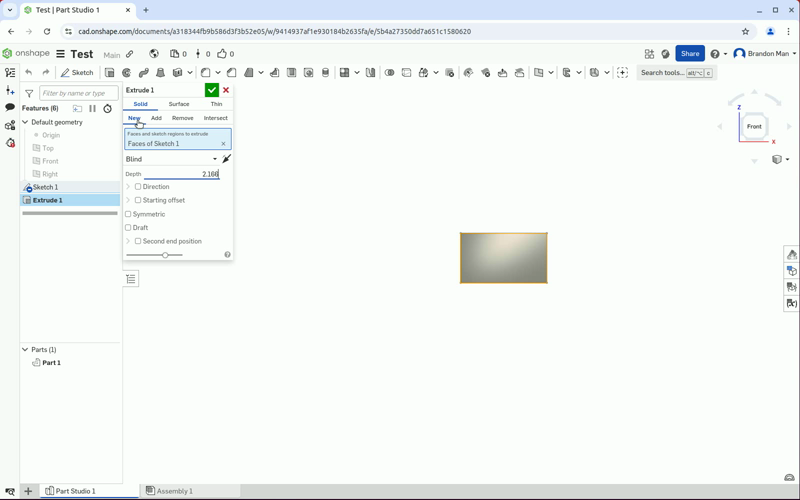
key(enter)
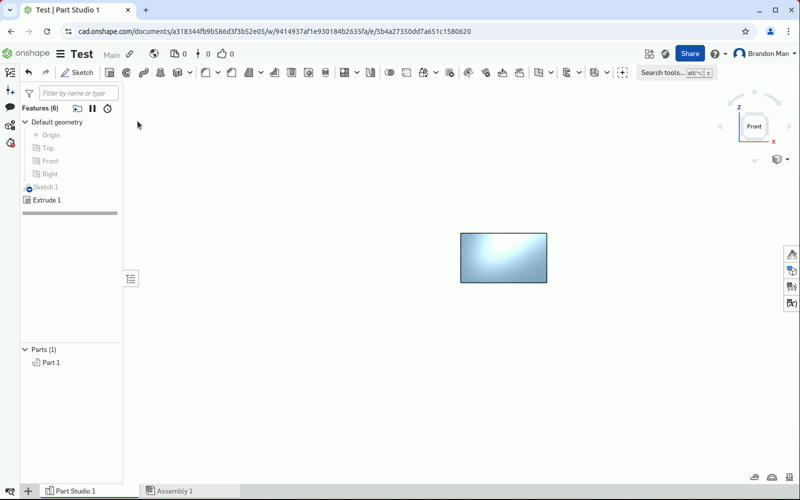
key(shift+h)
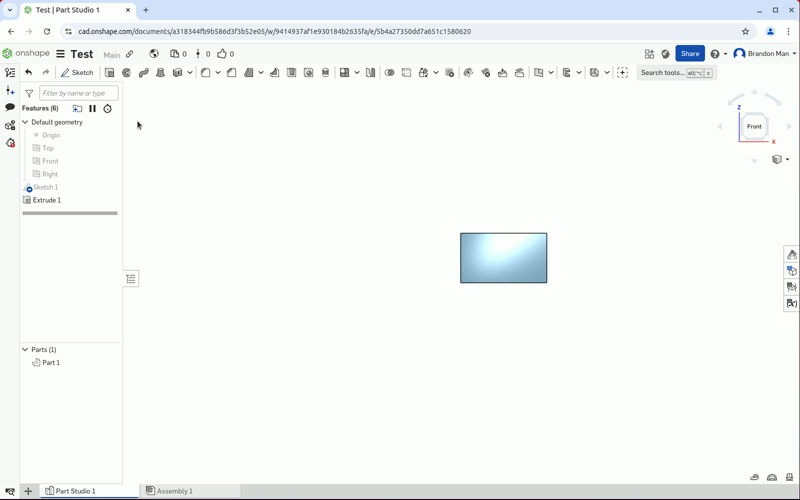
key(shift+h)
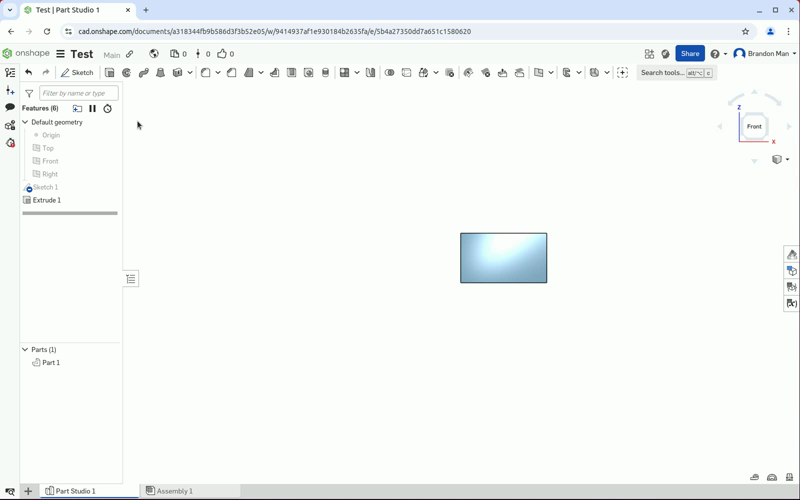
mouse_move(73, 189)
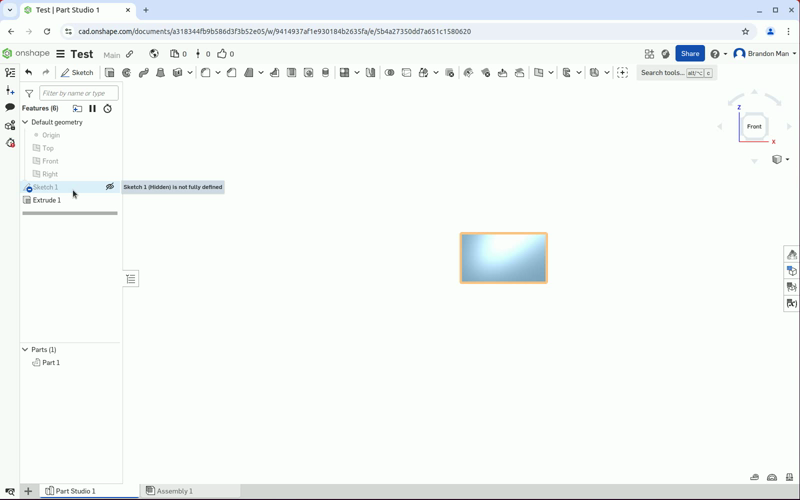
click(73, 189)
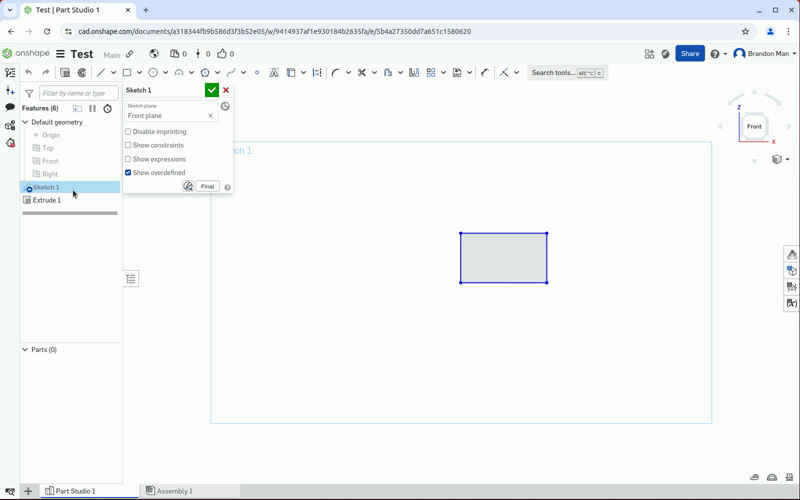
mouse_move(229, 92)
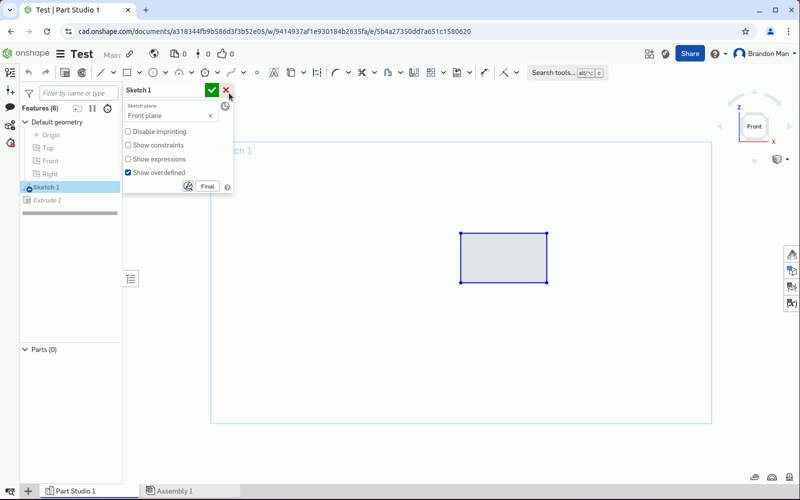
click(229, 92)
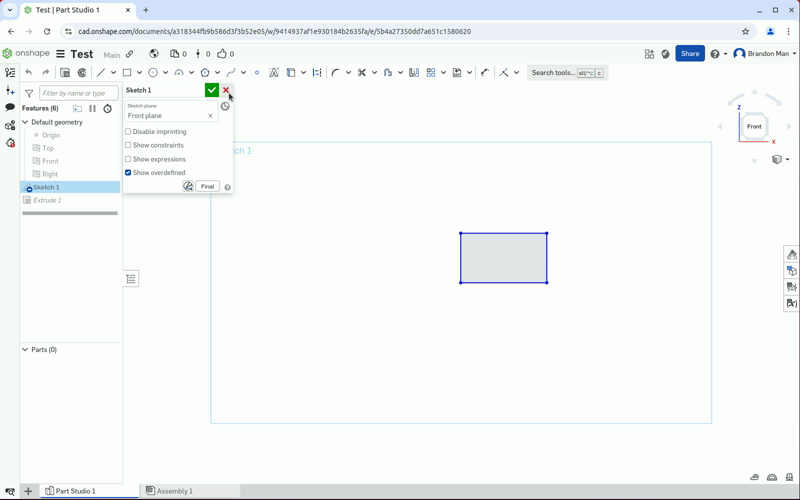
key(shift+s)
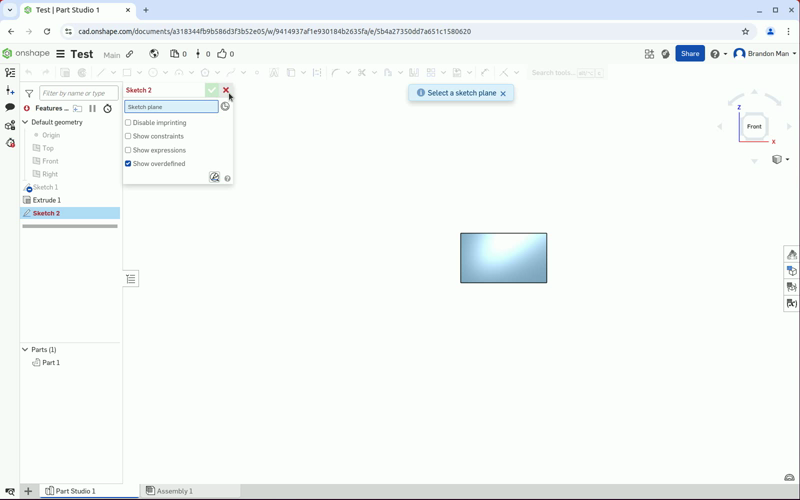
mouse_move(73, 163)
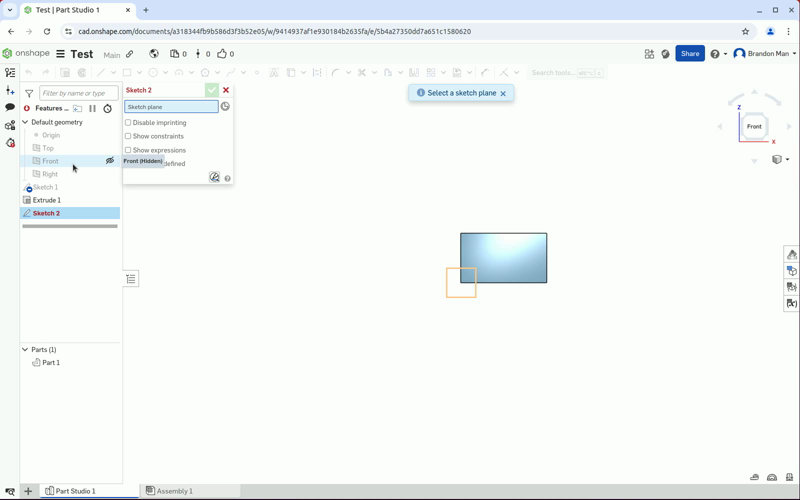
click(73, 163)
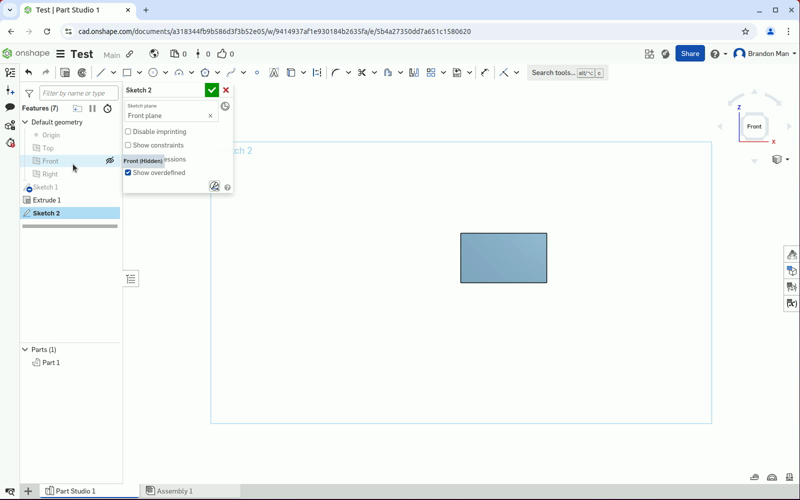
mouse_move(73, 352)
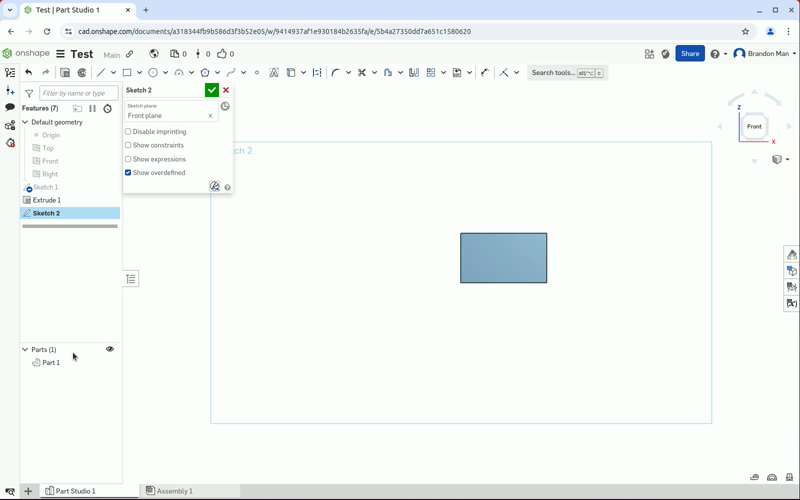
key(y)
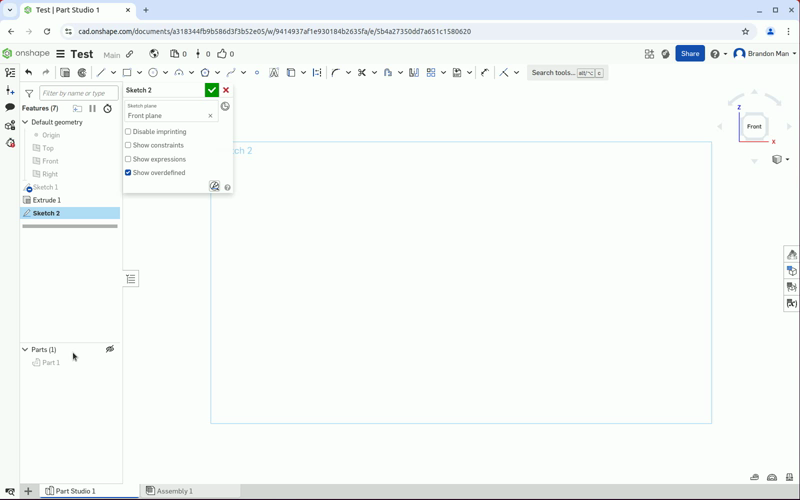
key(l)
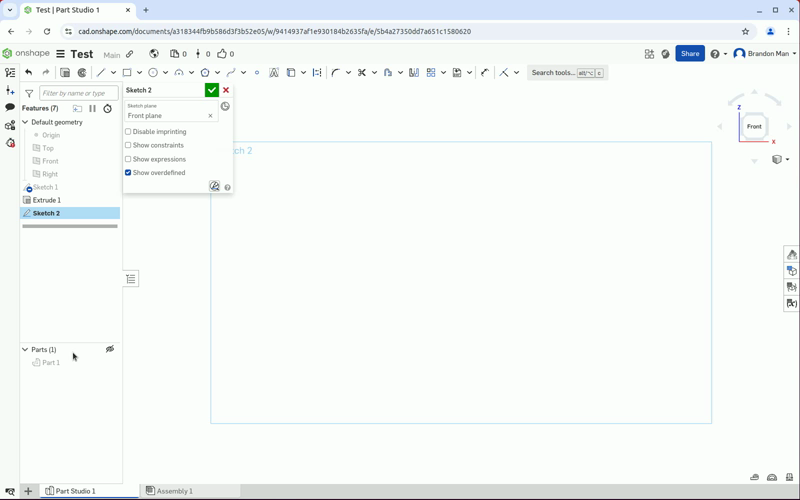
key_down(shift)
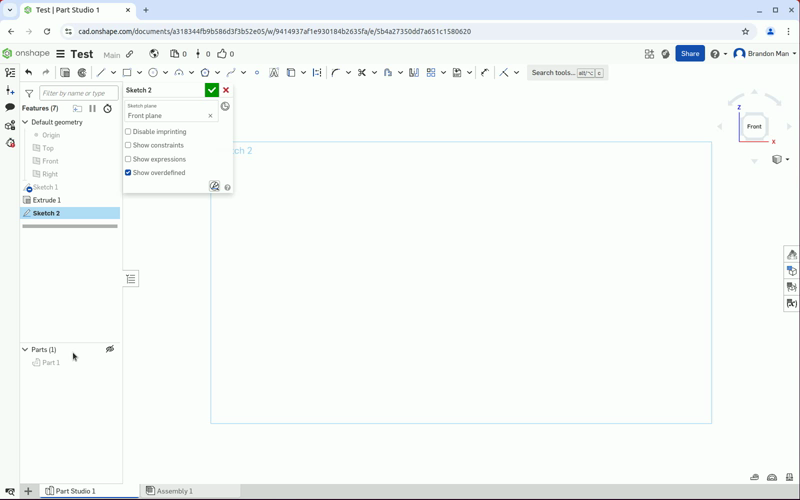
mouse_move(460, 322)
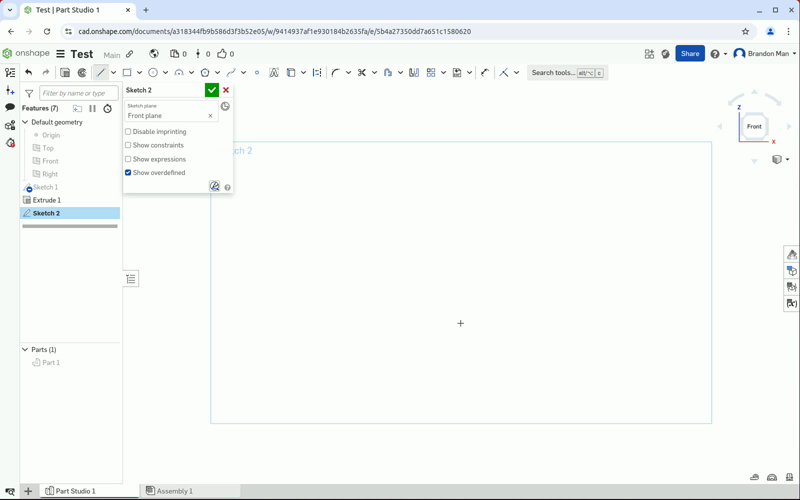
click(460, 322)
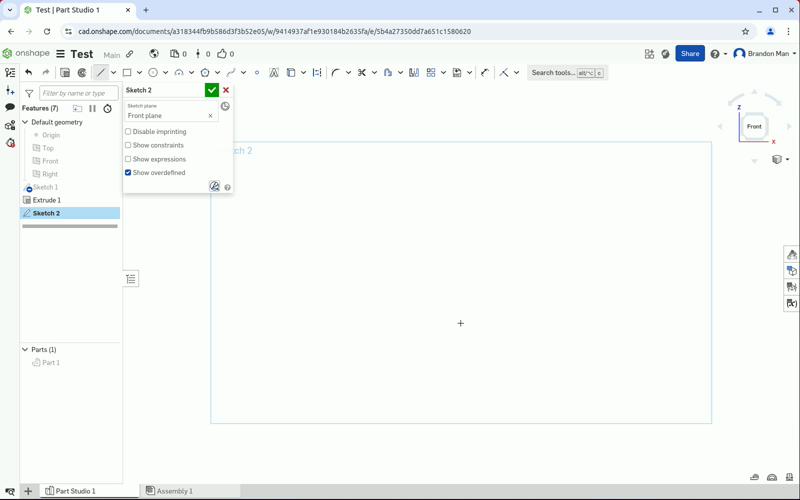
key_up(shift)
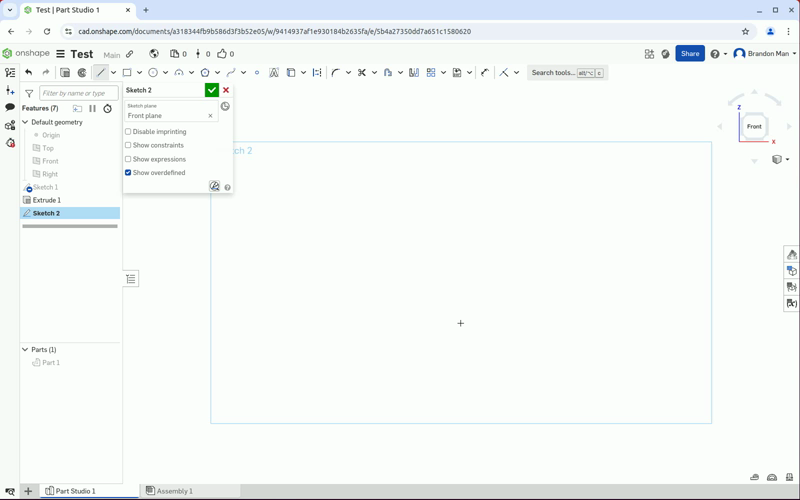
key_down(shift)
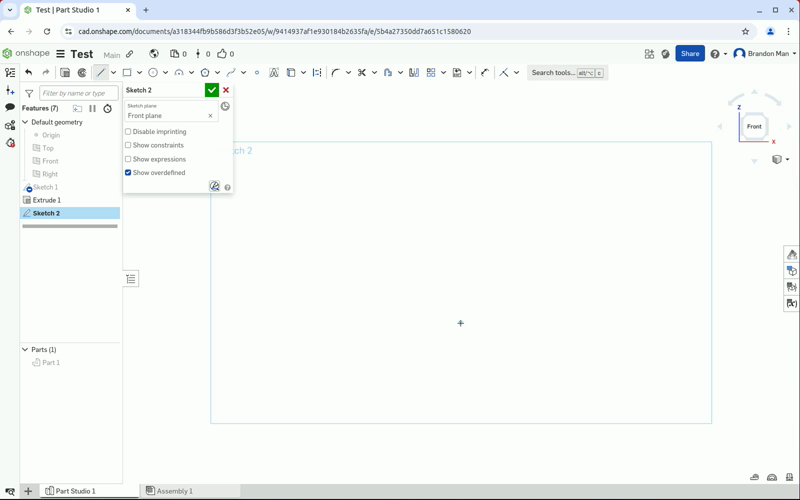
mouse_move(546, 322)
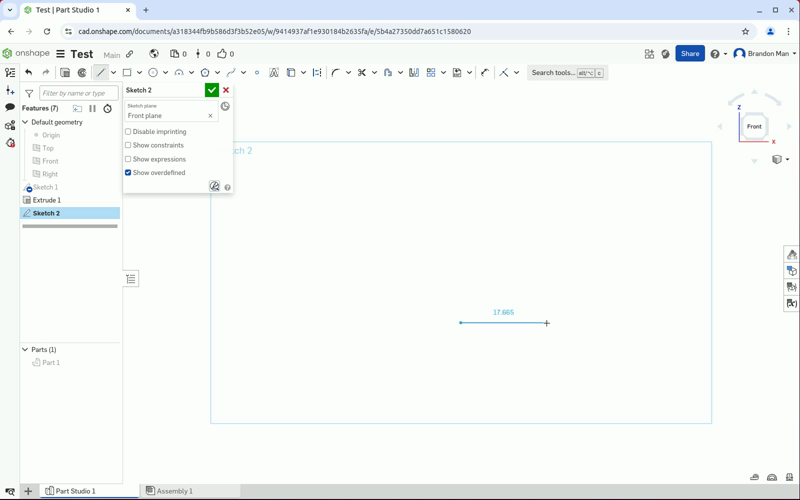
click(546, 322)
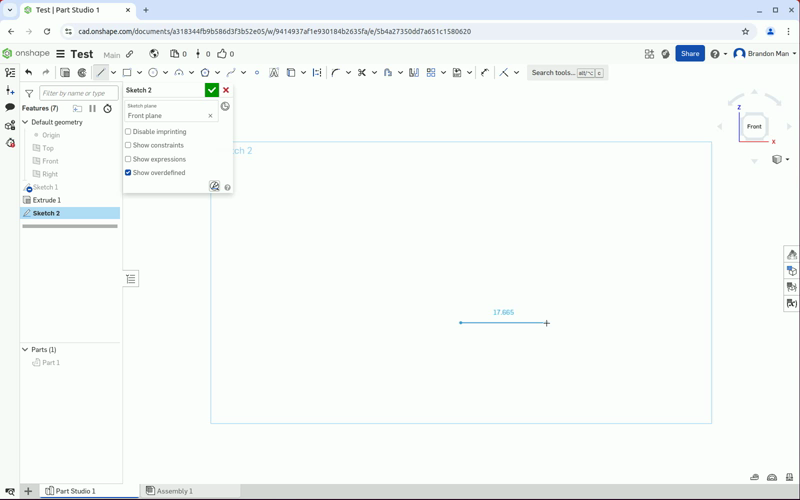
key_up(shift)
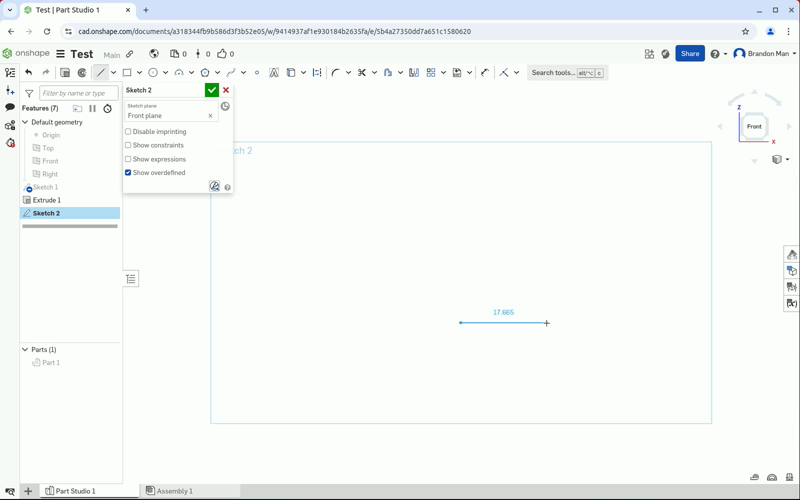
key_down(shift)
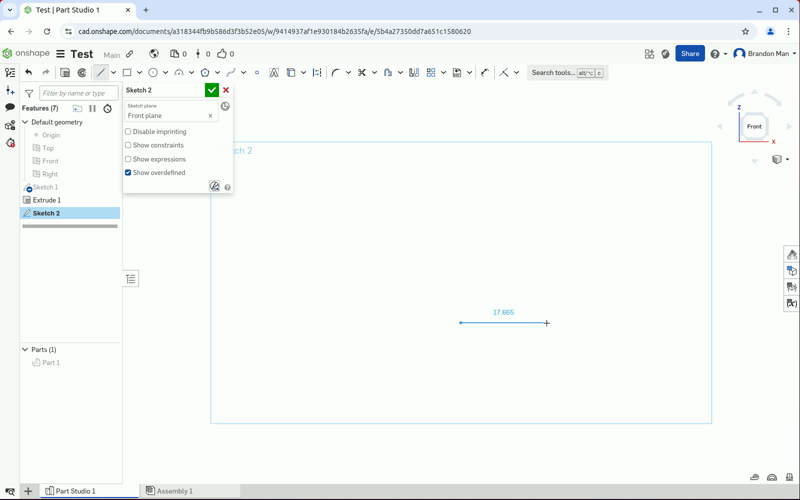
mouse_move(576, 322)
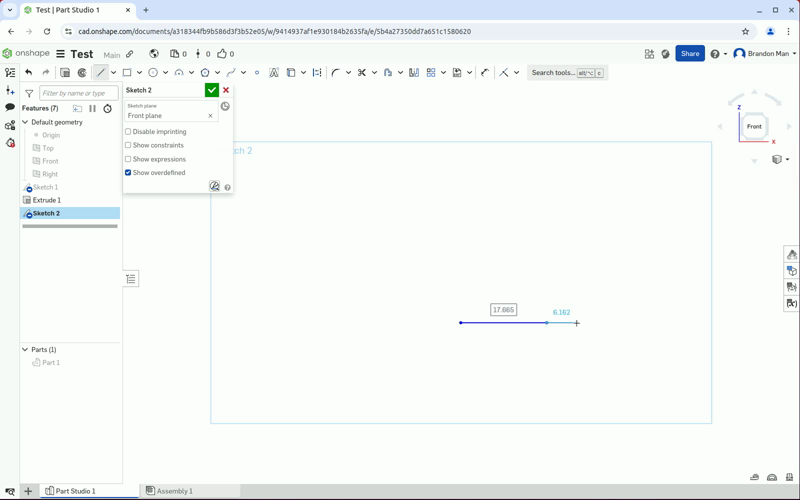
mouse_move(546, 294)
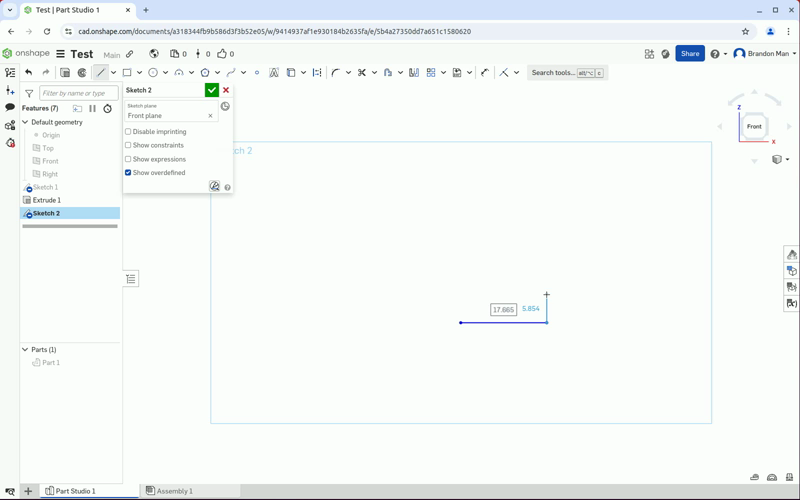
click(546, 294)
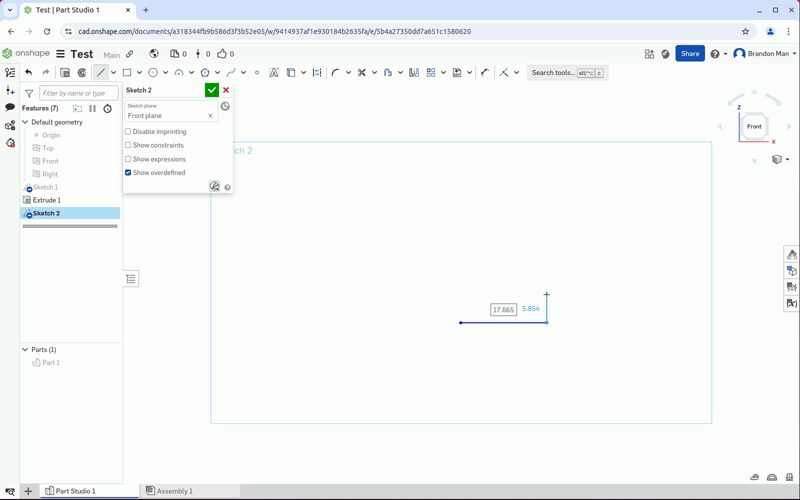
key_up(shift)
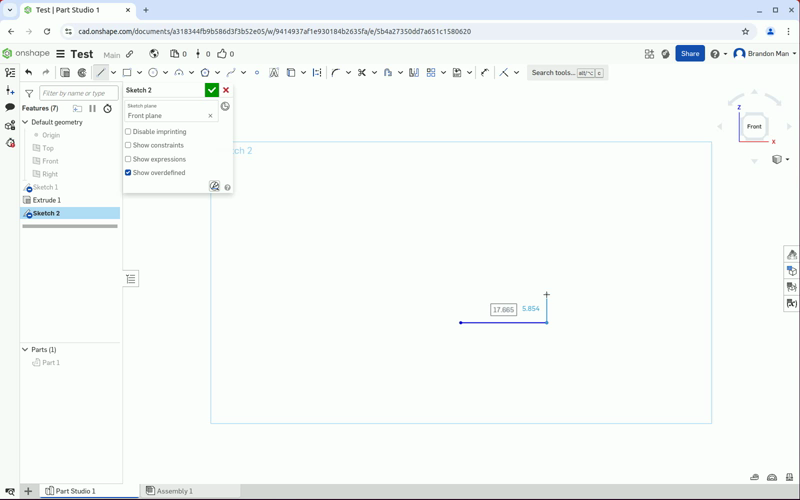
key_down(shift)
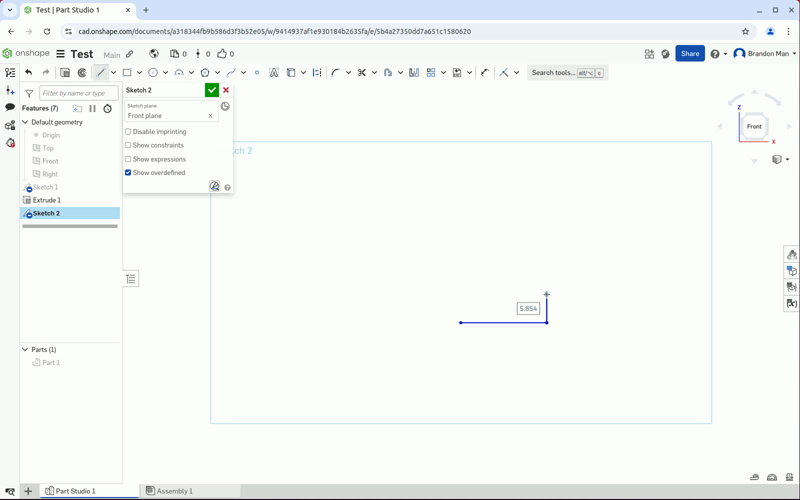
mouse_move(460, 294)
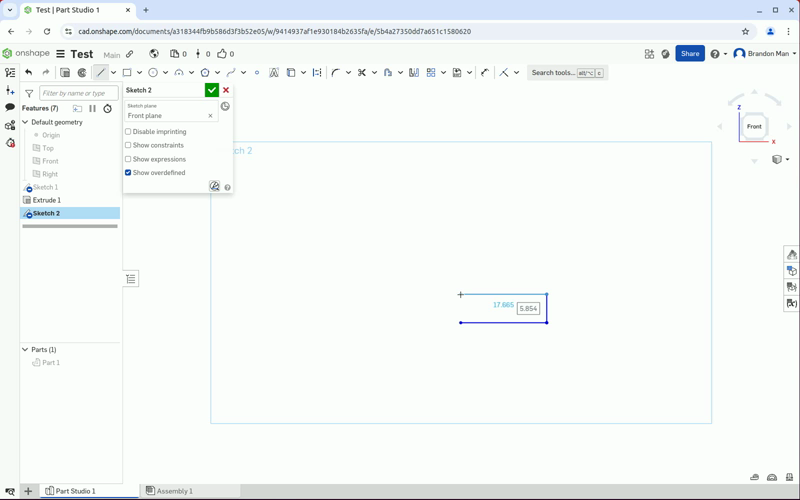
click(460, 294)
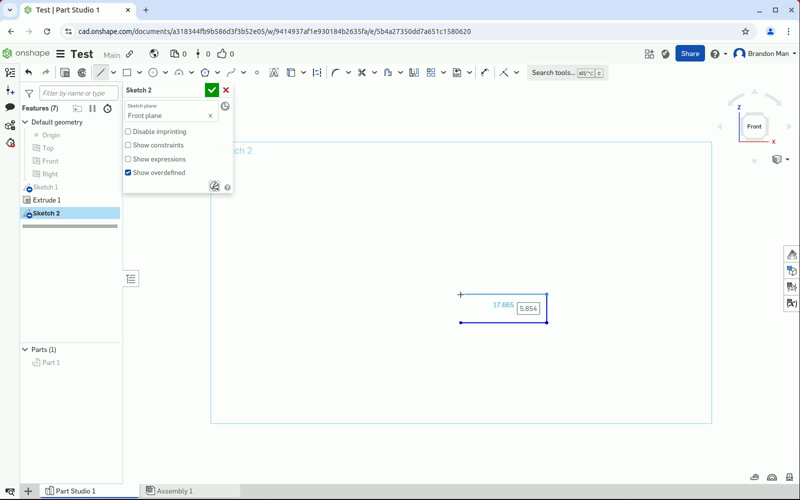
key_up(shift)
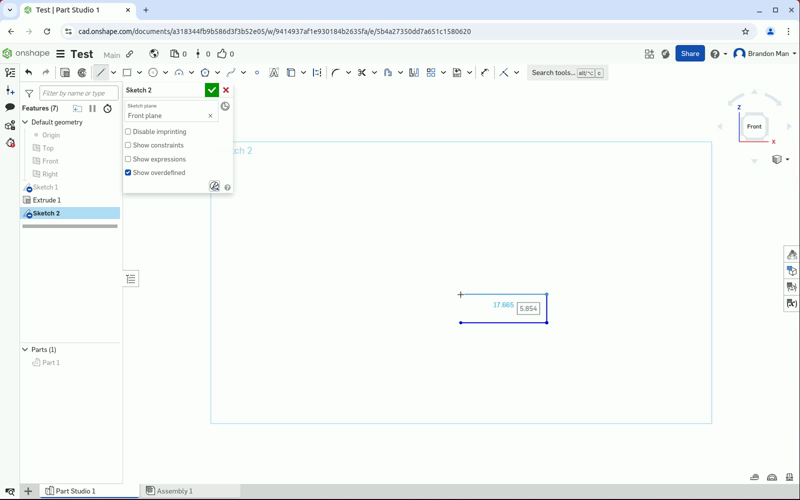
mouse_move(490, 294)
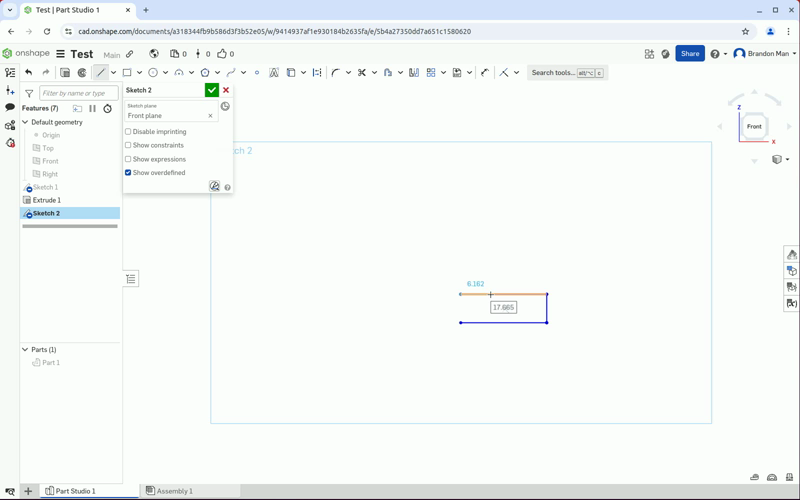
key_down(shift)
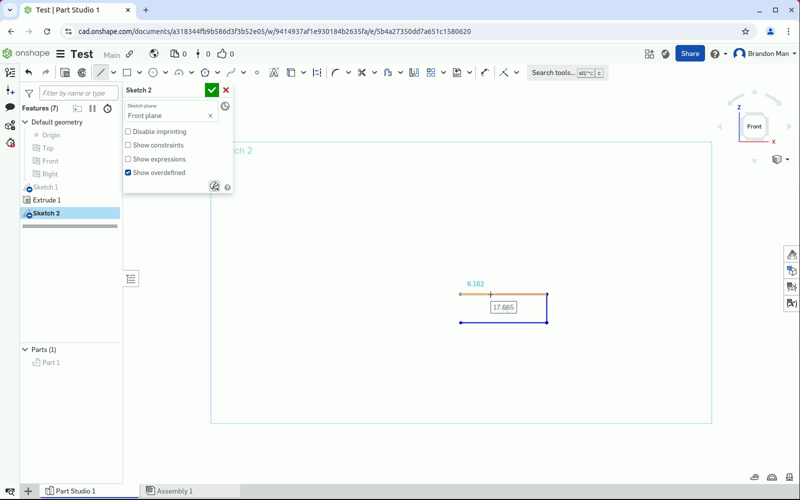
mouse_move(460, 322)
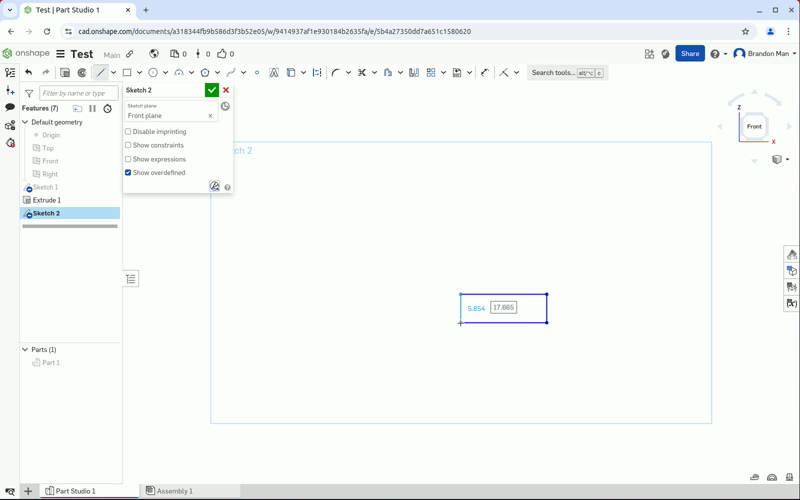
key_up(shift)
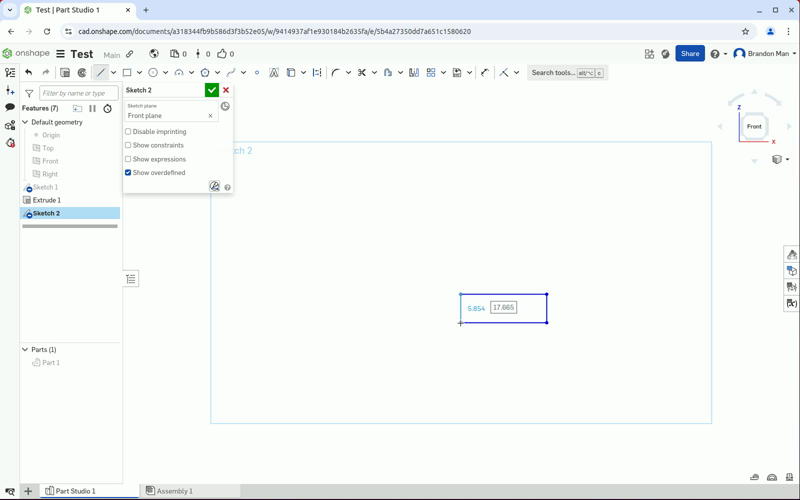
click(460, 322)
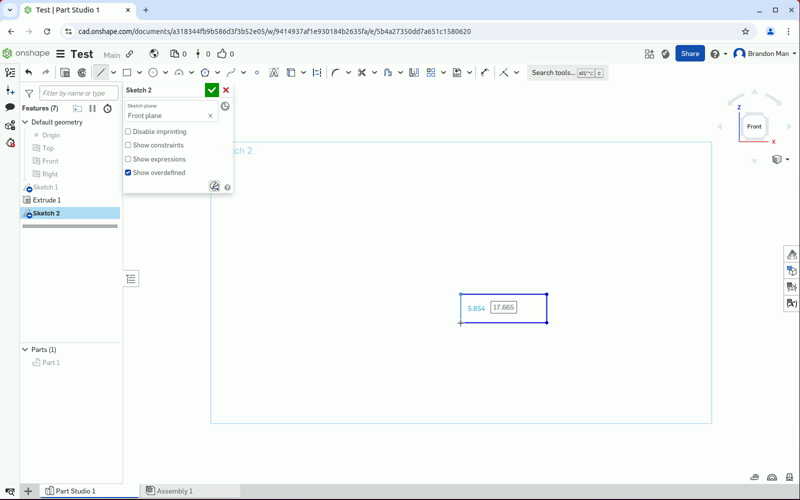
key(esc)
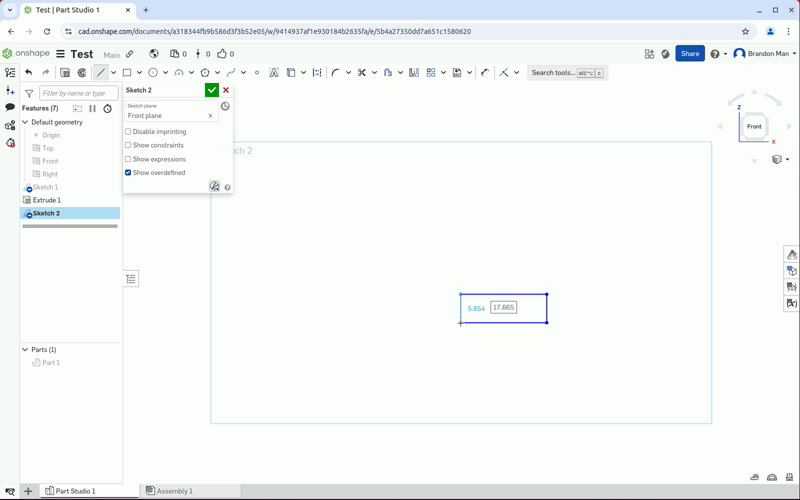
mouse_move(472, 298)
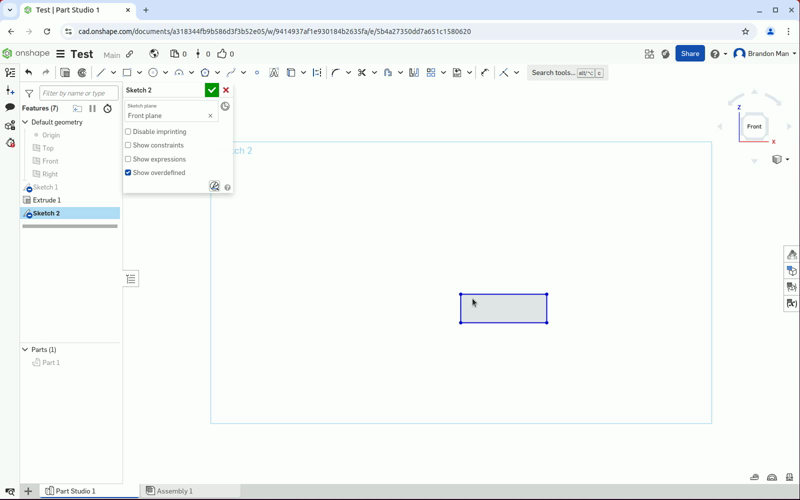
click(472, 298)
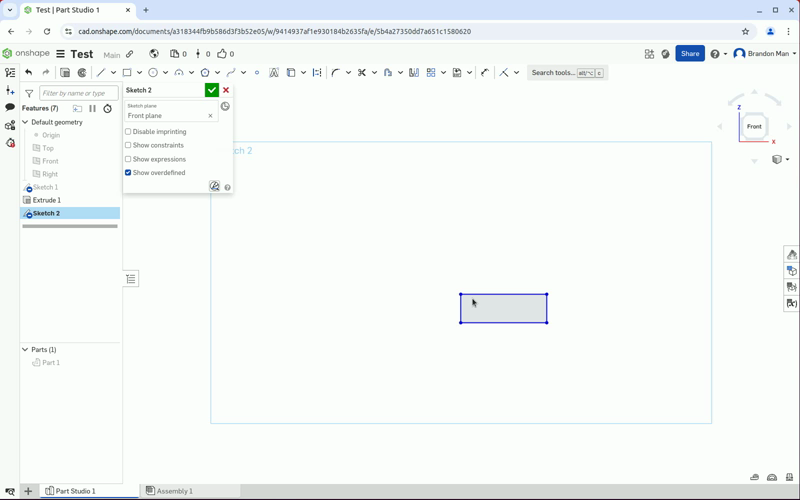
mouse_move(73, 352)
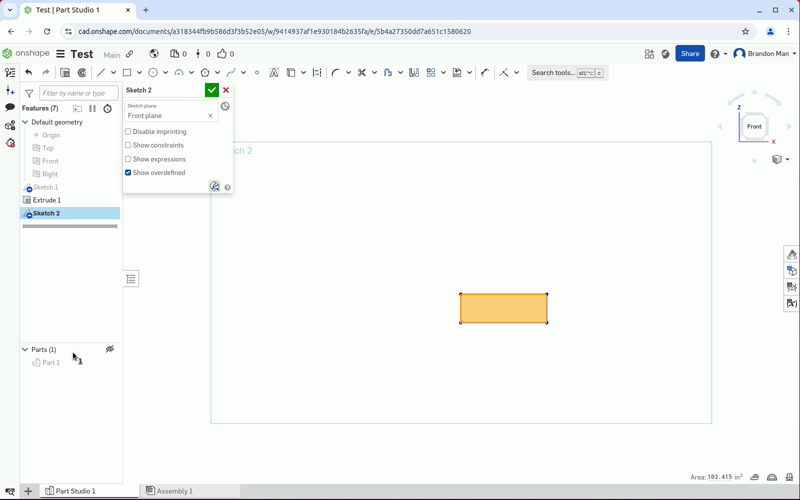
key(shift+y)
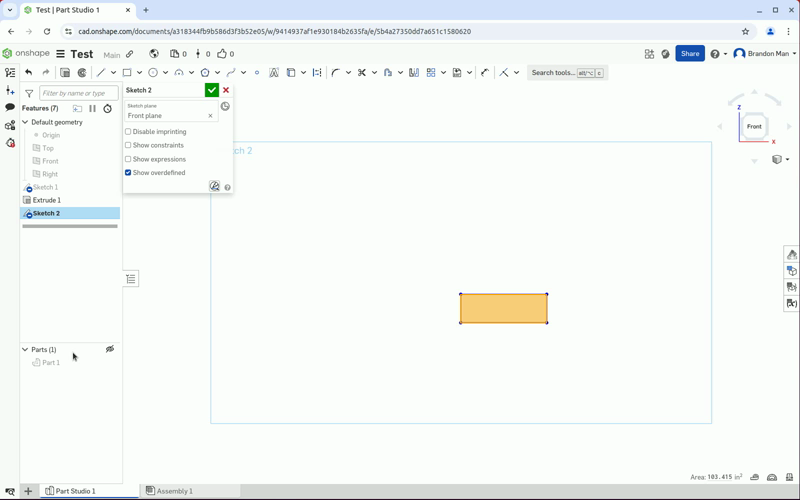
key(shift+e)
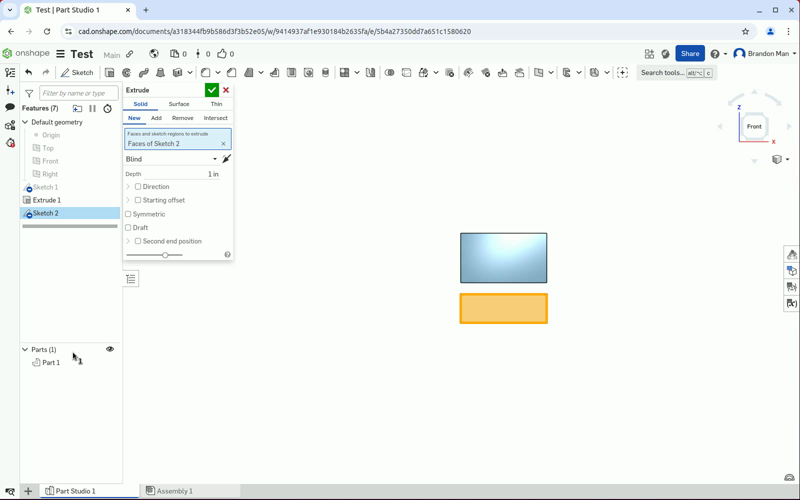
mouse_move(143, 106)
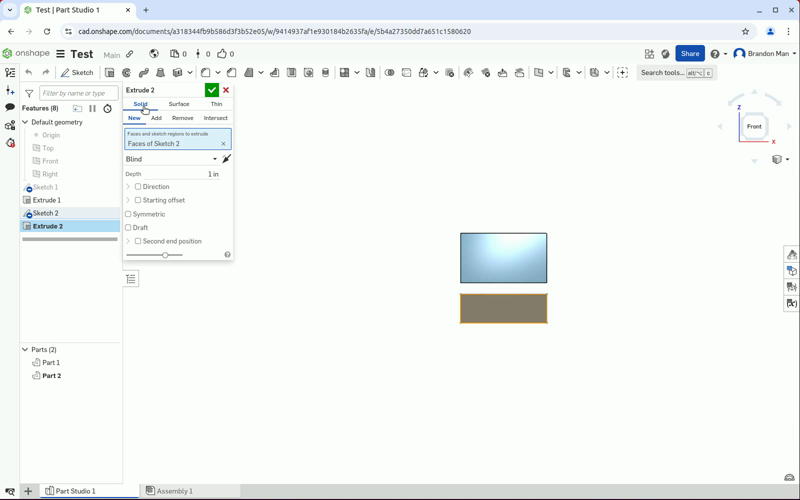
click(143, 106)
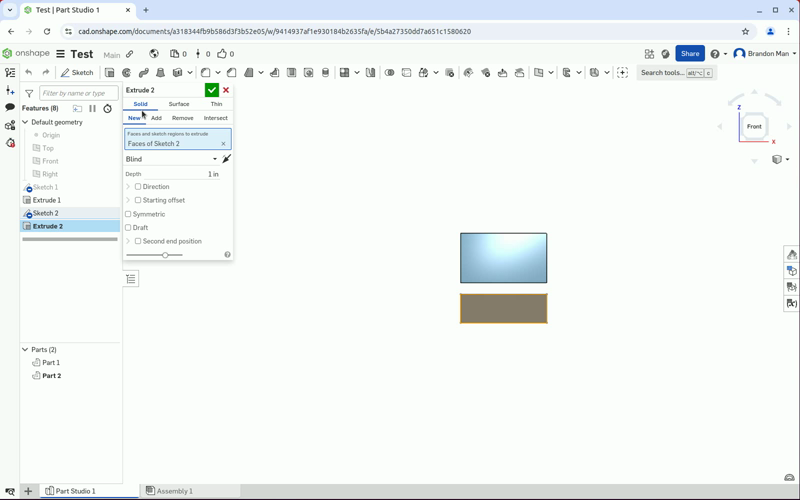
mouse_move(137, 120)
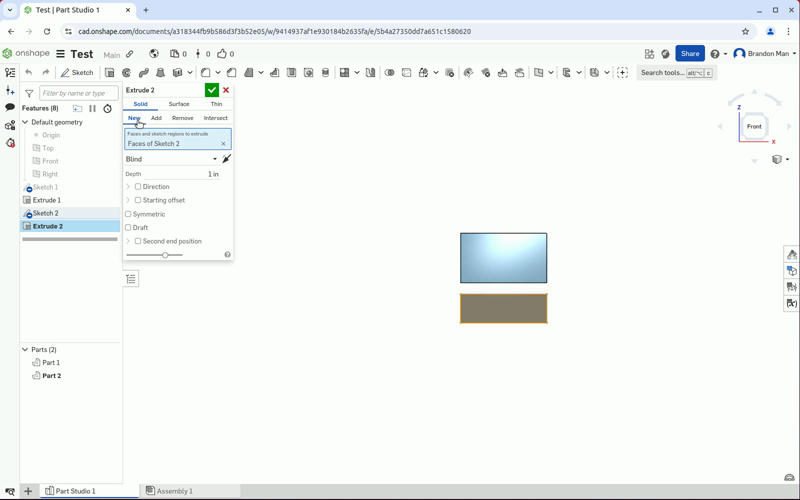
click(137, 120)
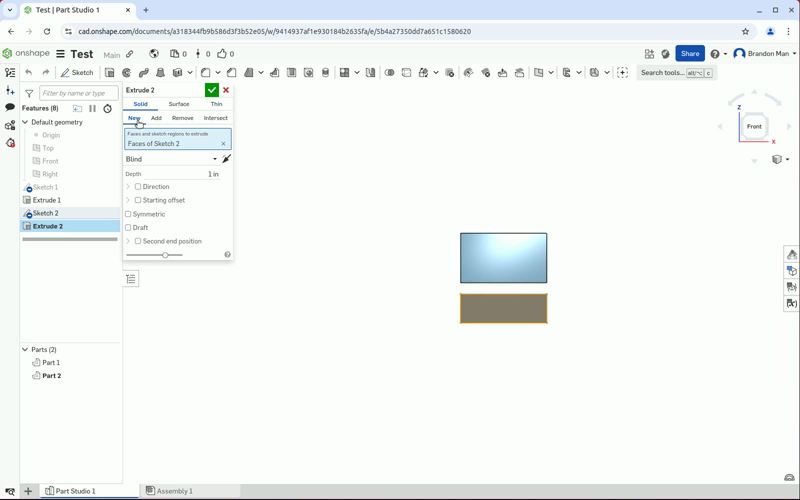
key(tab, 4)
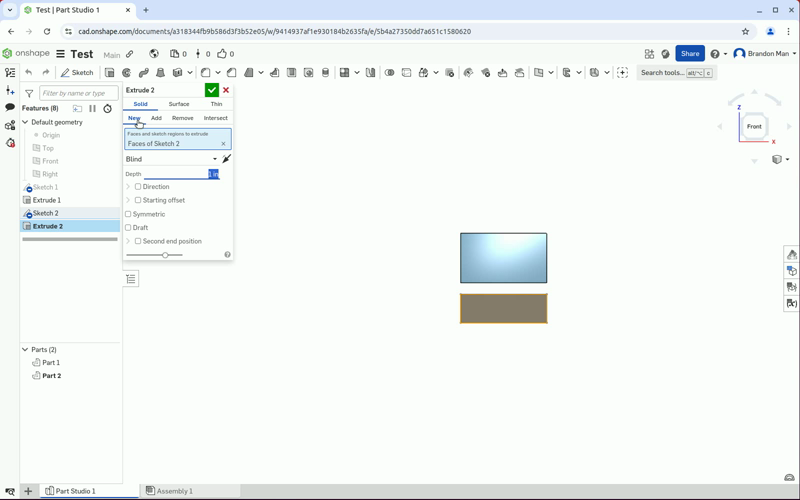
text(2.166)
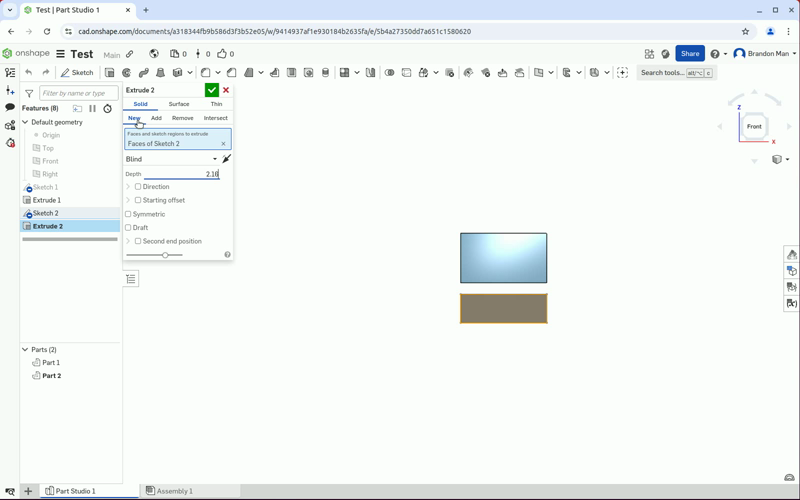
key(enter)
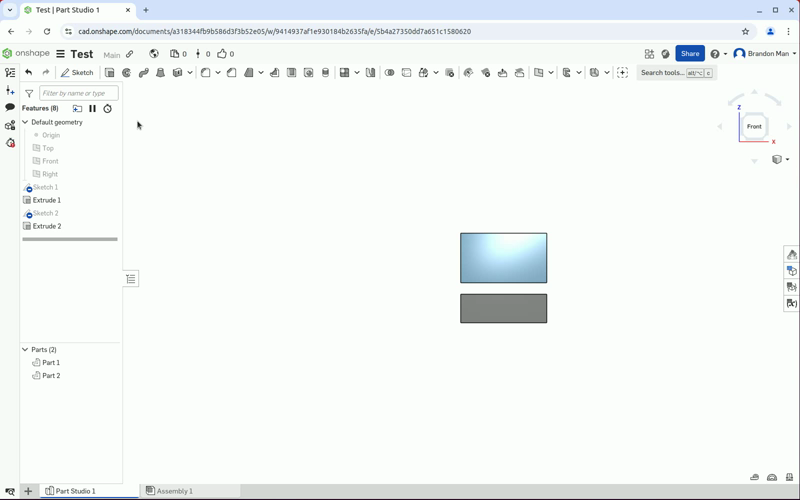
key(shift+h)
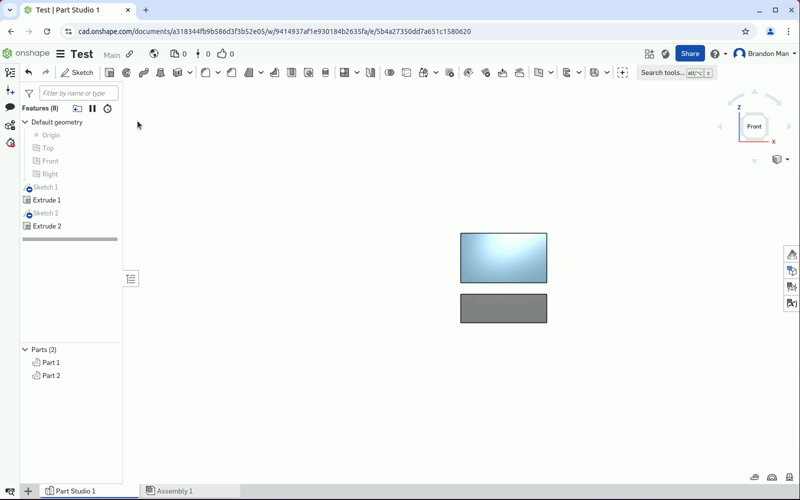
key(shift+h)
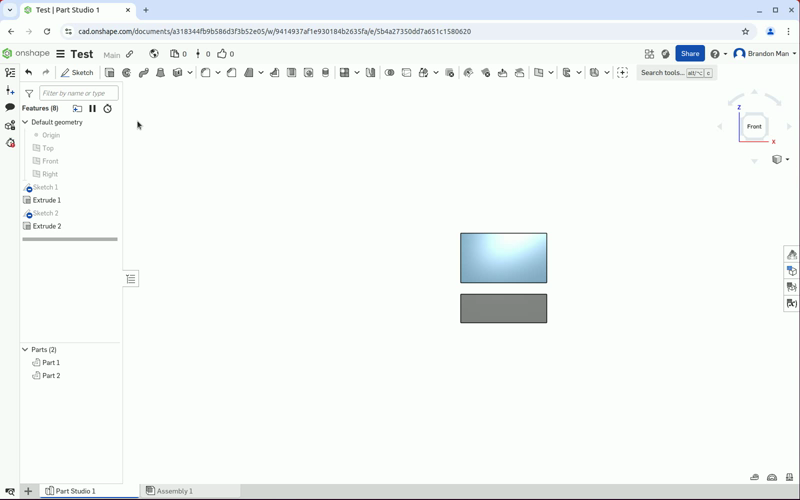
mouse_move(73, 189)
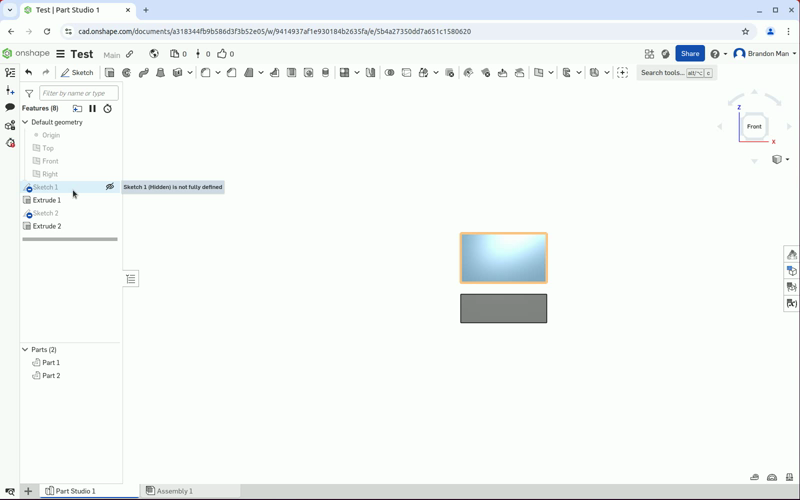
click(73, 189)
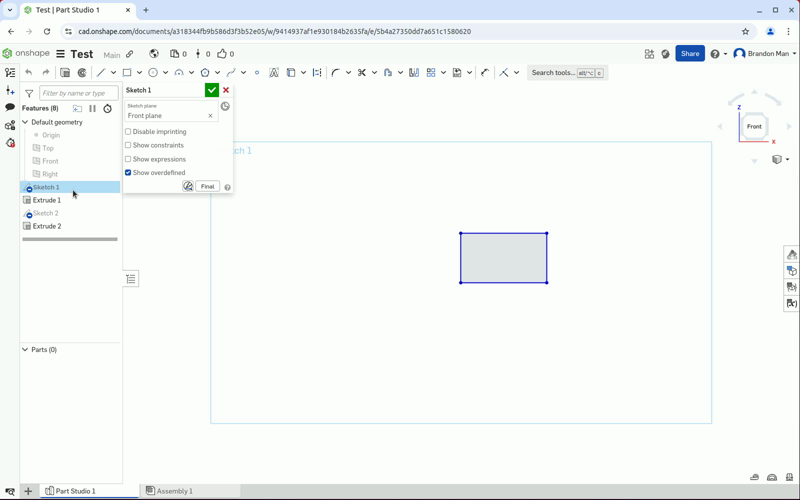
mouse_move(229, 92)
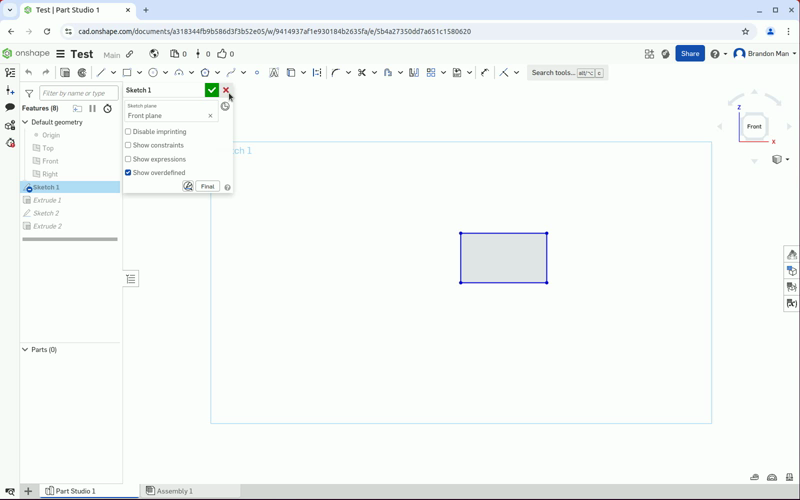
click(229, 92)
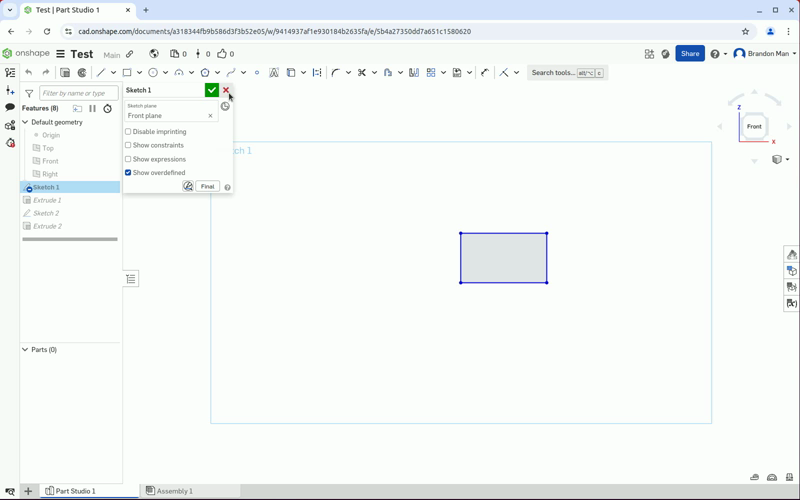
key(shift+s)
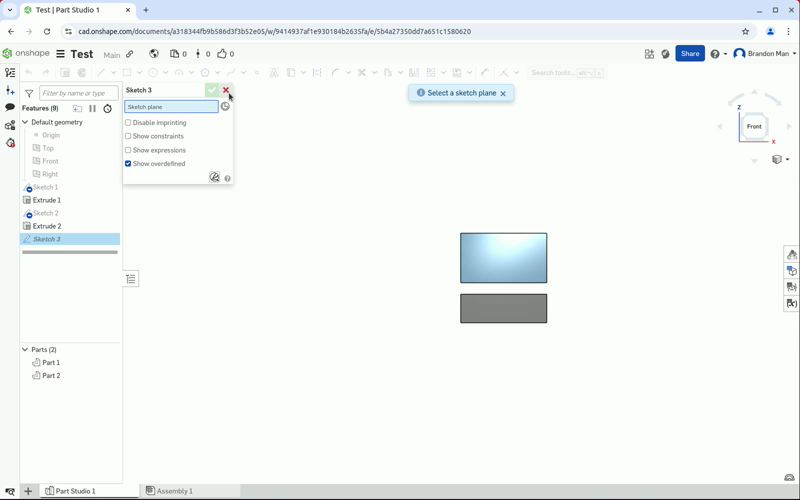
mouse_move(73, 163)
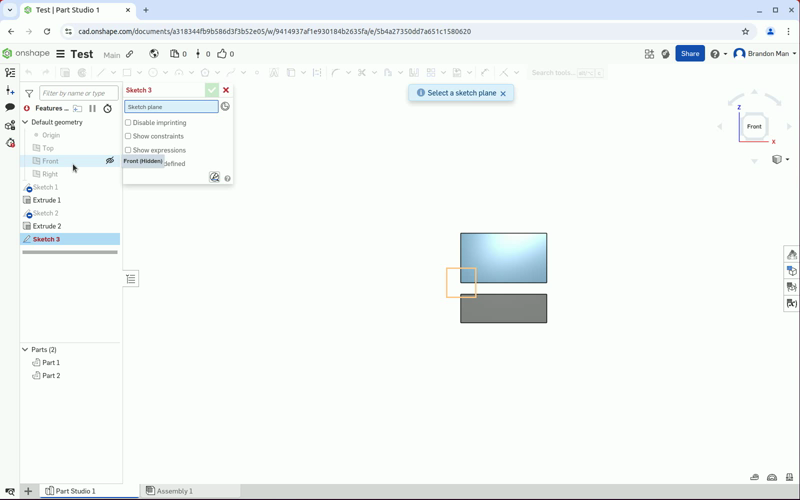
click(73, 163)
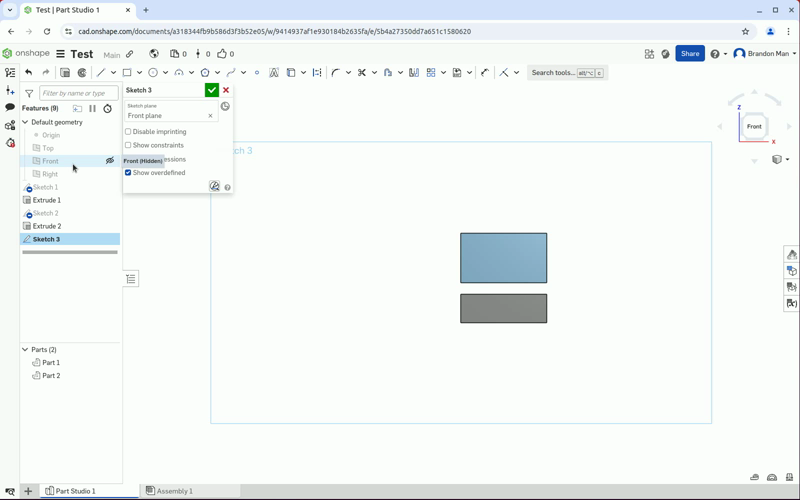
mouse_move(73, 352)
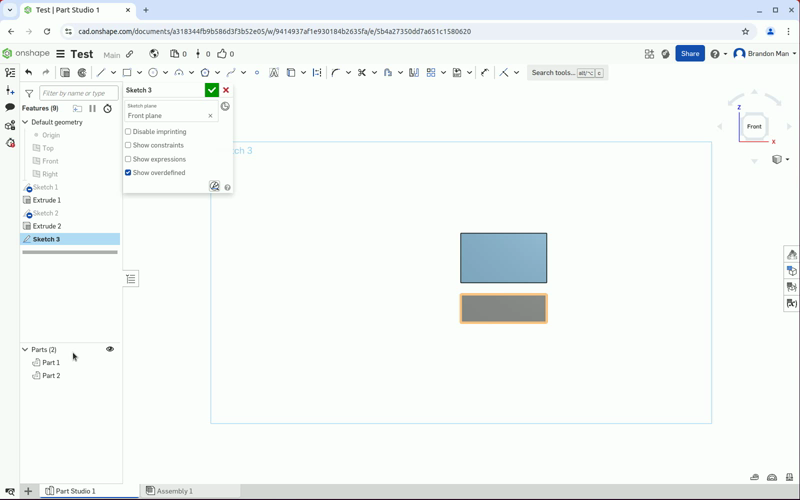
key(y)
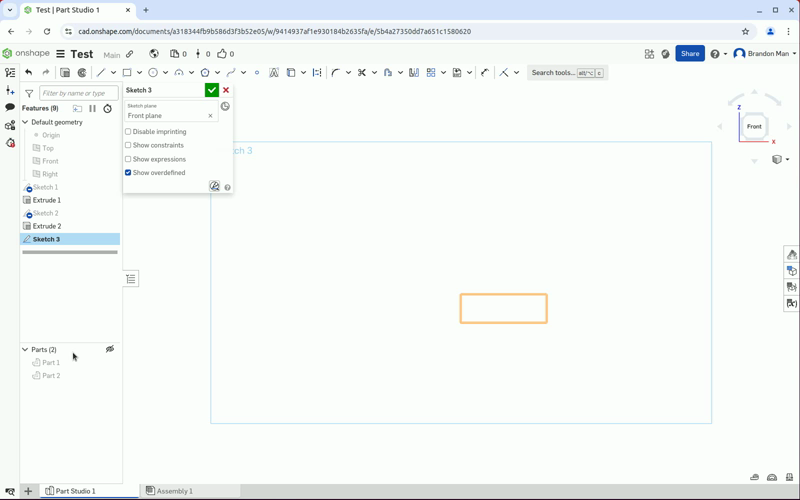
key(l)
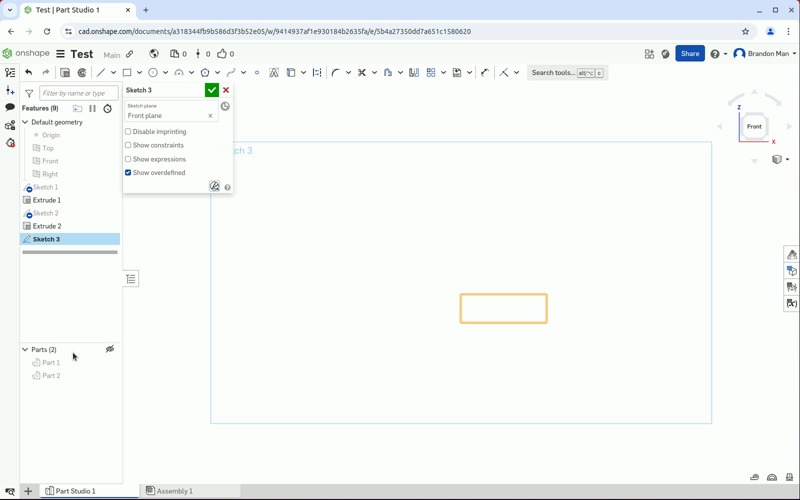
key_down(shift)
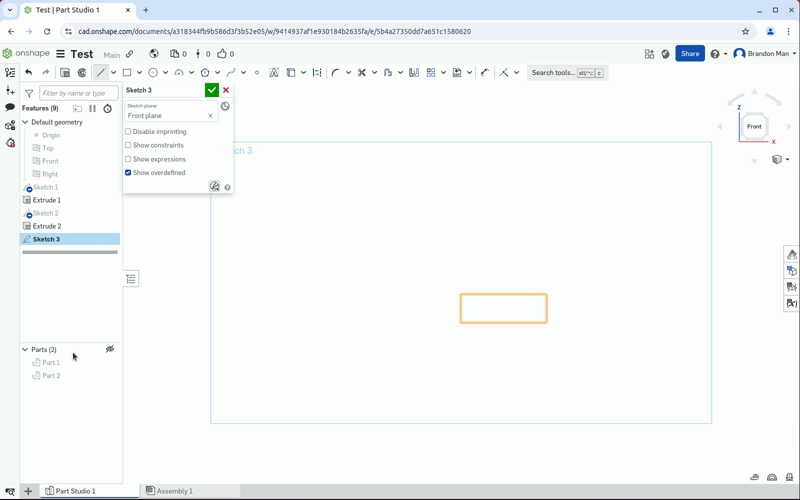
mouse_move(396, 282)
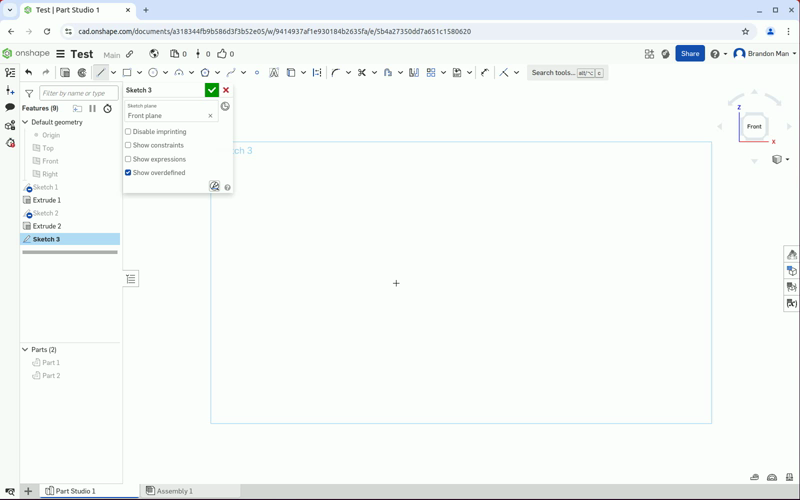
click(396, 282)
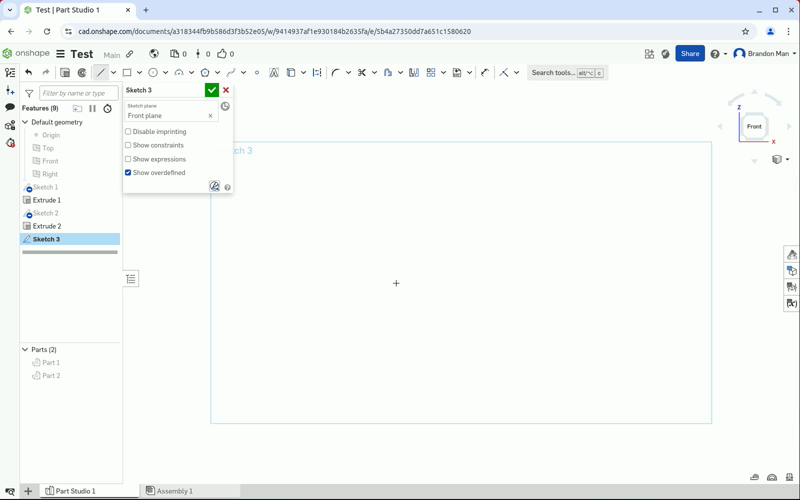
key_up(shift)
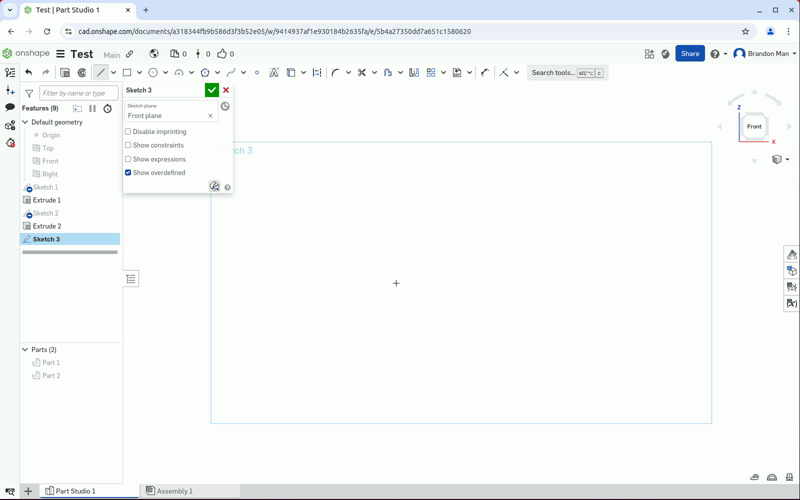
key_down(shift)
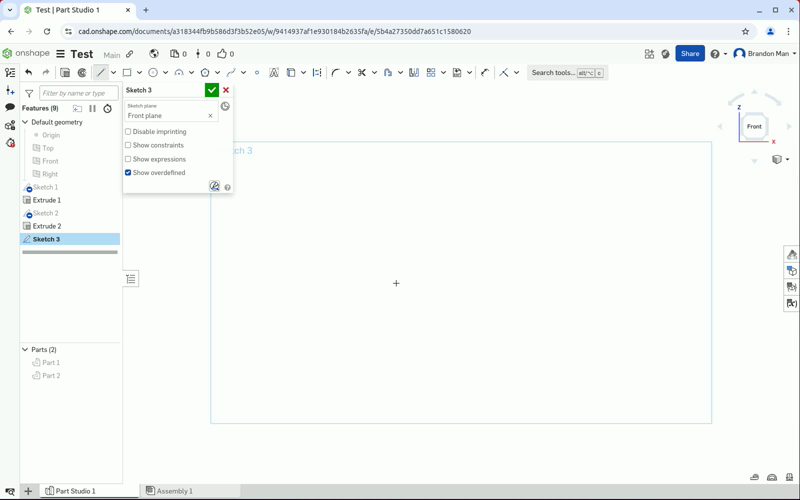
mouse_move(426, 282)
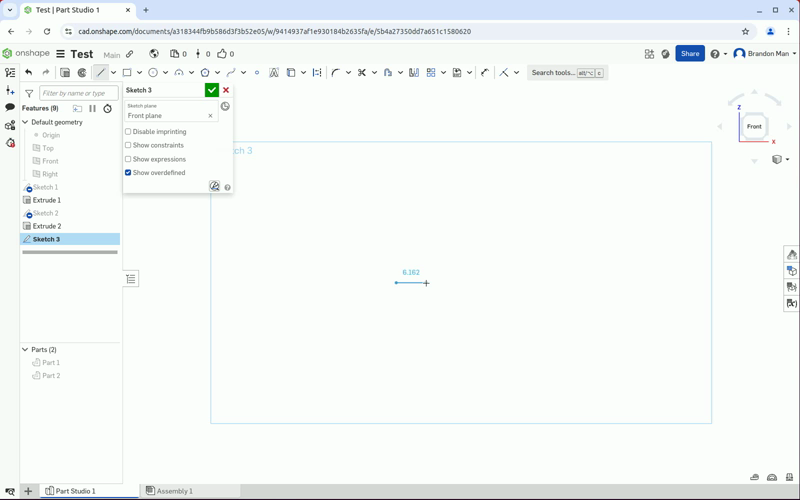
mouse_move(447, 282)
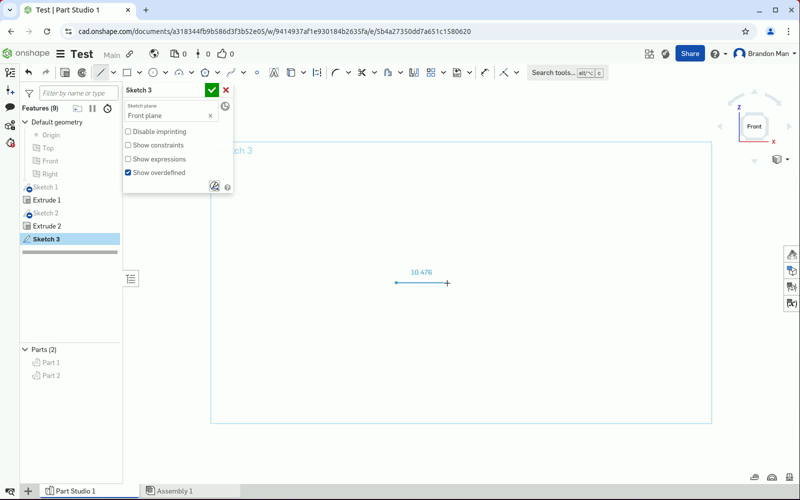
click(447, 282)
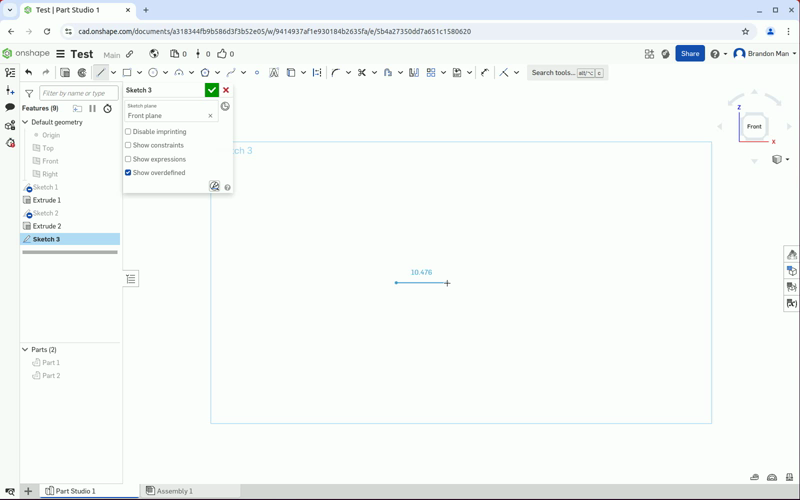
key_up(shift)
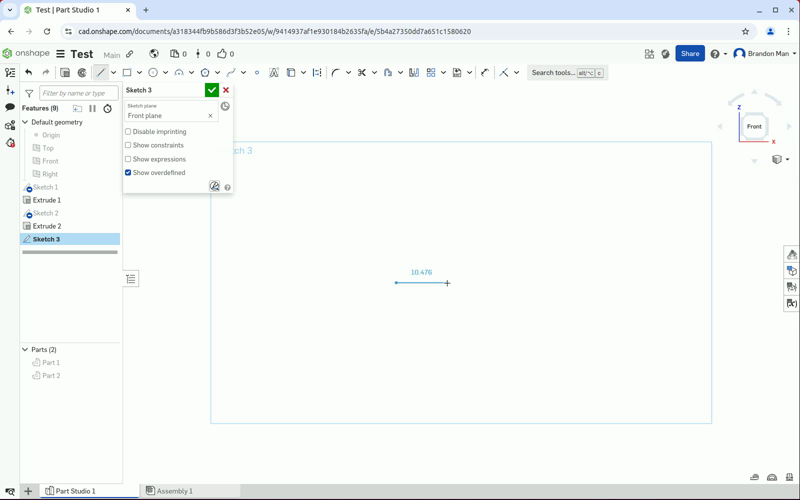
key_down(shift)
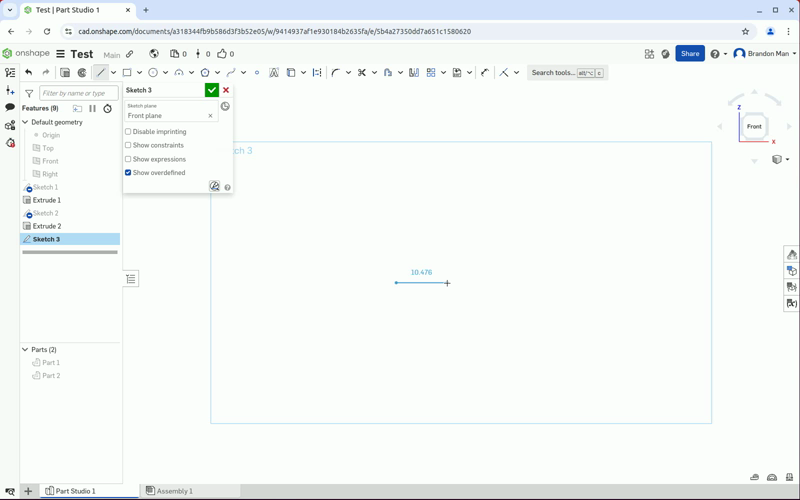
mouse_move(477, 282)
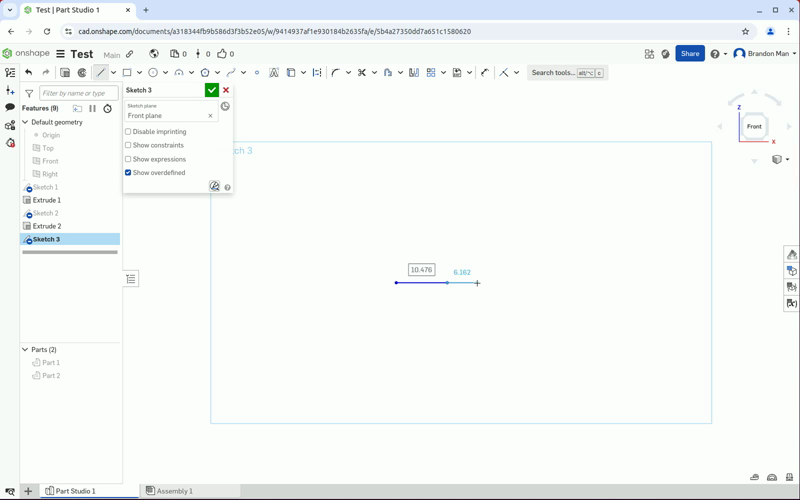
mouse_move(447, 231)
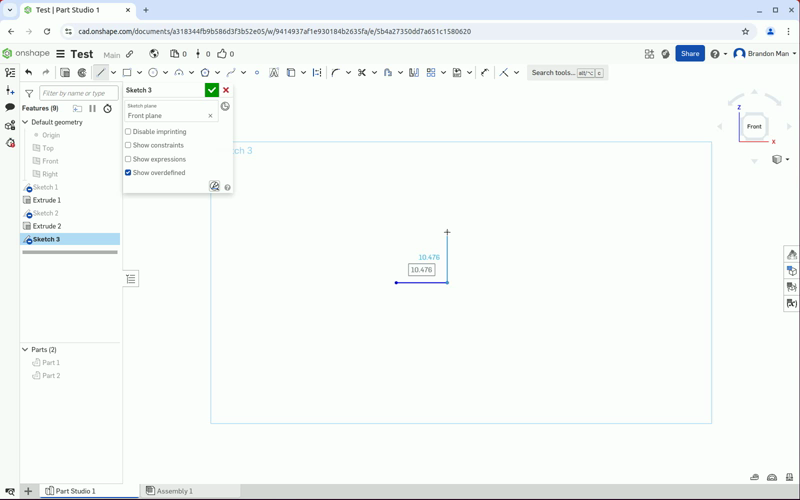
click(447, 231)
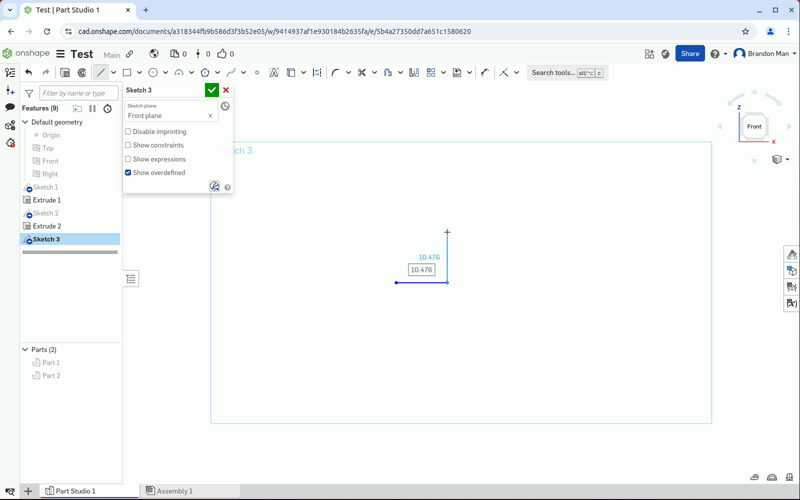
key_up(shift)
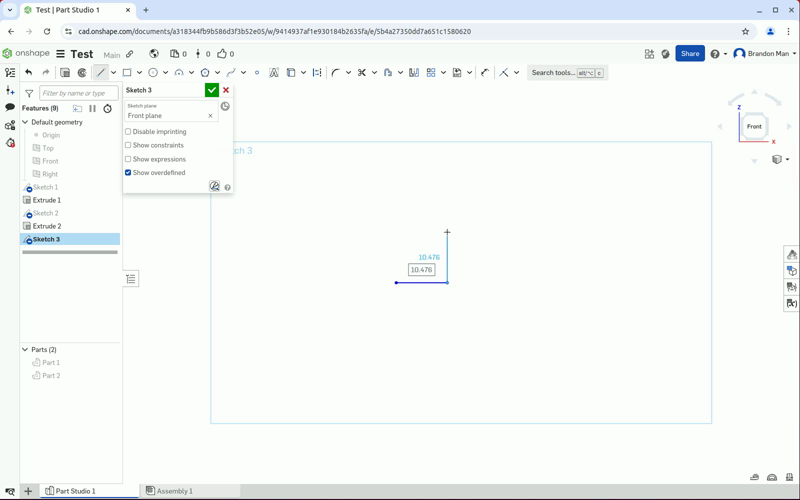
key_down(shift)
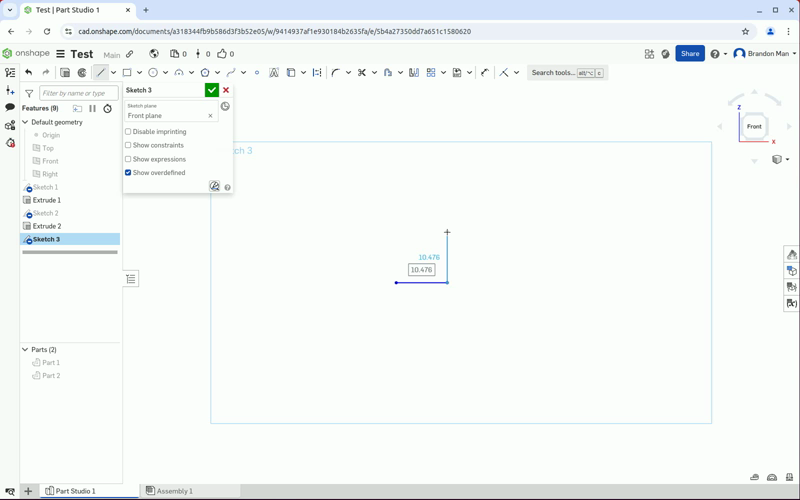
mouse_move(477, 231)
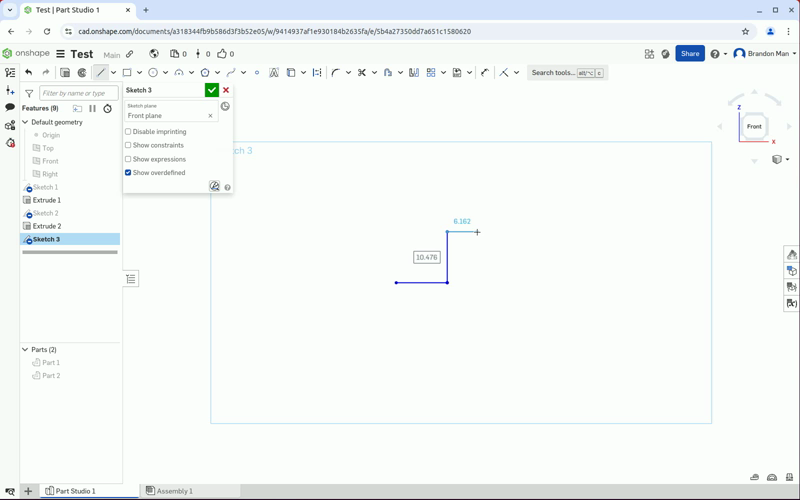
mouse_move(396, 231)
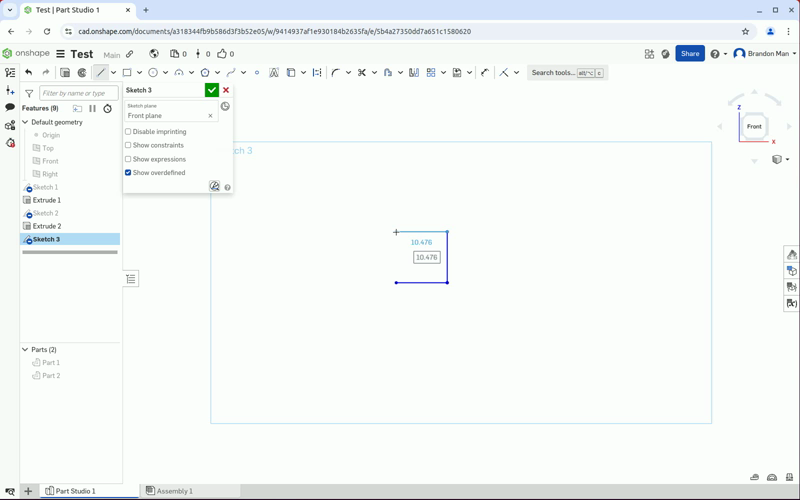
click(396, 231)
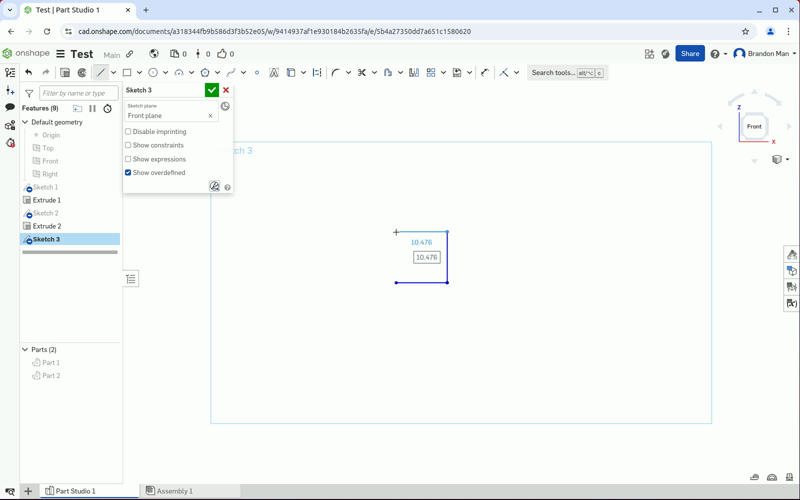
key_up(shift)
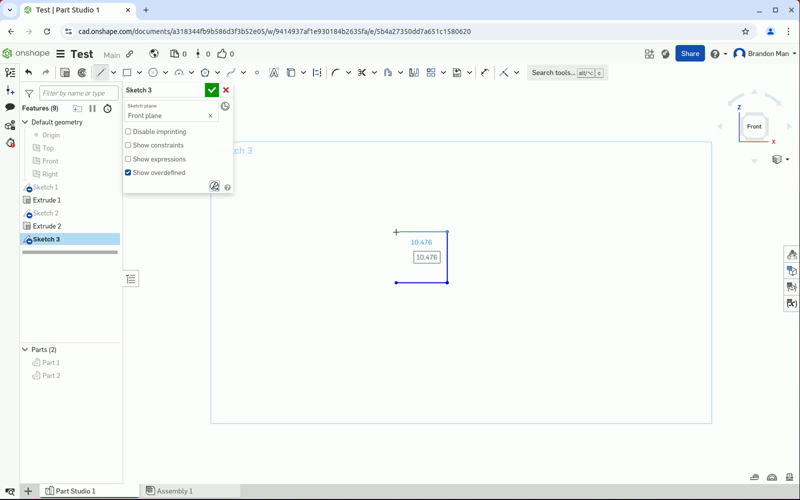
mouse_move(426, 231)
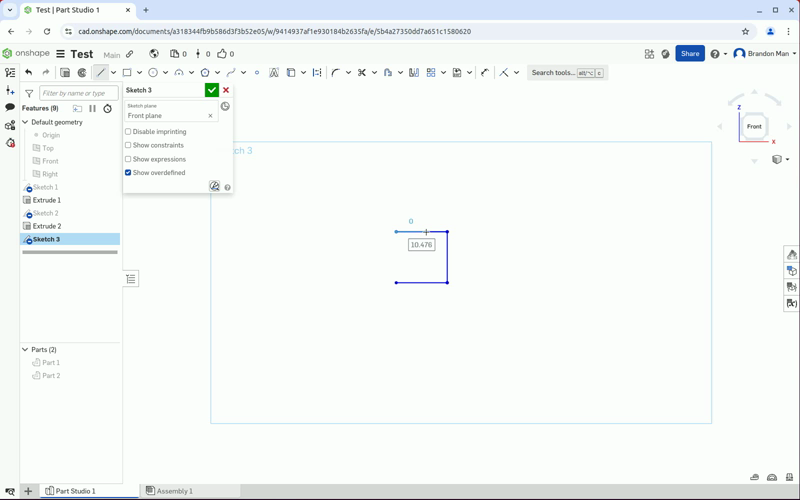
key_down(shift)
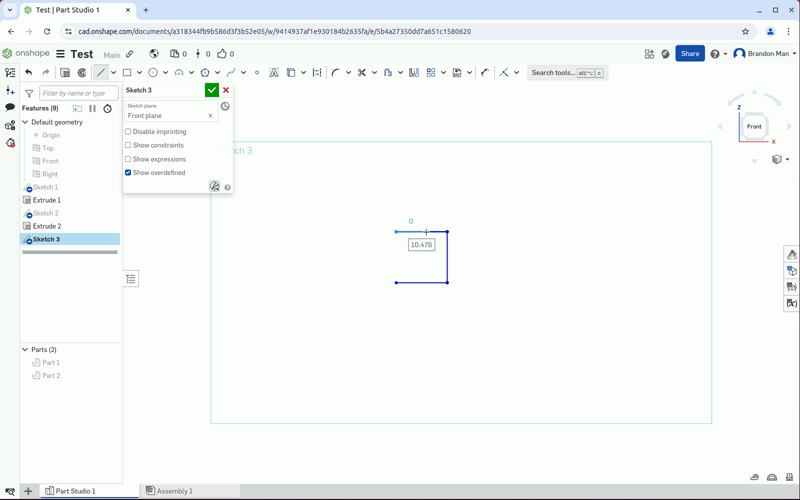
mouse_move(396, 282)
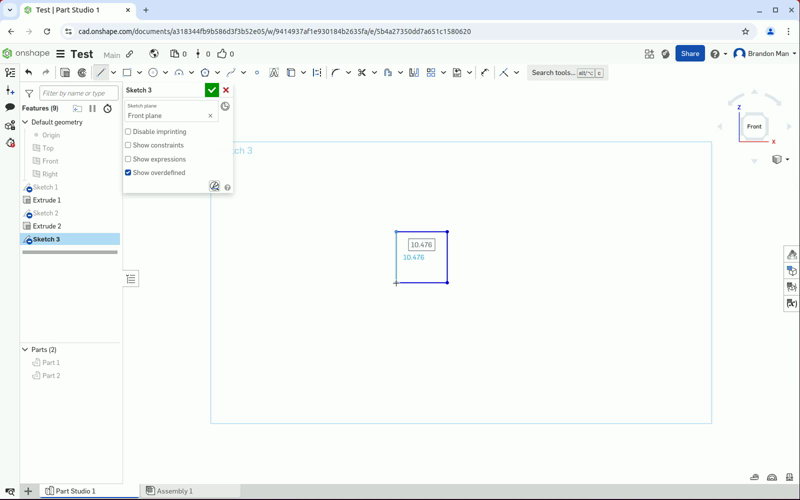
key_up(shift)
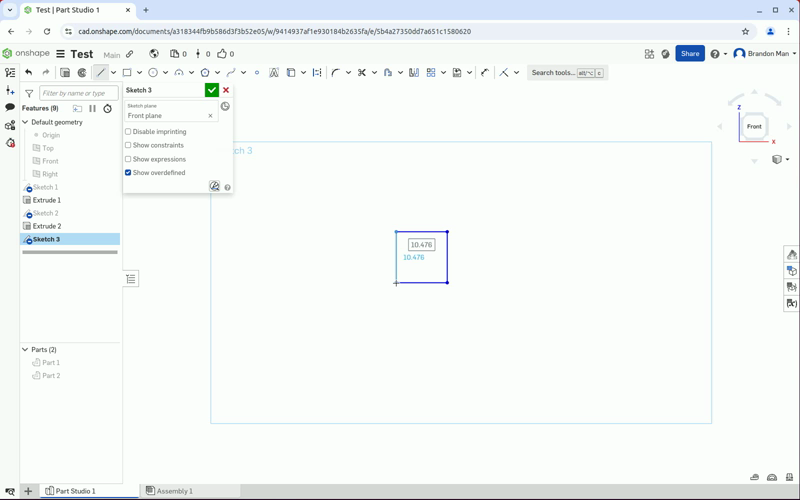
click(396, 282)
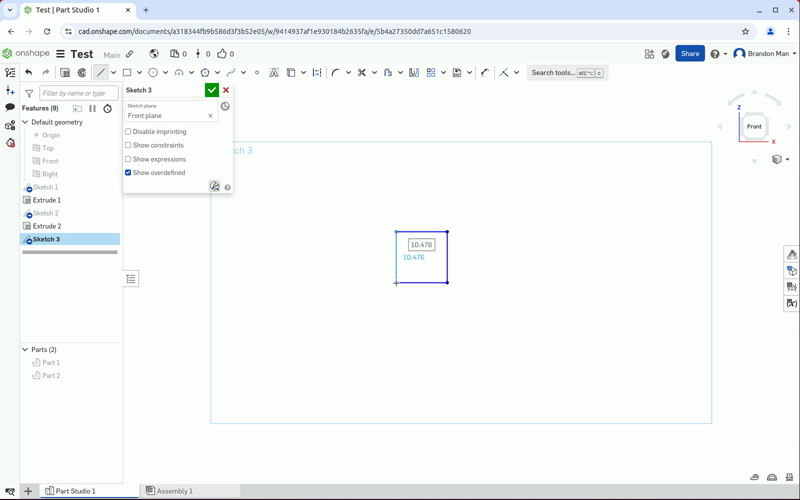
key(esc)
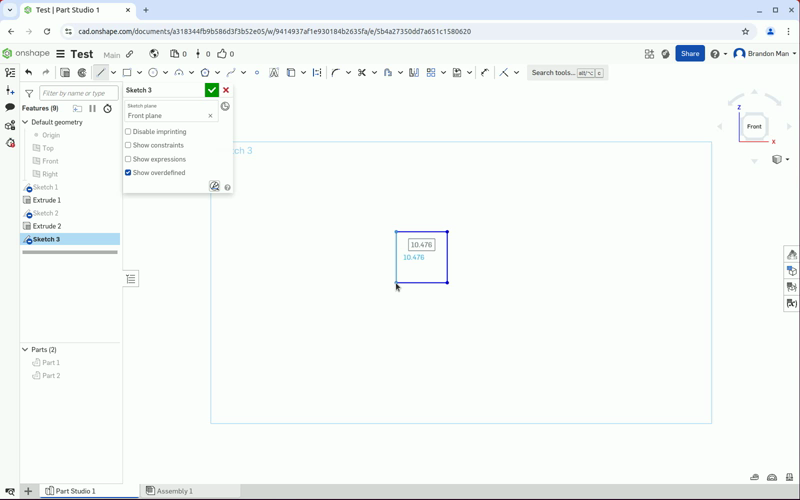
mouse_move(414, 241)
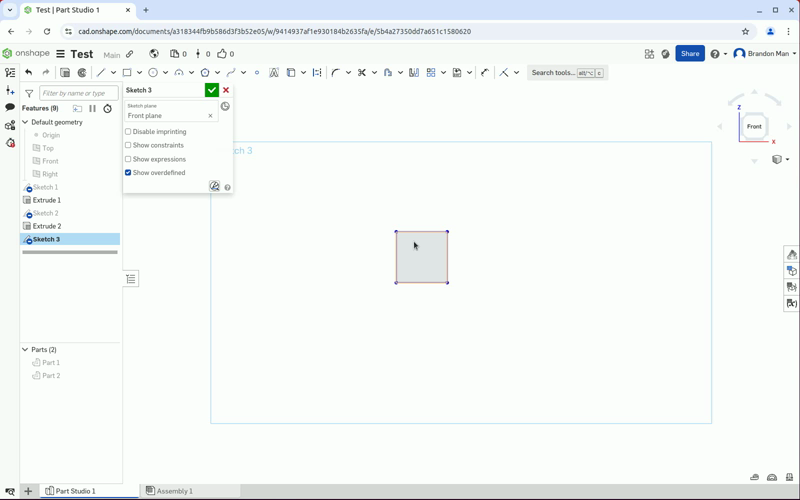
click(414, 241)
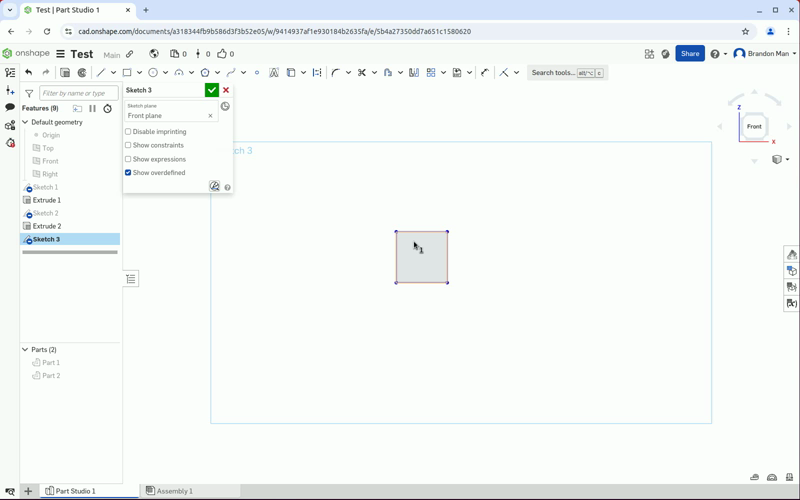
mouse_move(73, 352)
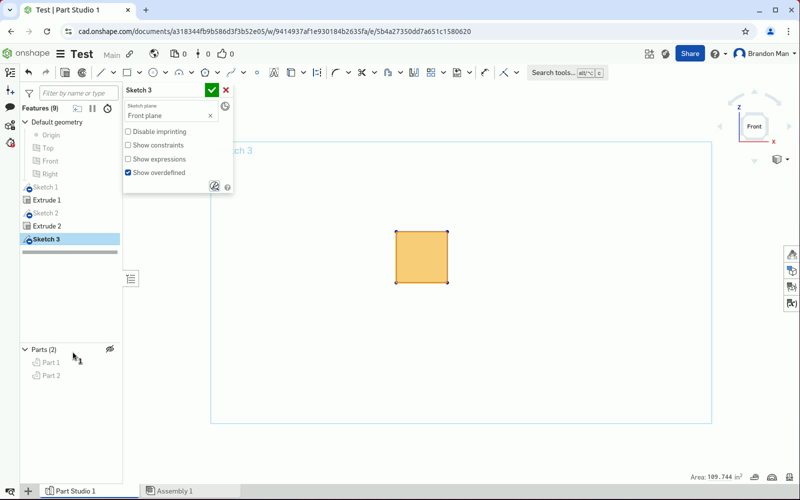
key(shift+y)
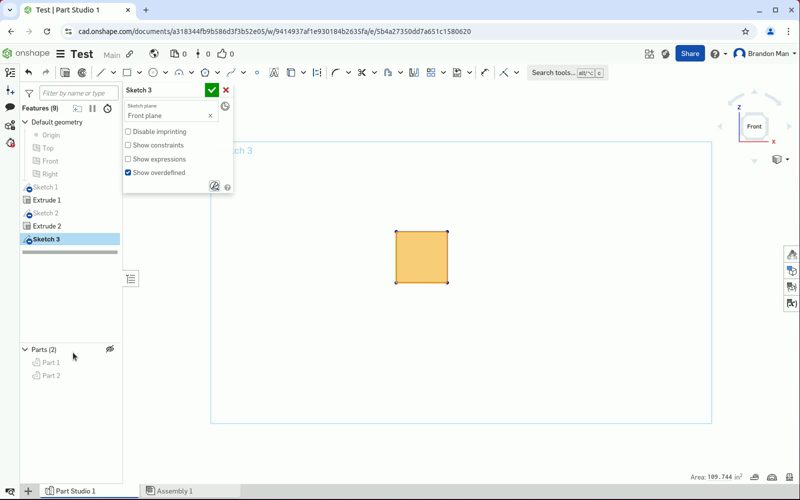
key(shift+e)
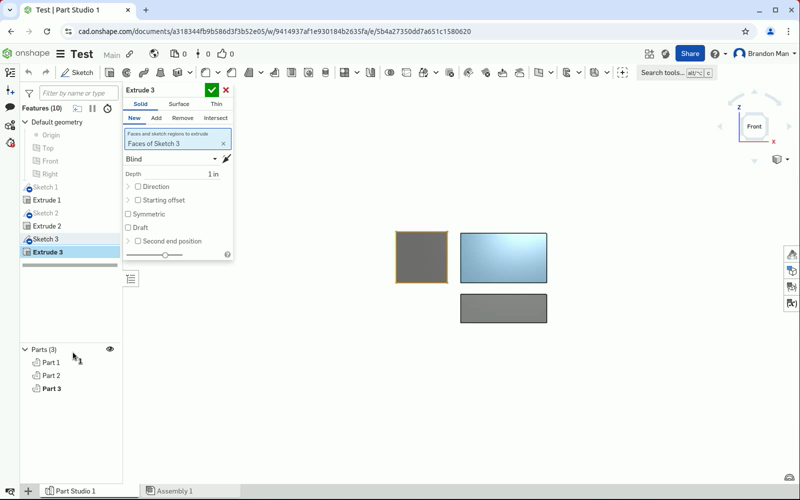
mouse_move(143, 106)
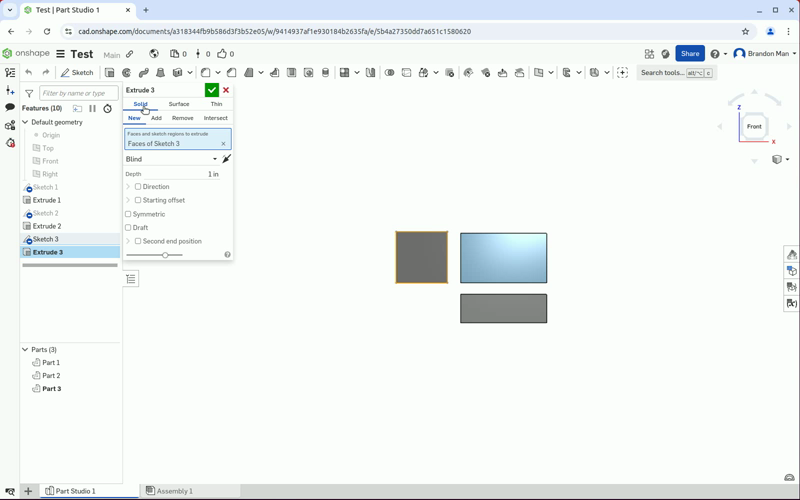
click(143, 106)
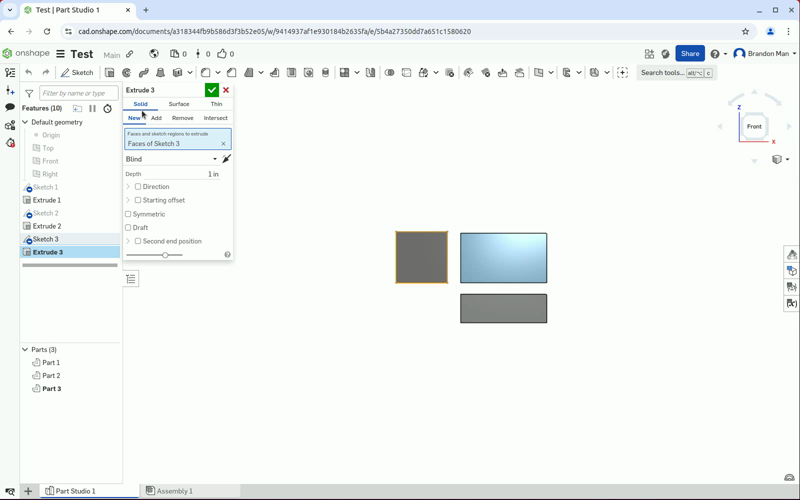
mouse_move(137, 120)
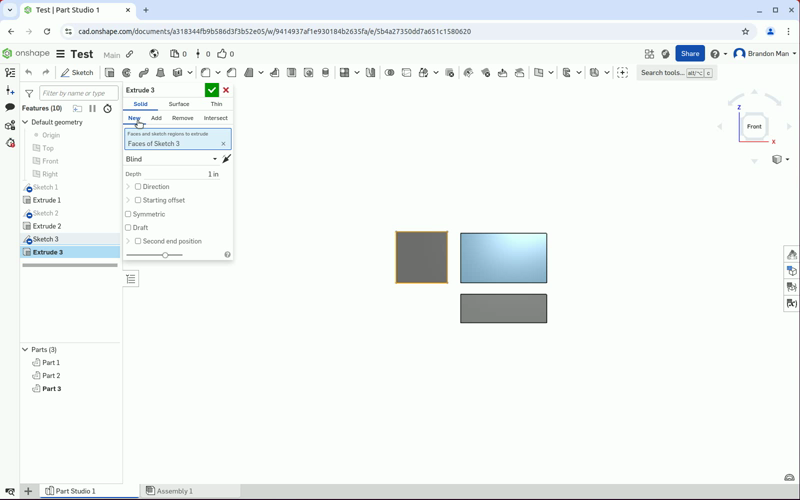
click(137, 120)
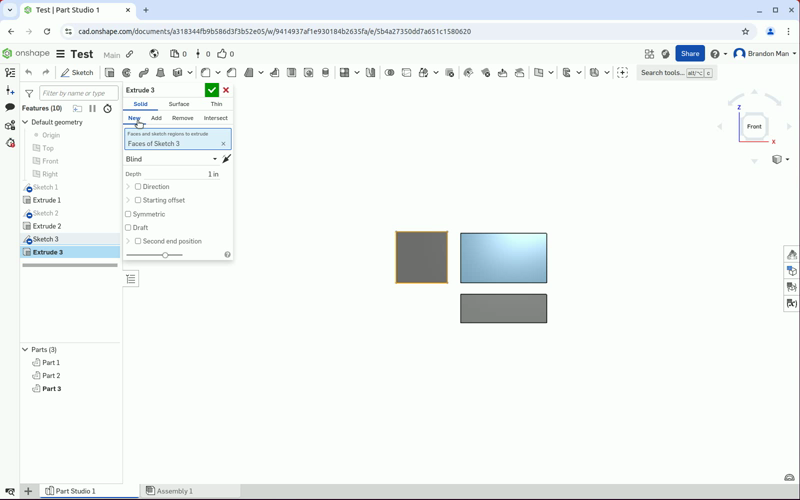
key(tab, 4)
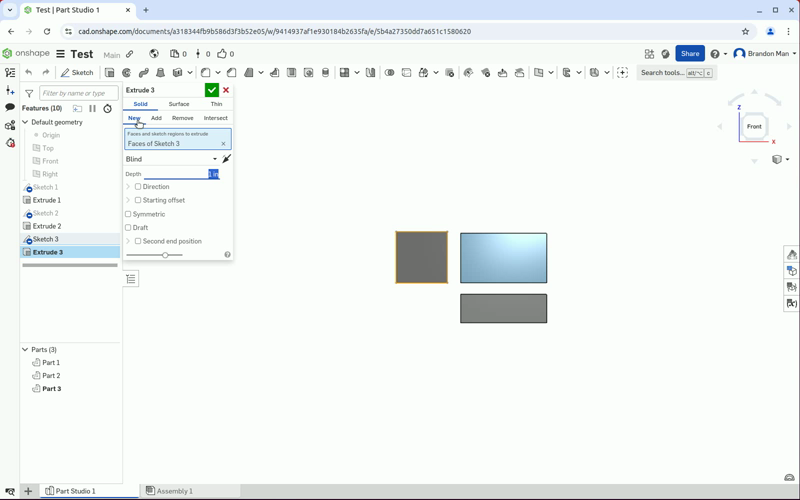
text(2.166)
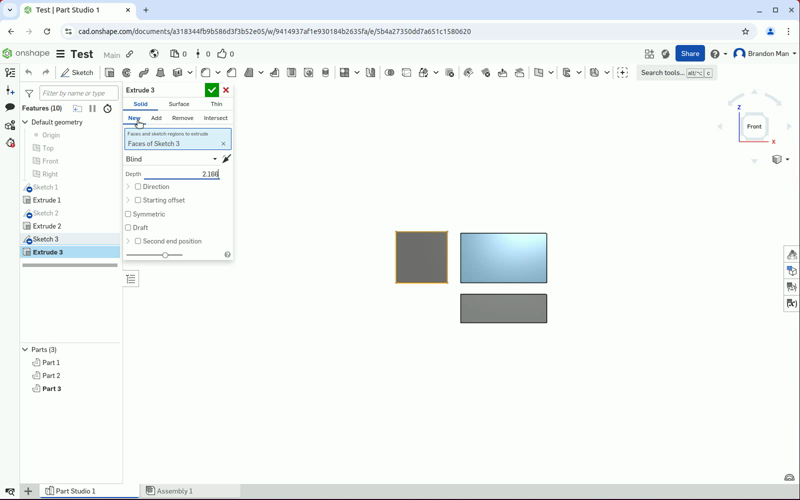
key(enter)
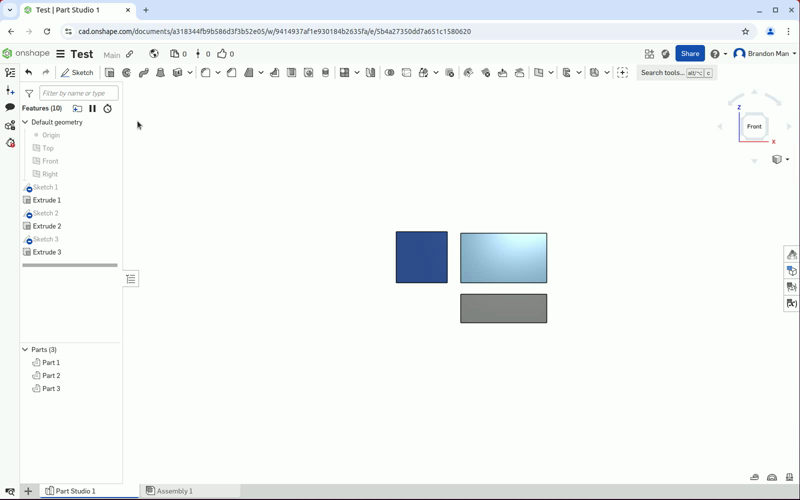
key(shift+h)
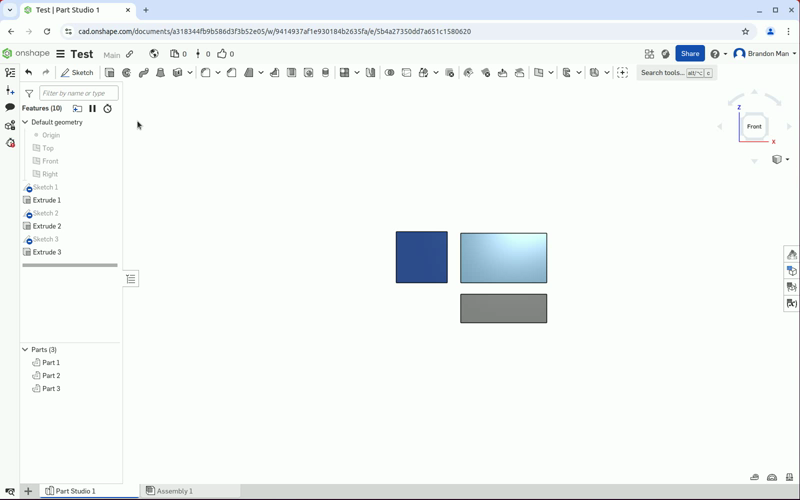
key(shift+h)
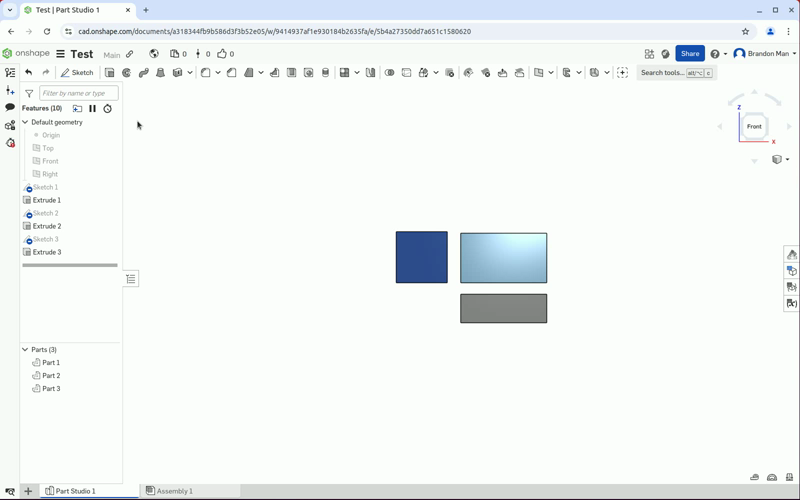
mouse_move(73, 189)
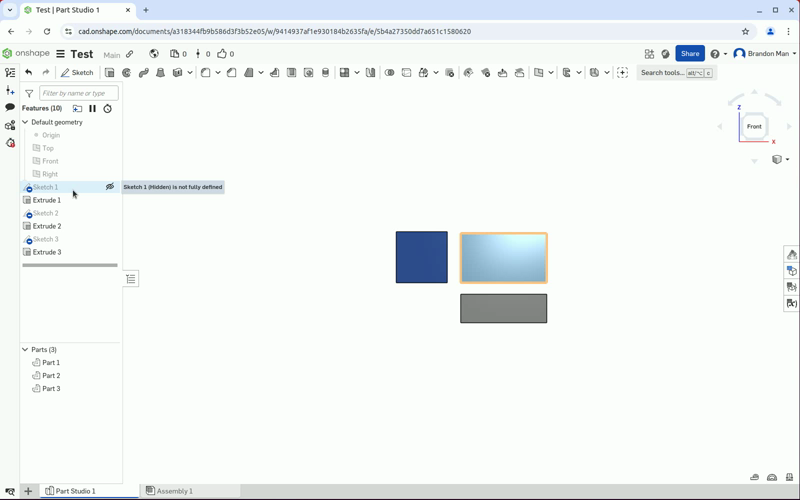
click(73, 189)
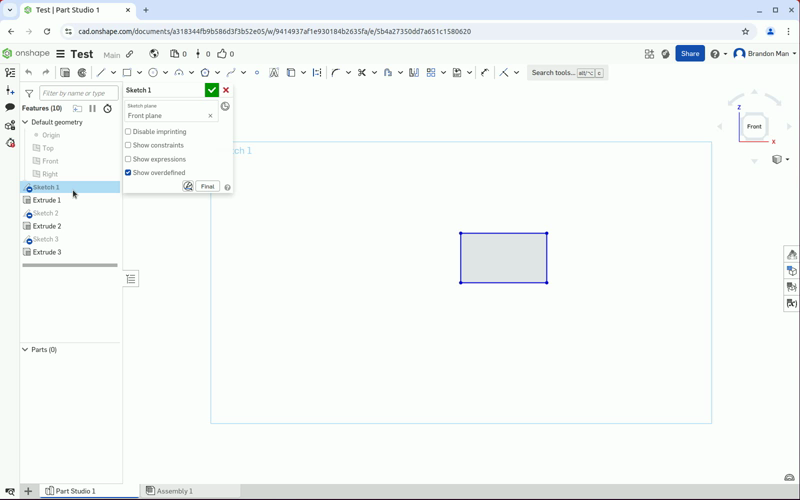
mouse_move(229, 92)
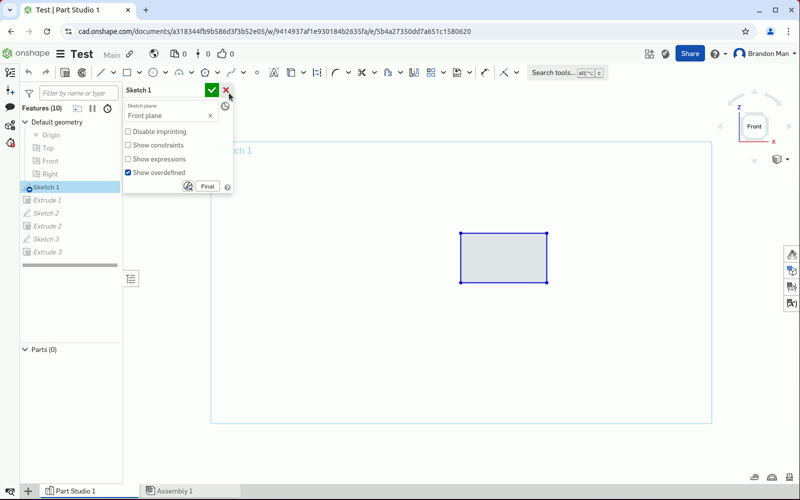
click(229, 92)
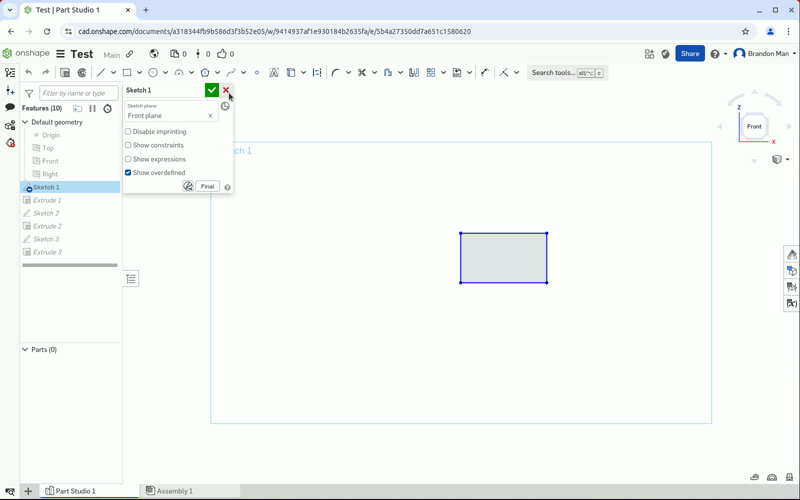
key(shift+s)
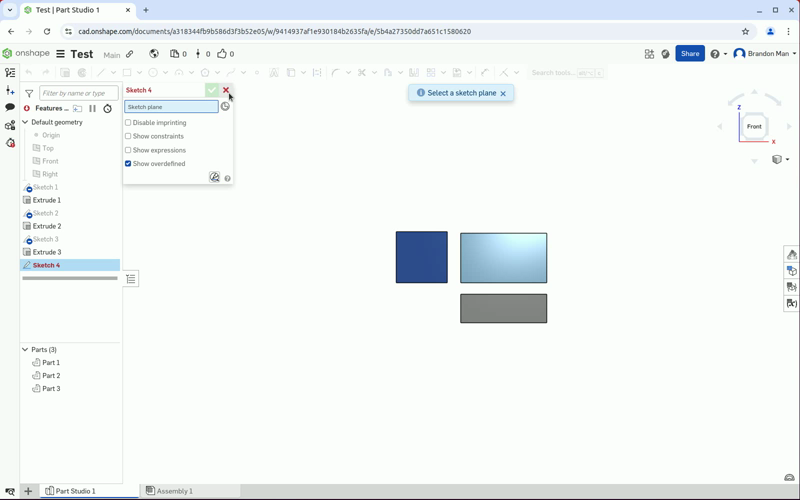
mouse_move(73, 163)
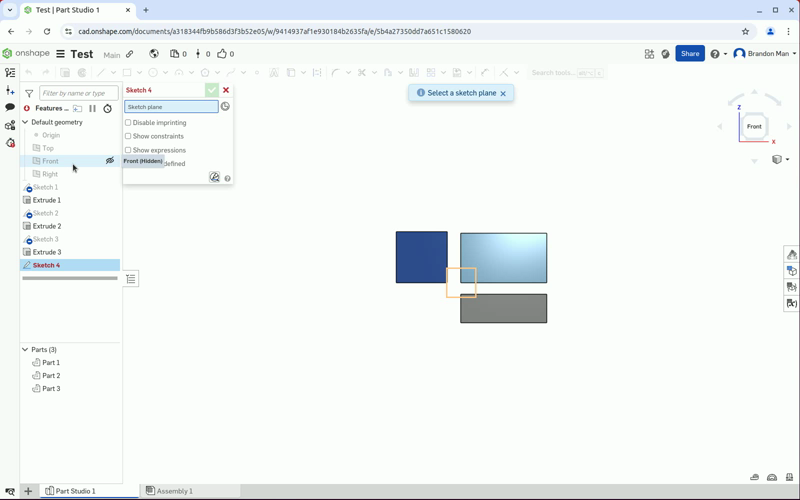
click(73, 163)
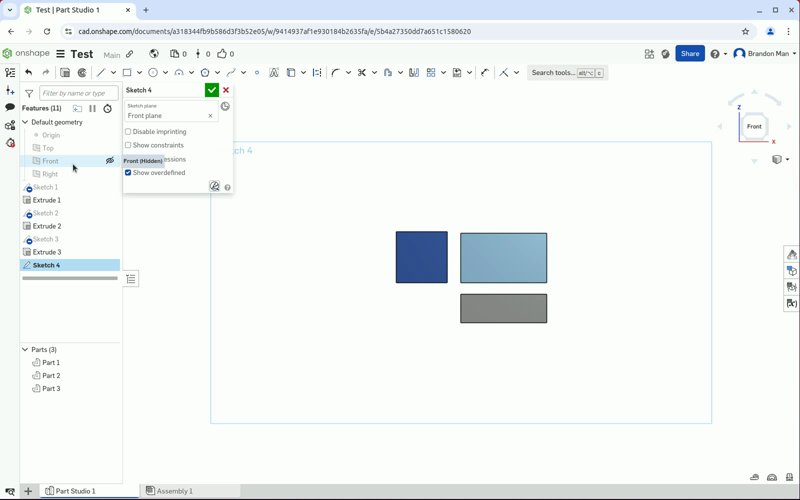
mouse_move(73, 352)
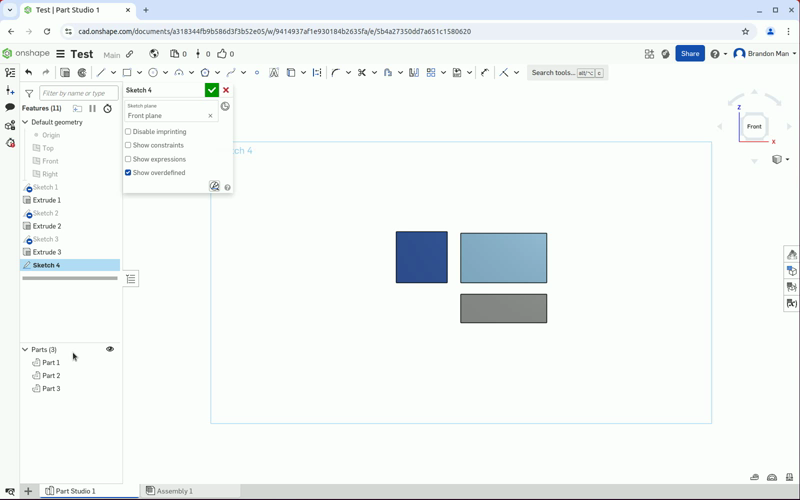
key(y)
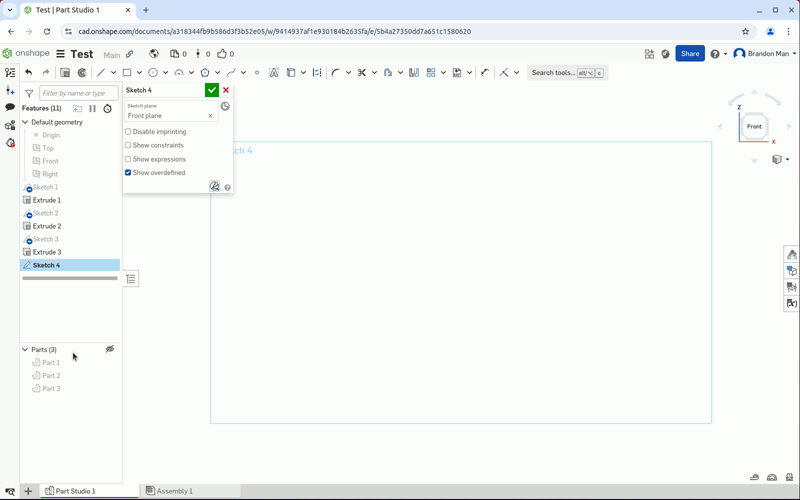
key(l)
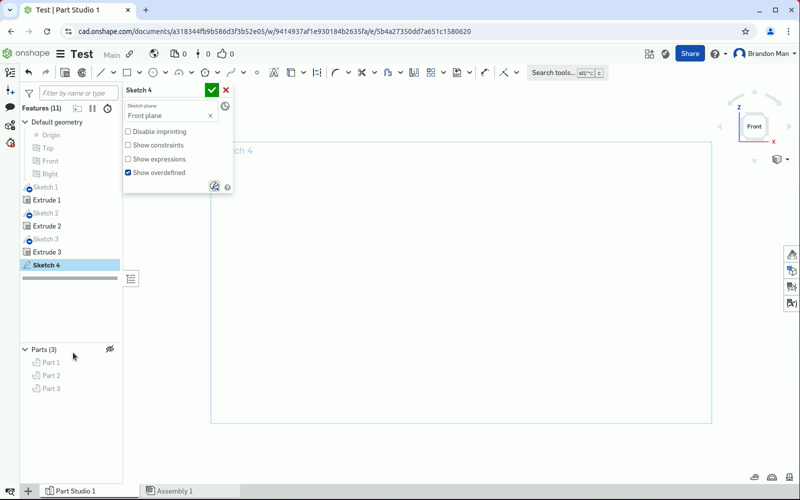
key_down(shift)
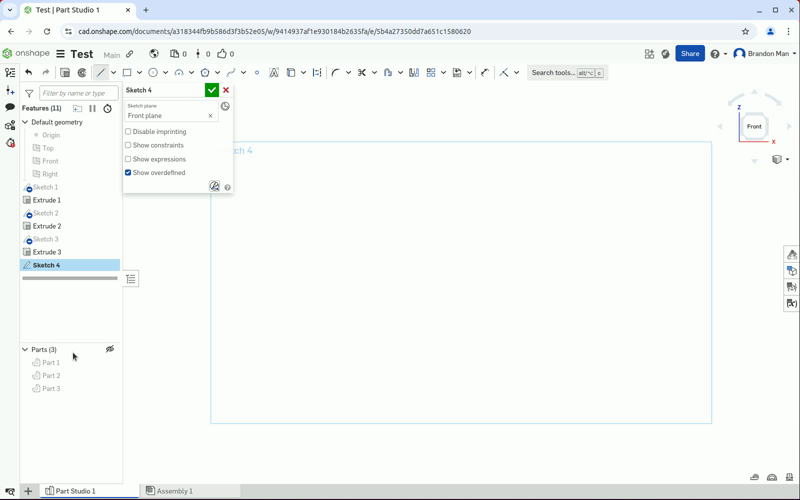
mouse_move(348, 343)
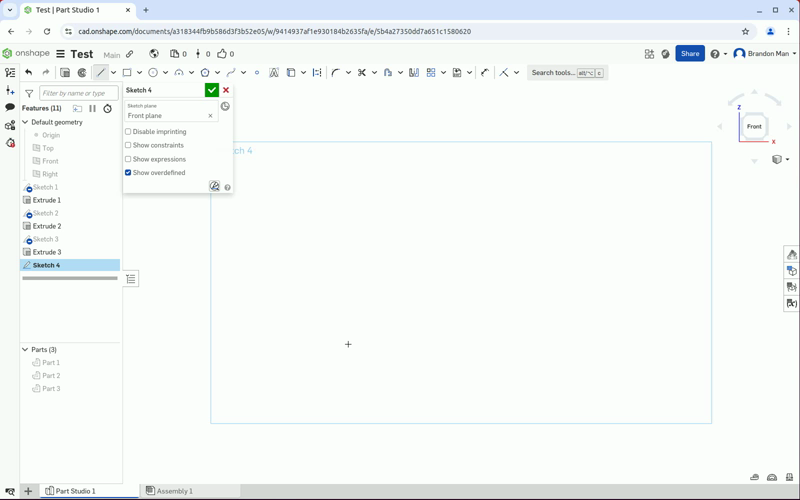
click(348, 343)
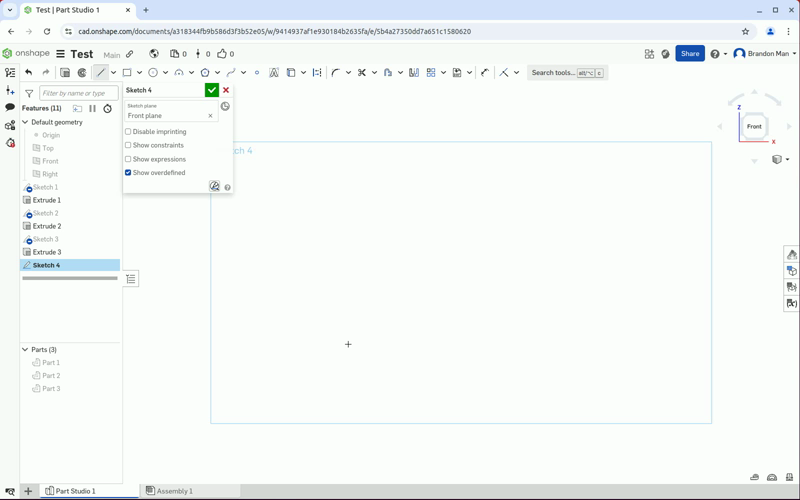
key_up(shift)
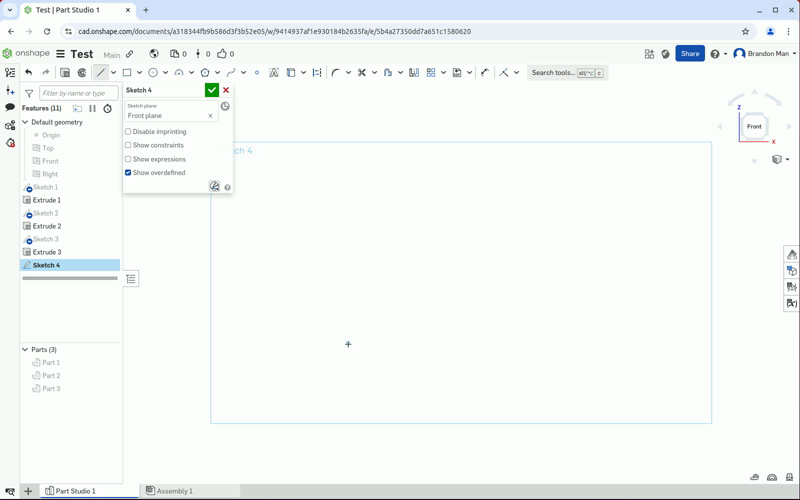
key_down(shift)
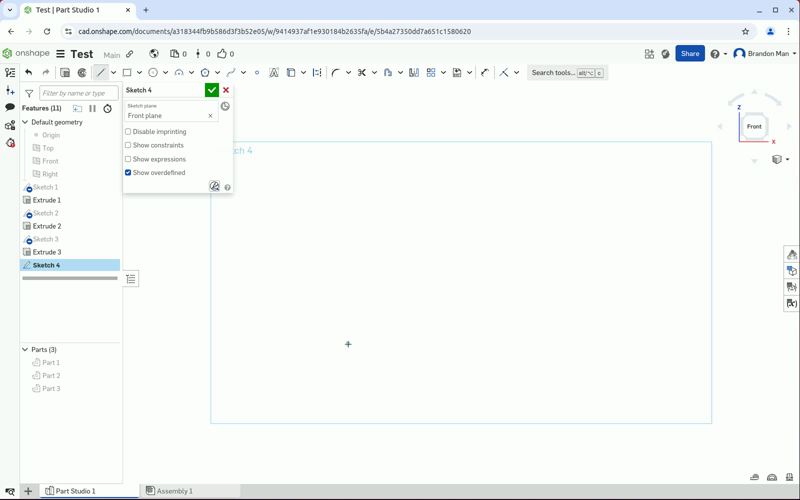
mouse_move(456, 343)
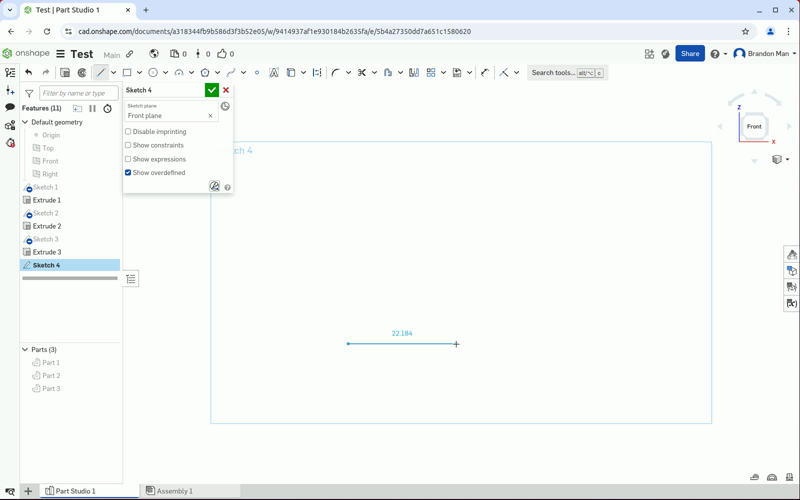
click(456, 343)
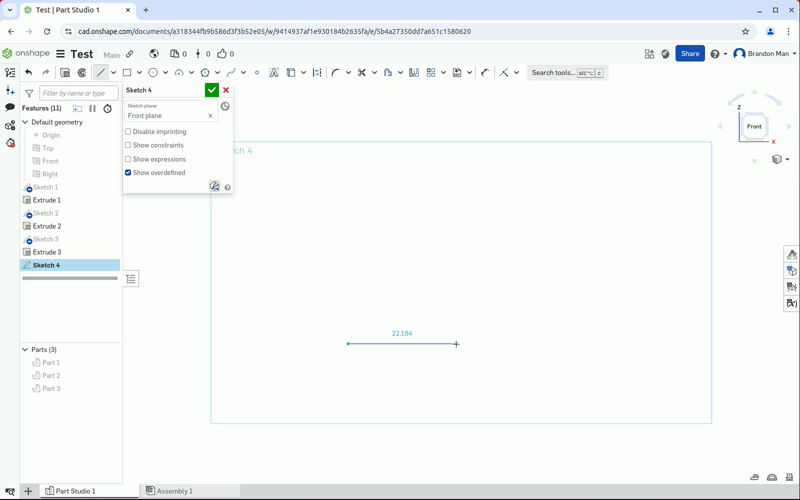
key_up(shift)
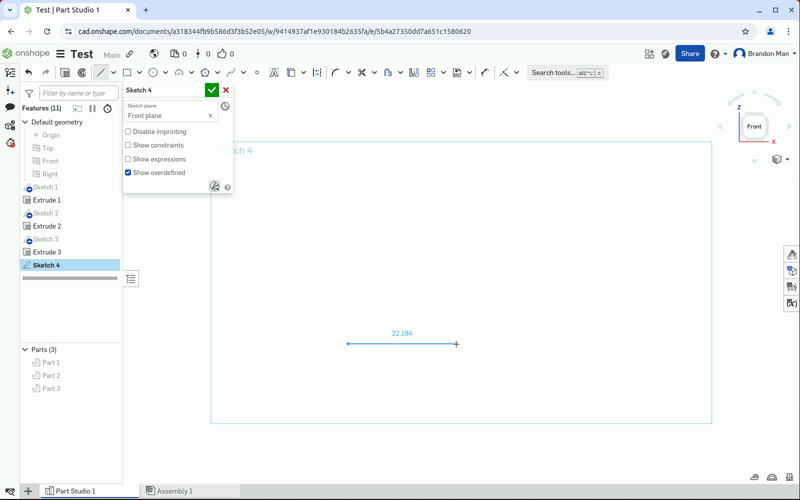
key_down(shift)
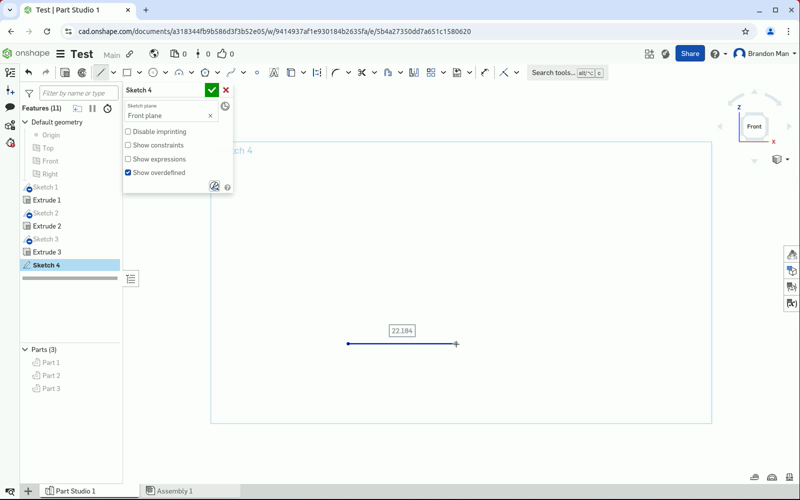
mouse_move(486, 343)
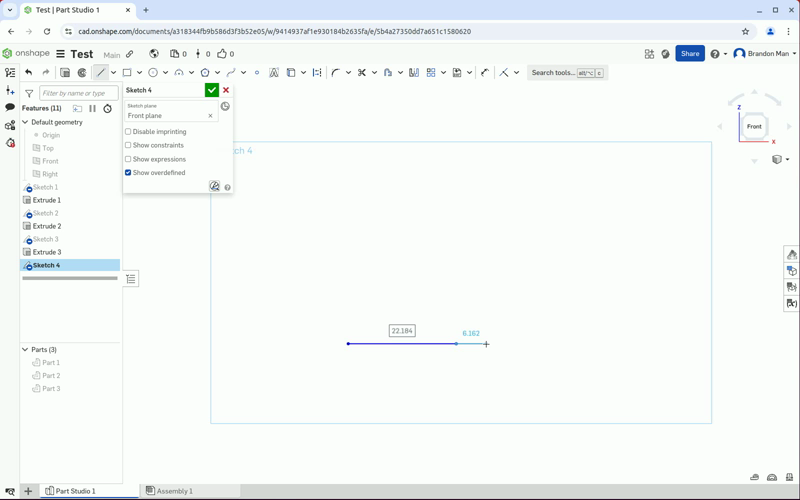
mouse_move(456, 293)
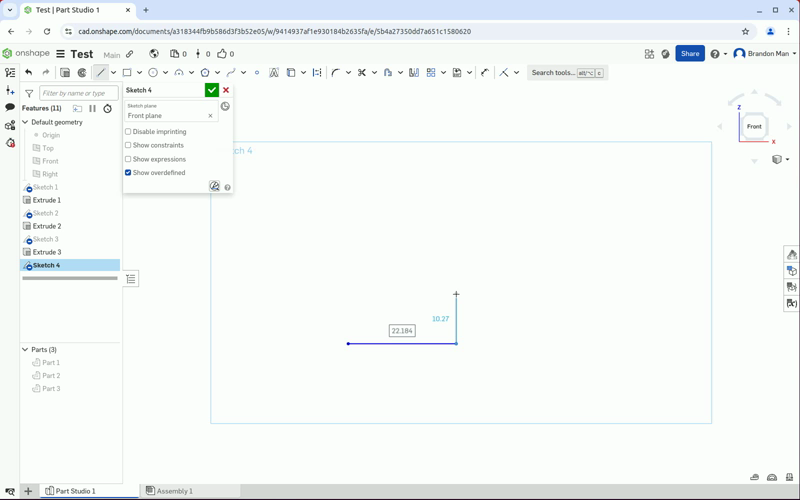
click(456, 293)
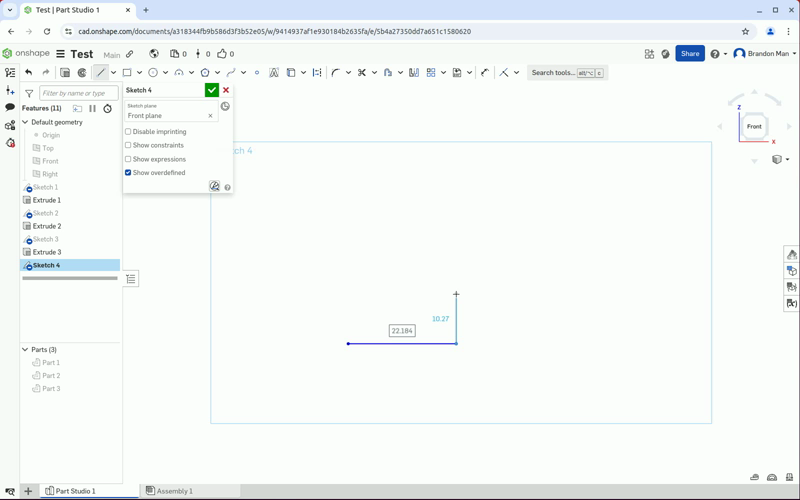
key_up(shift)
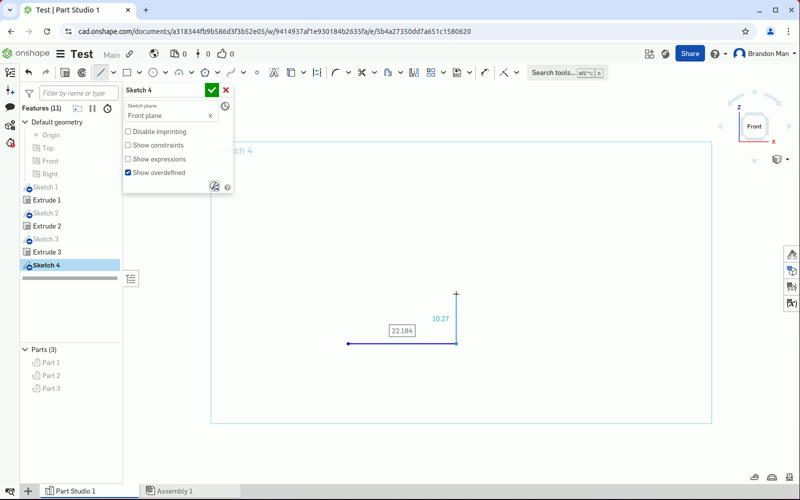
key_down(shift)
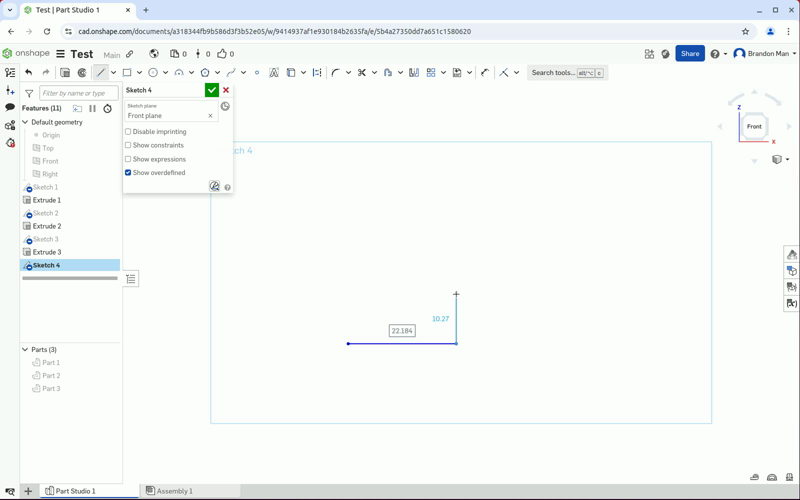
mouse_move(348, 293)
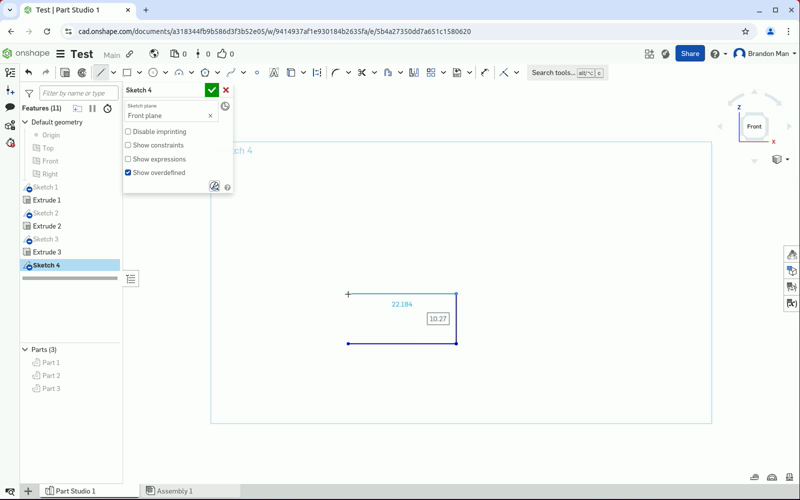
click(348, 293)
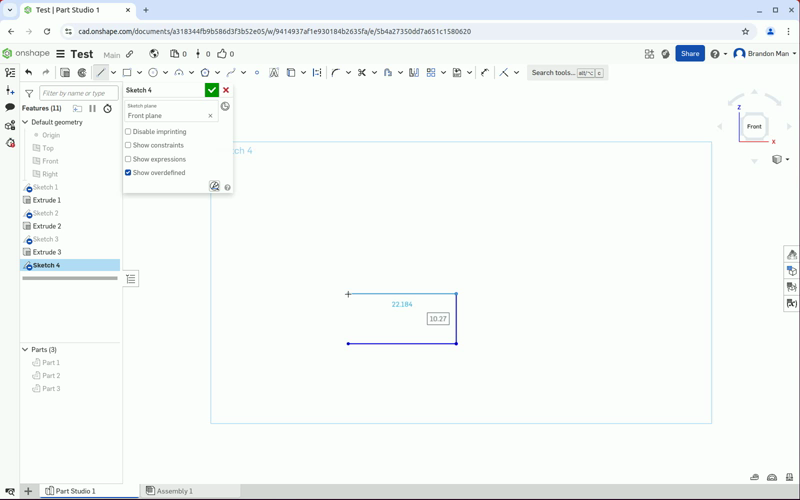
key_up(shift)
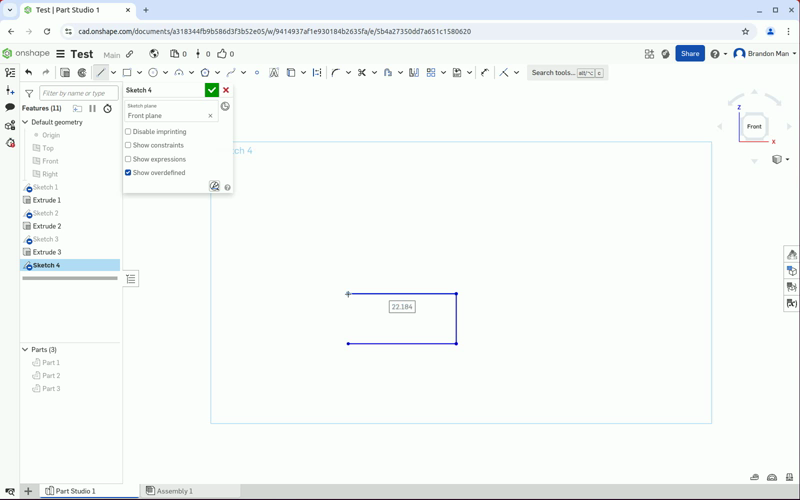
mouse_move(378, 293)
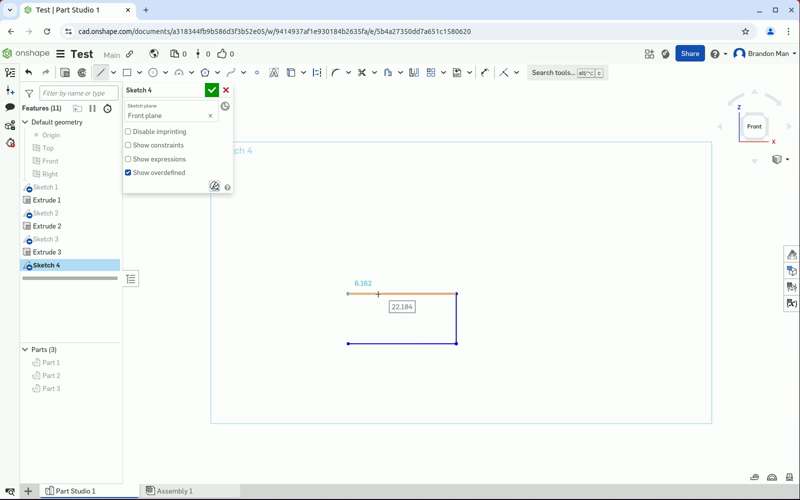
key_down(shift)
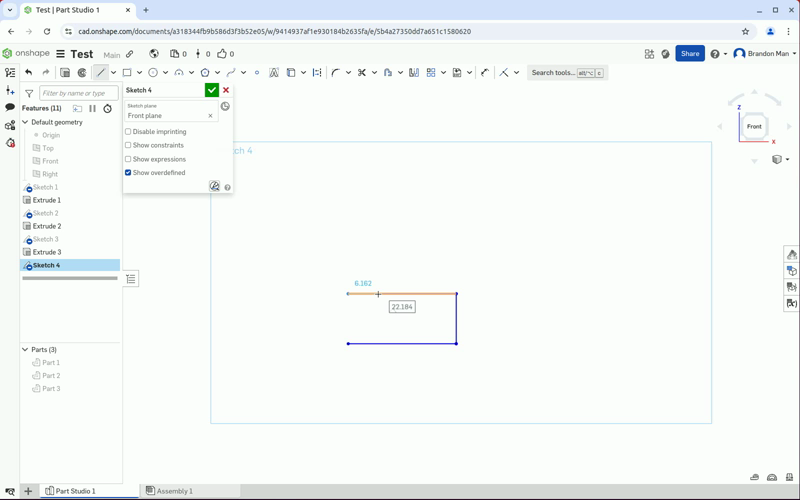
mouse_move(348, 343)
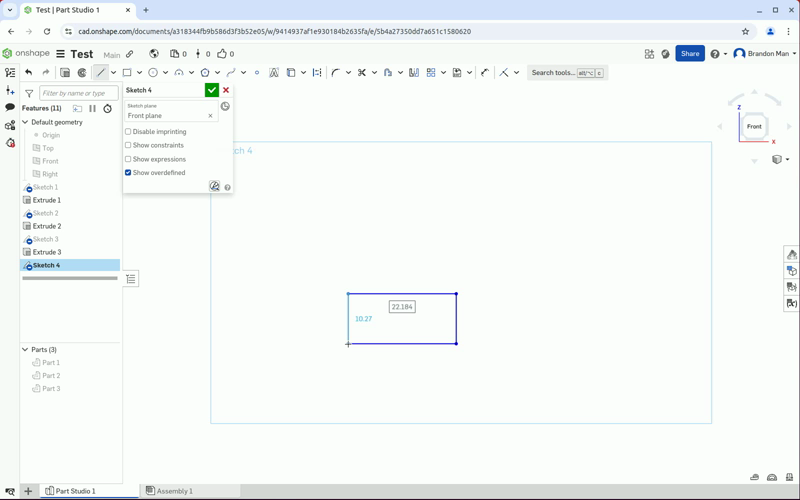
key_up(shift)
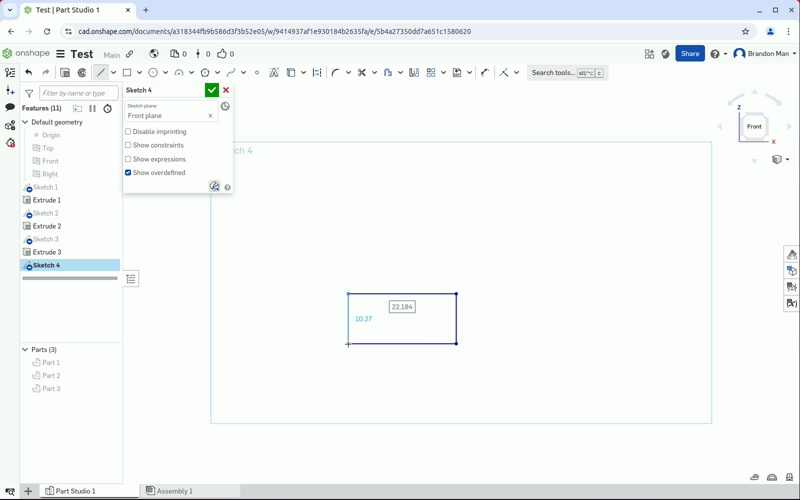
click(348, 343)
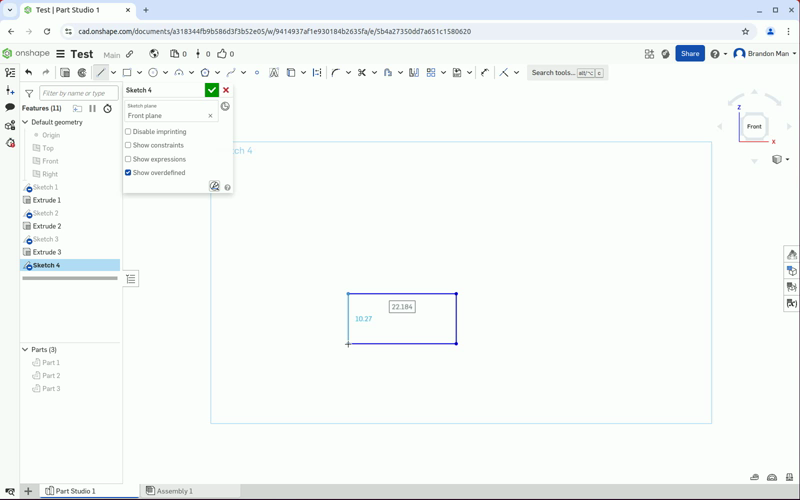
key(esc)
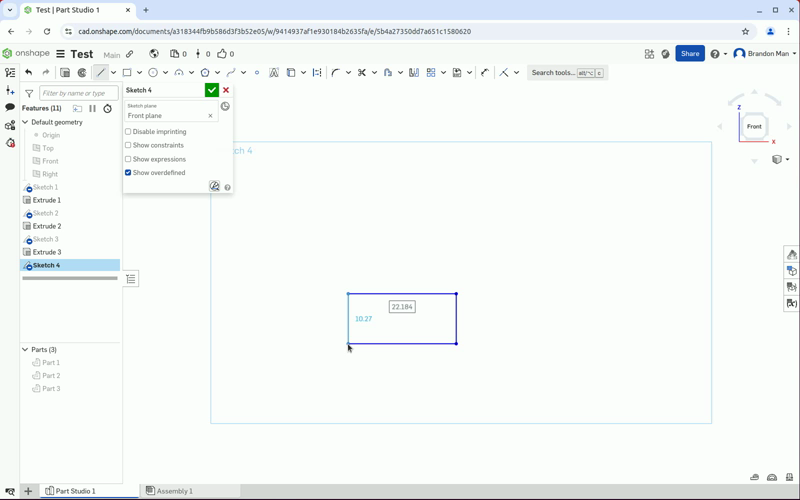
mouse_move(432, 317)
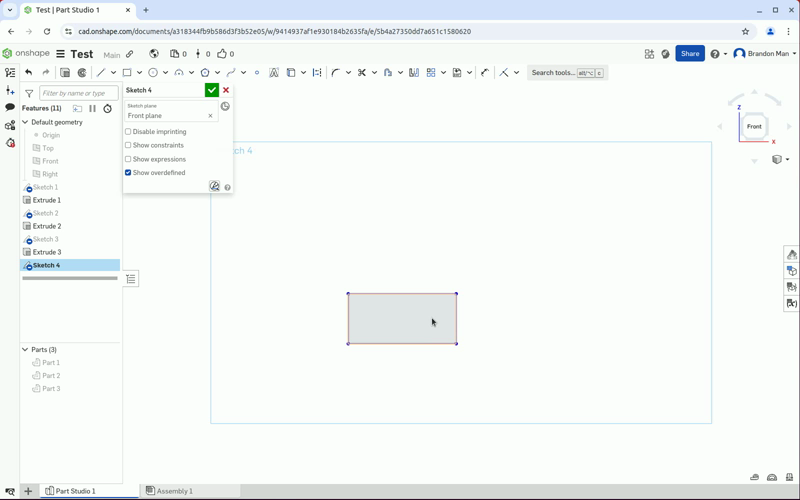
click(432, 317)
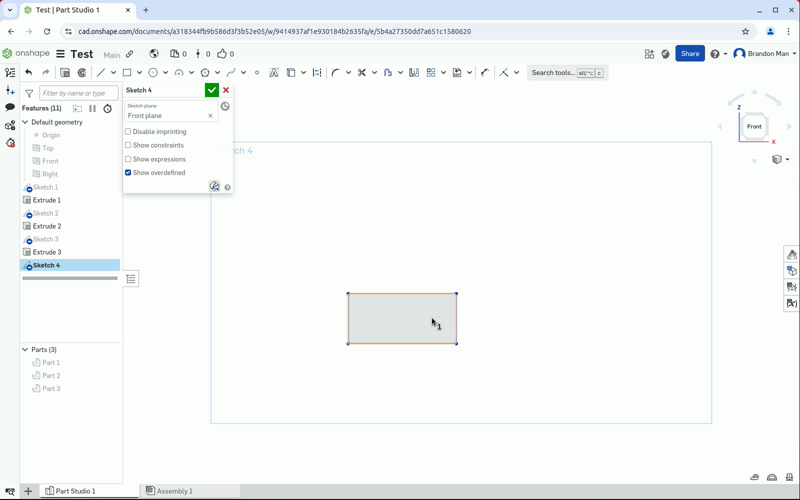
mouse_move(73, 352)
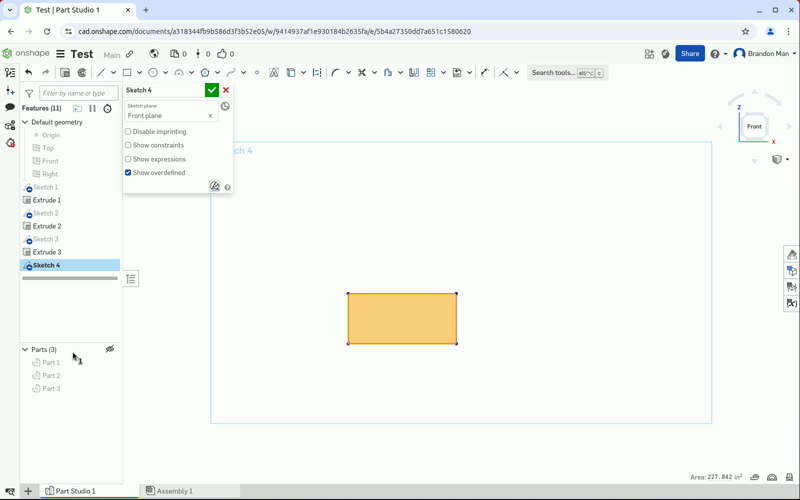
key(shift+y)
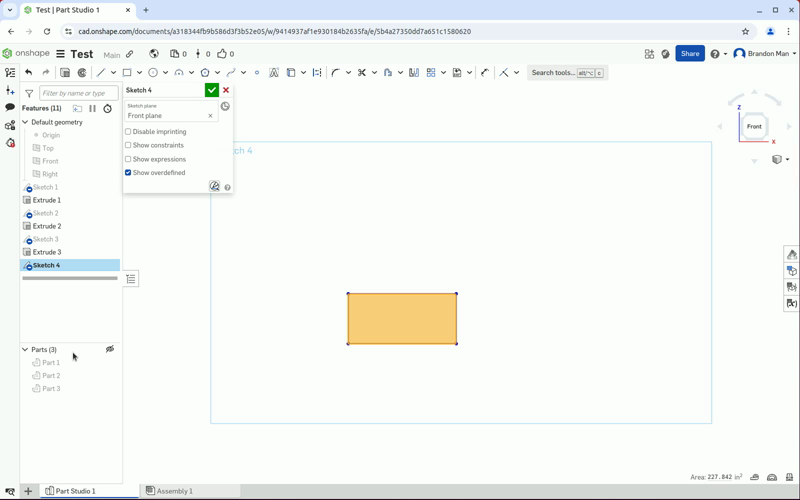
key(shift+e)
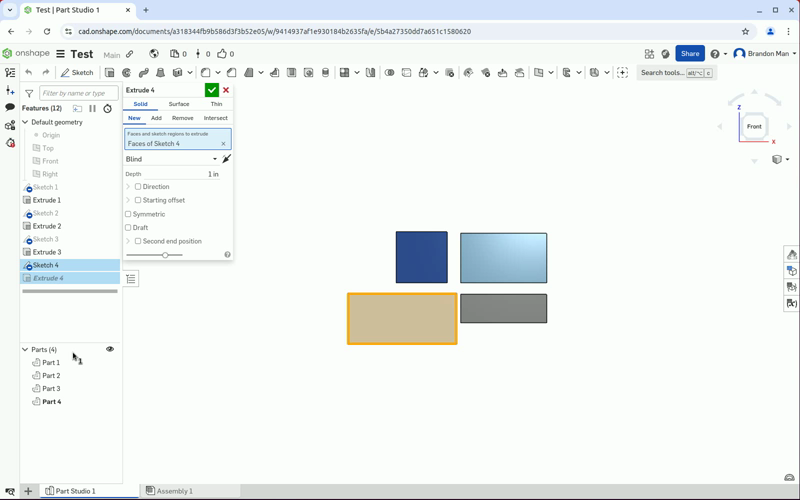
mouse_move(143, 106)
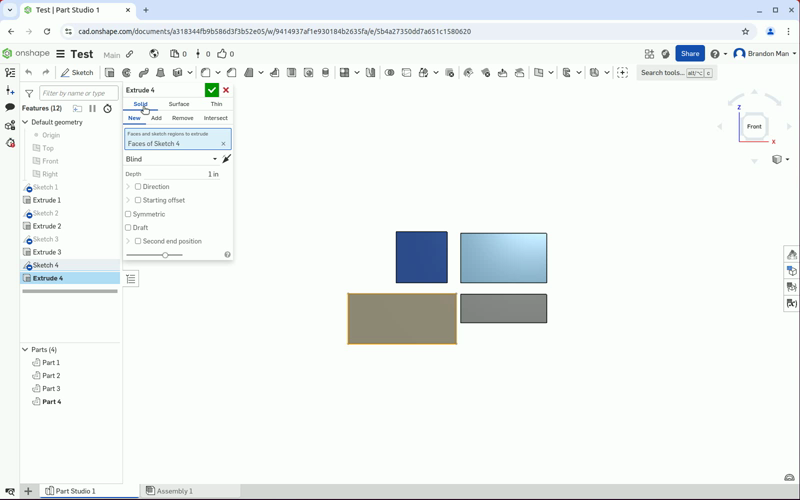
click(143, 106)
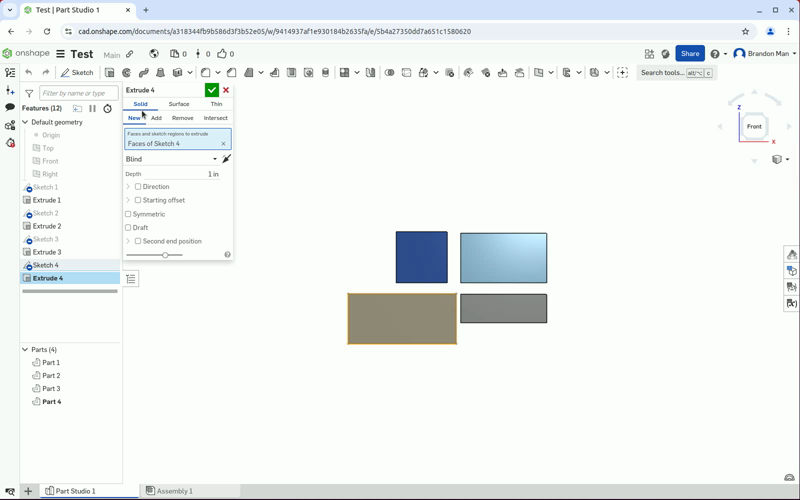
mouse_move(137, 120)
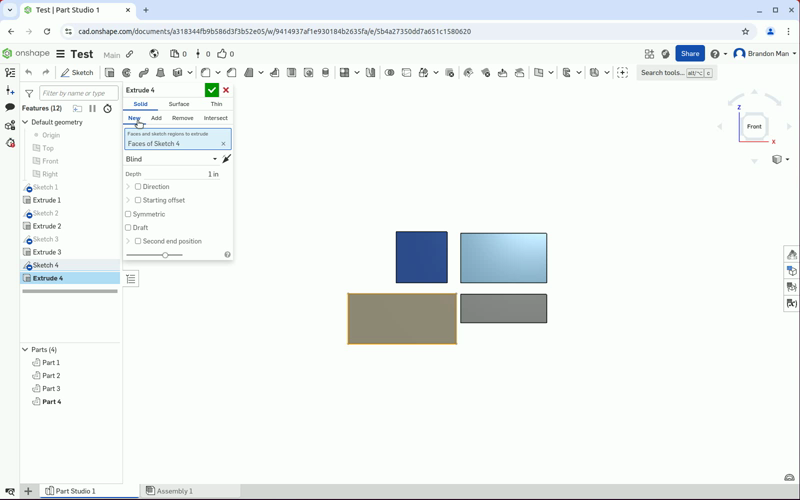
click(137, 120)
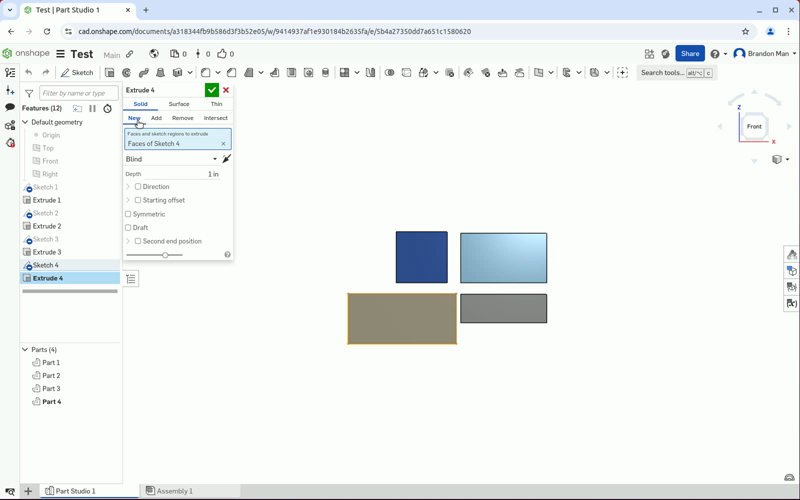
key(tab, 4)
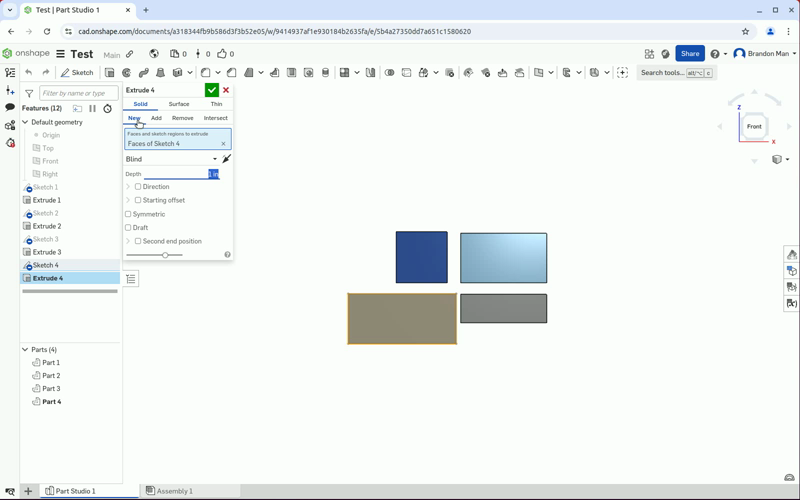
text(2.166)
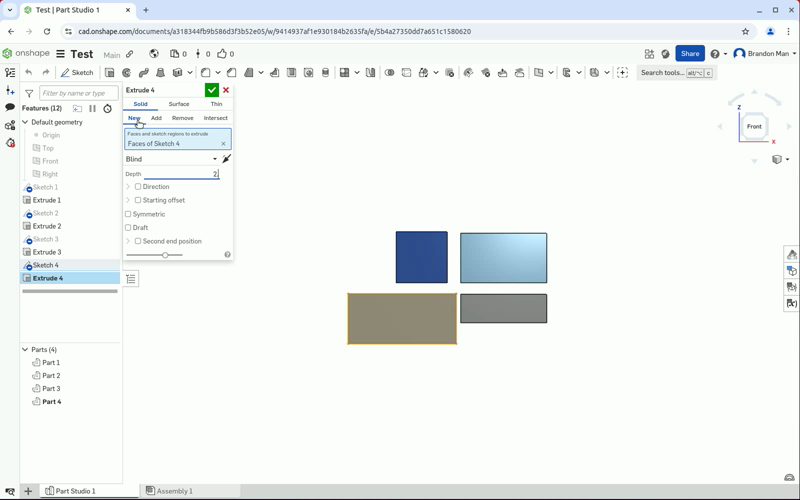
key(enter)
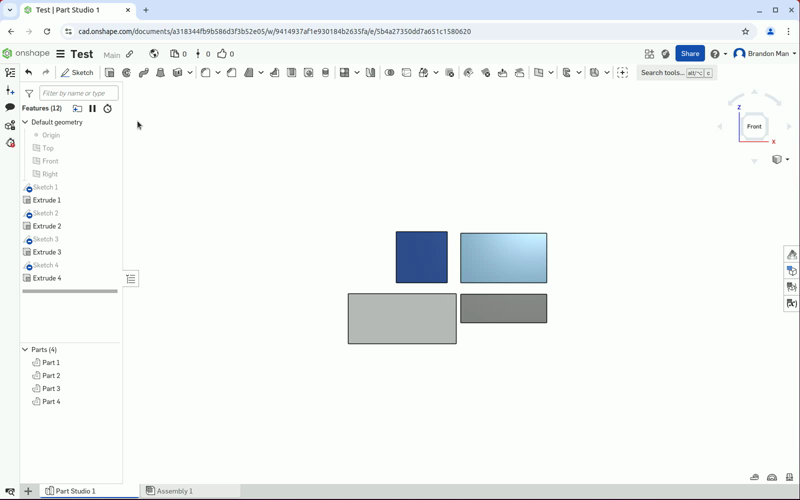
key(shift+h)
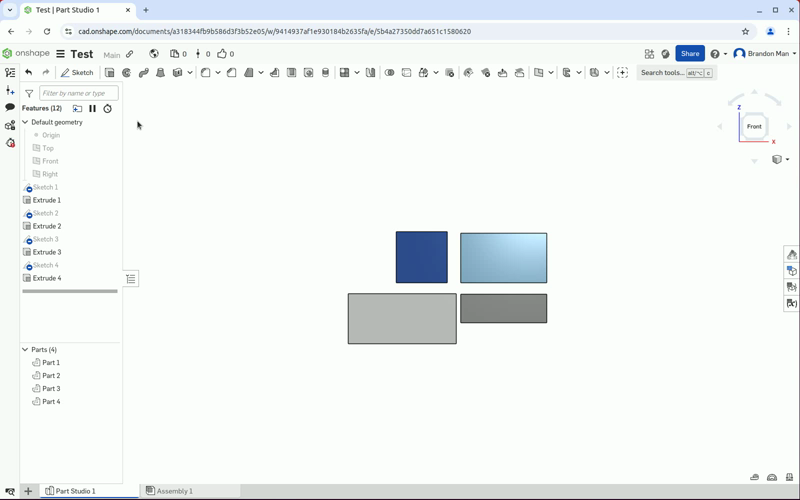
key(shift+h)
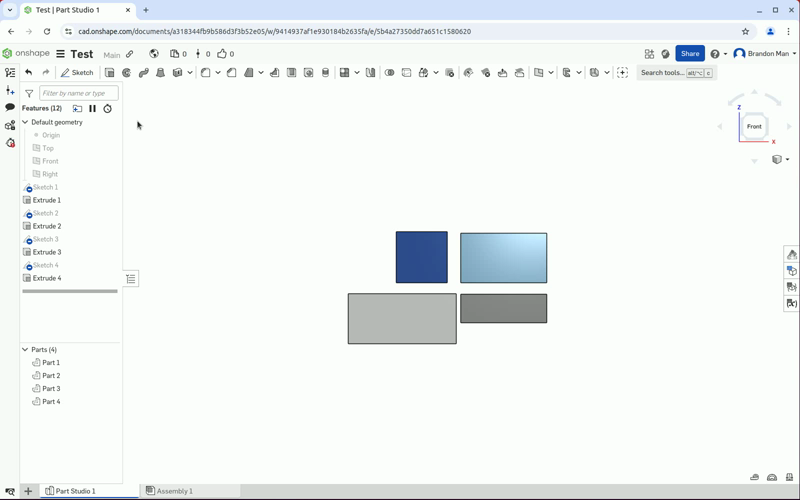
key(shift+7)
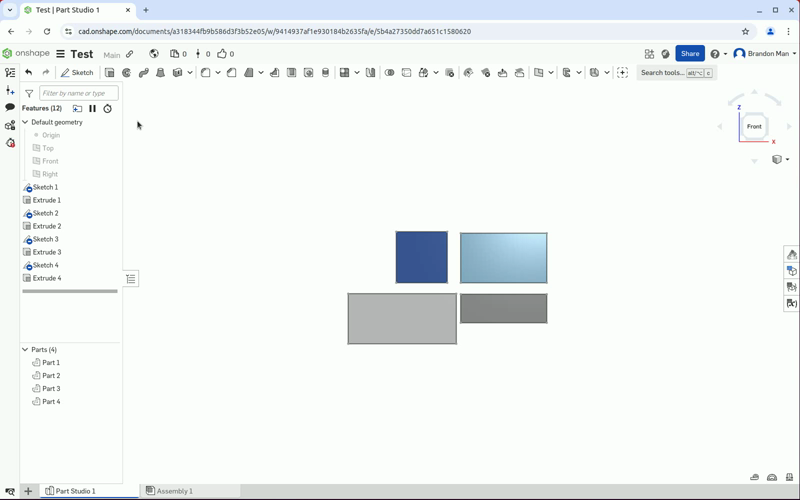
key(left, 2)
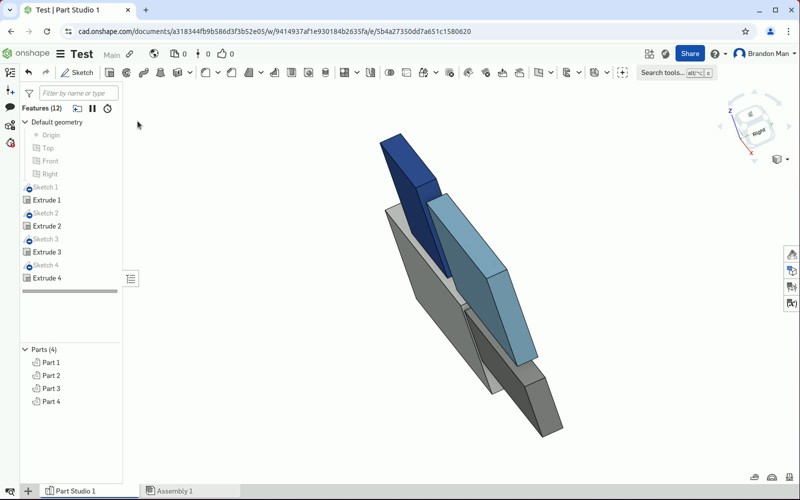
key(down, 2)
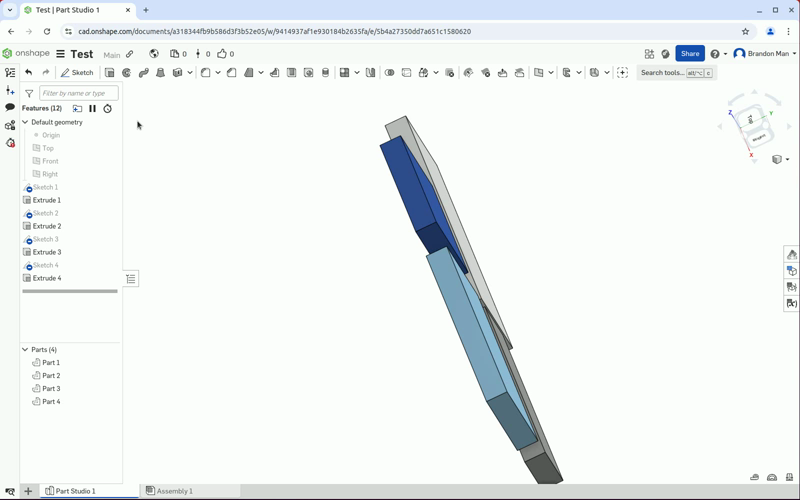
key(up, 2)
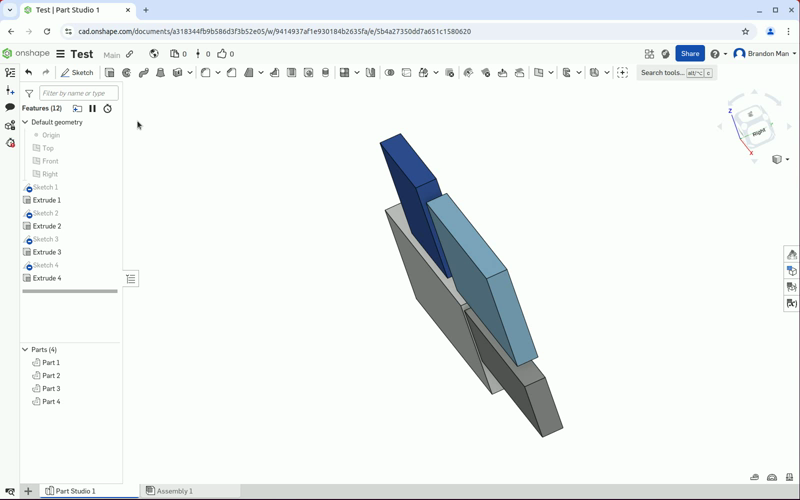
key(right, 2)
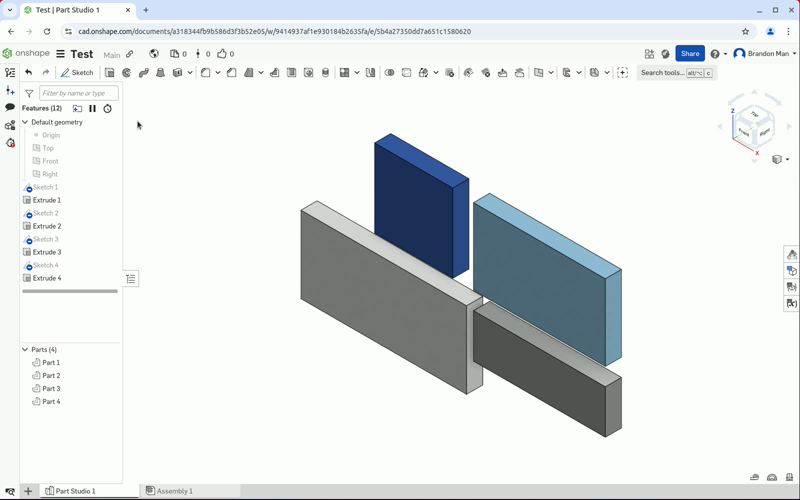
mouse_move(73, 189)
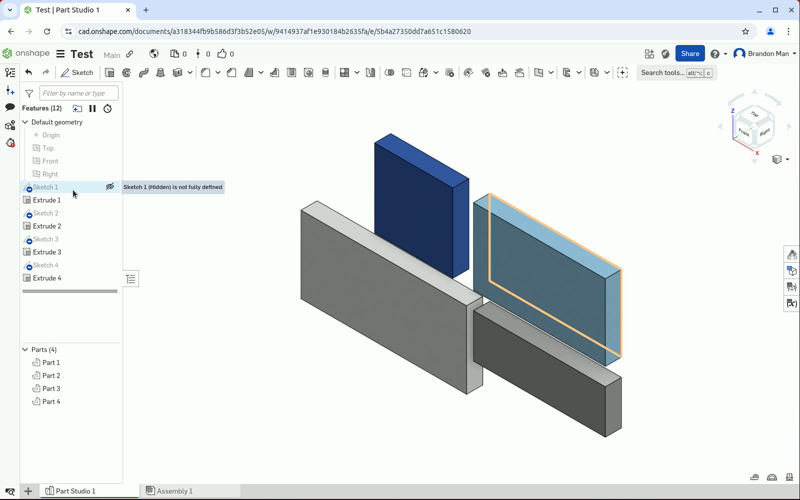
click(73, 189)